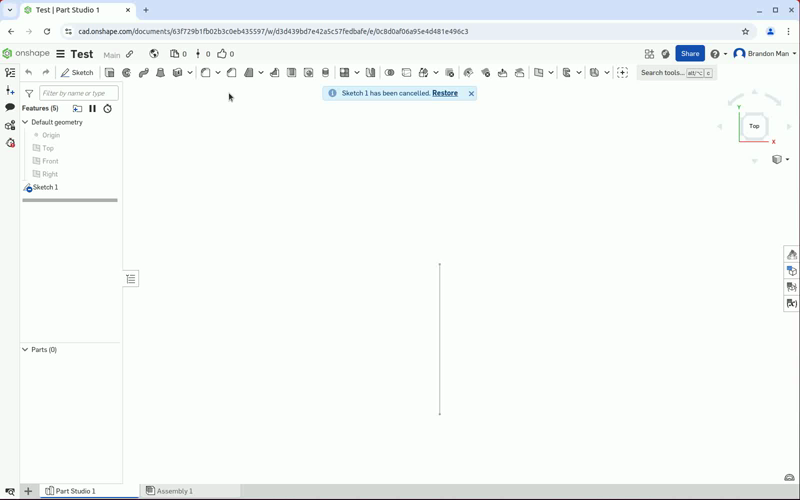
key(shift+h)
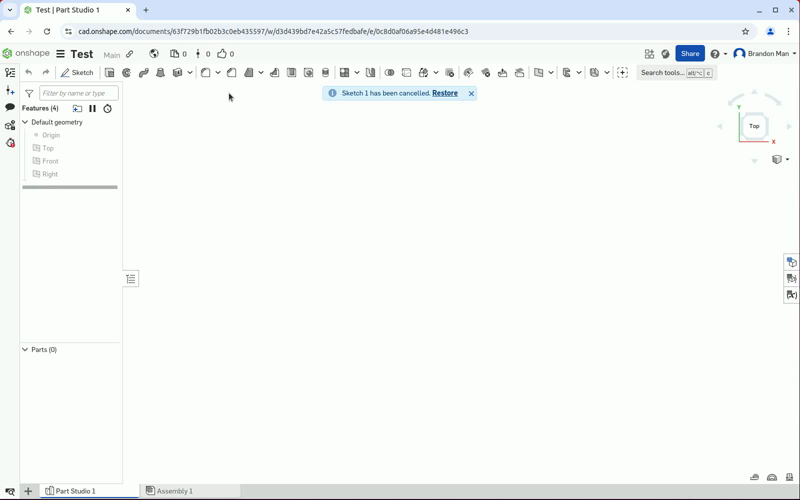
mouse_move(73, 352)
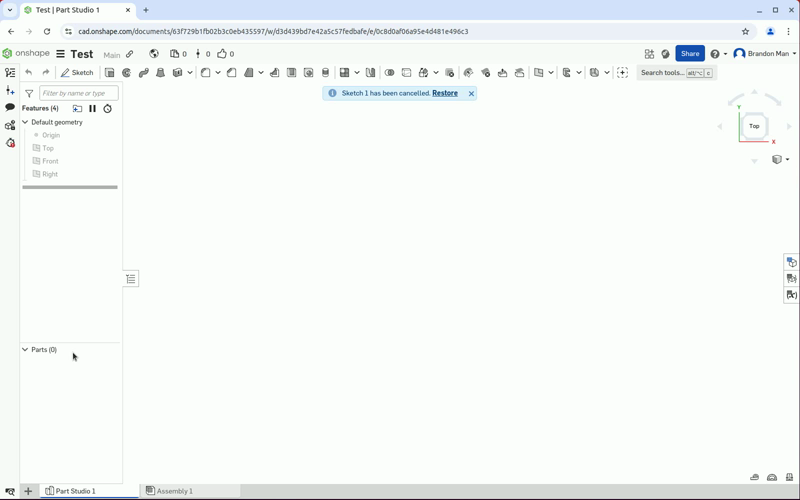
key(y)
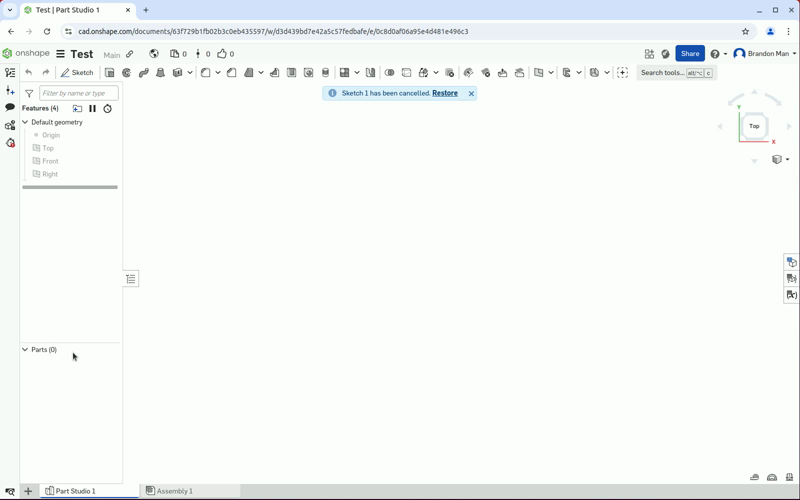
key(shift+p)
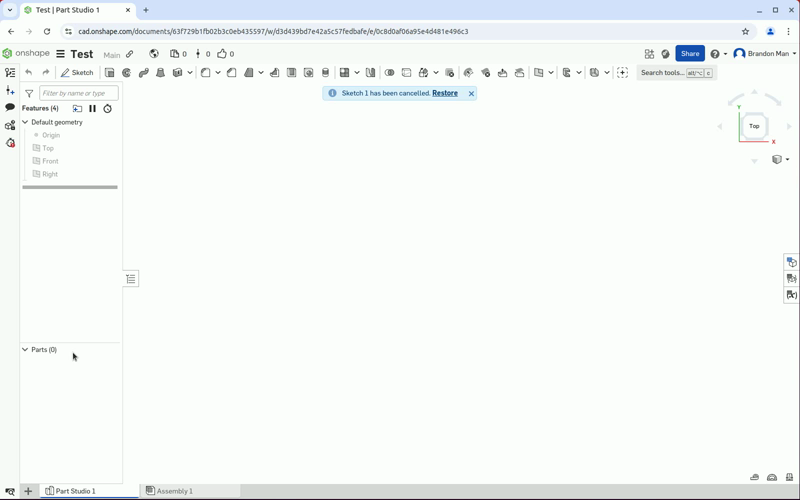
key(space)
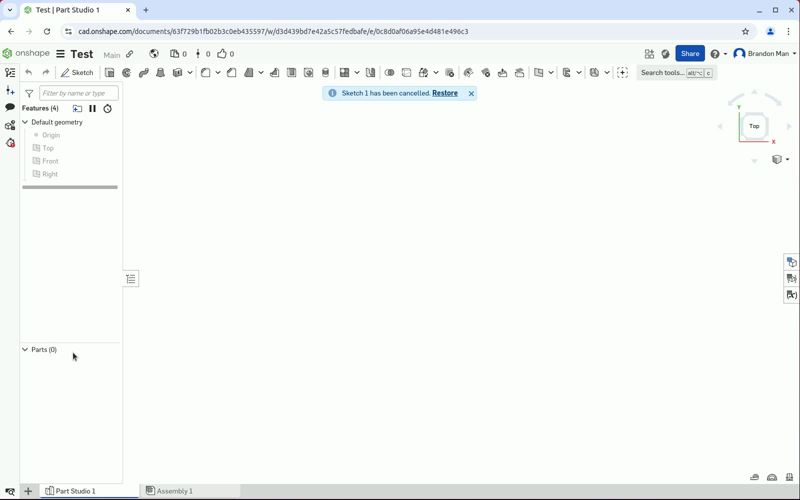
key_down(shift)
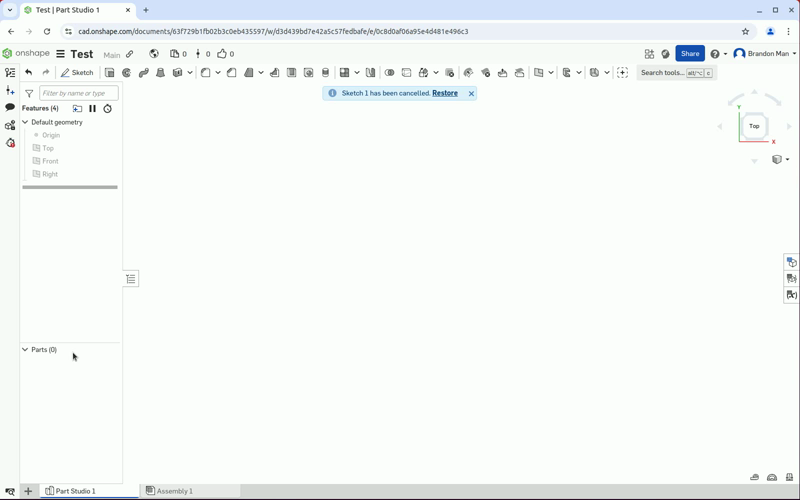
key(up)
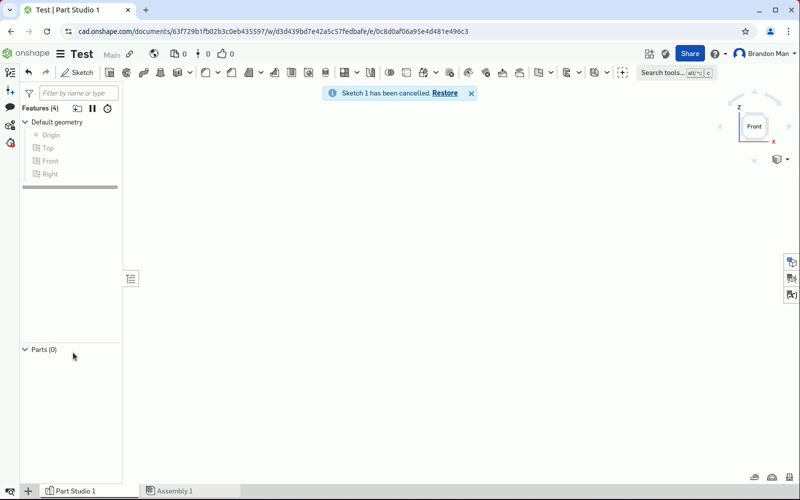
key_up(shift)
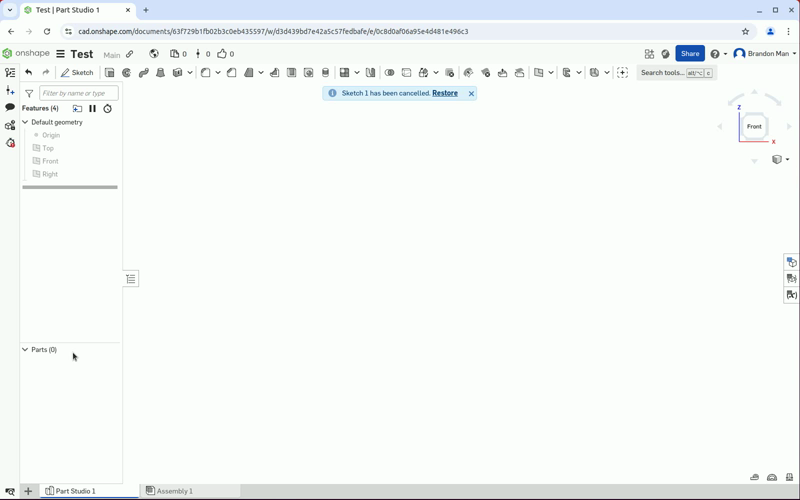
mouse_move(73, 352)
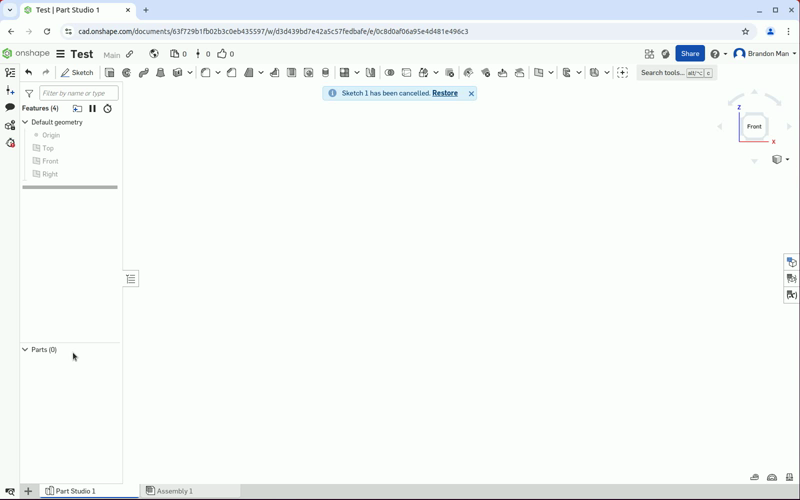
key(shift+y)
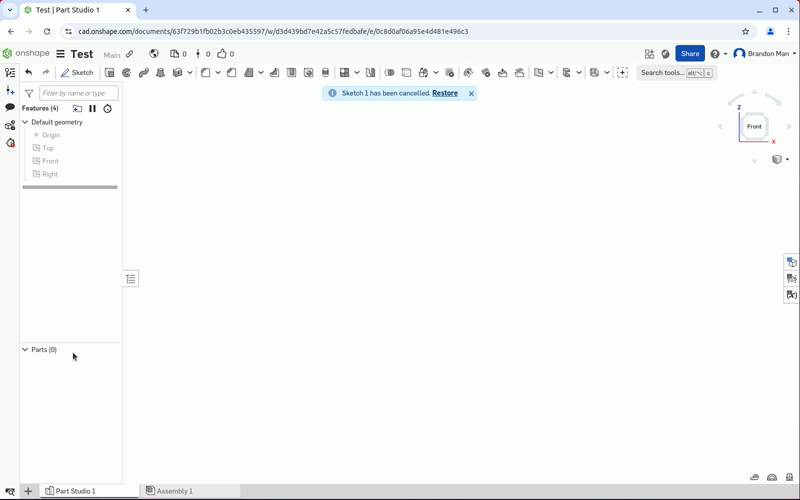
key(shift+s)
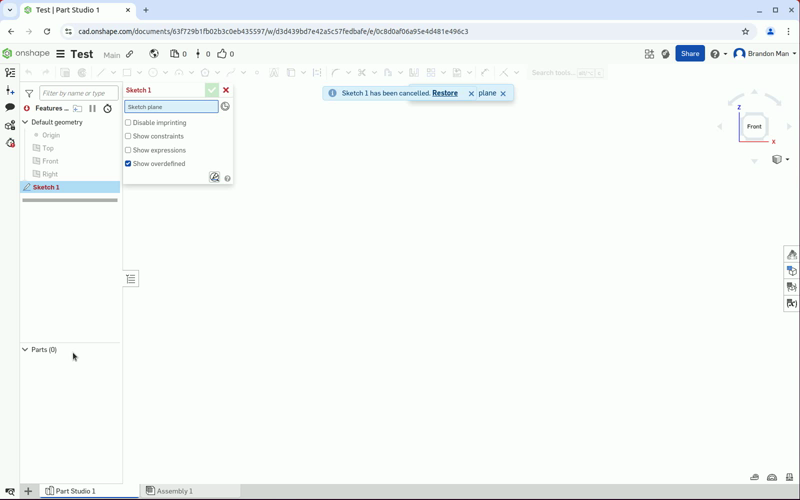
mouse_move(73, 163)
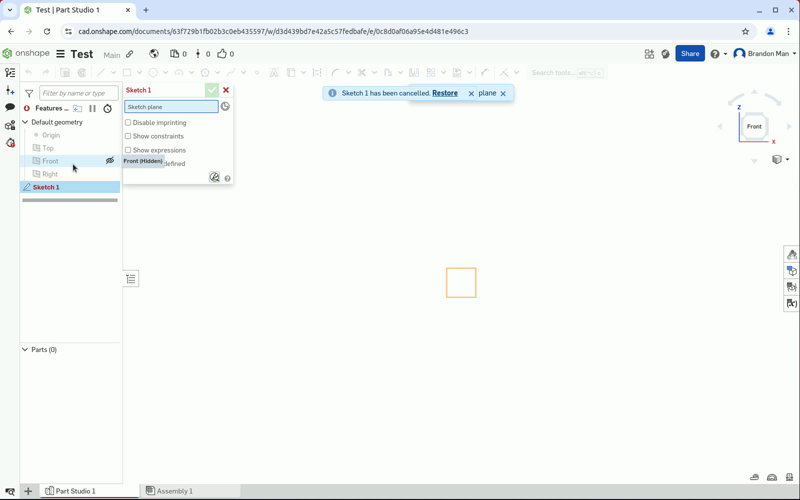
click(73, 163)
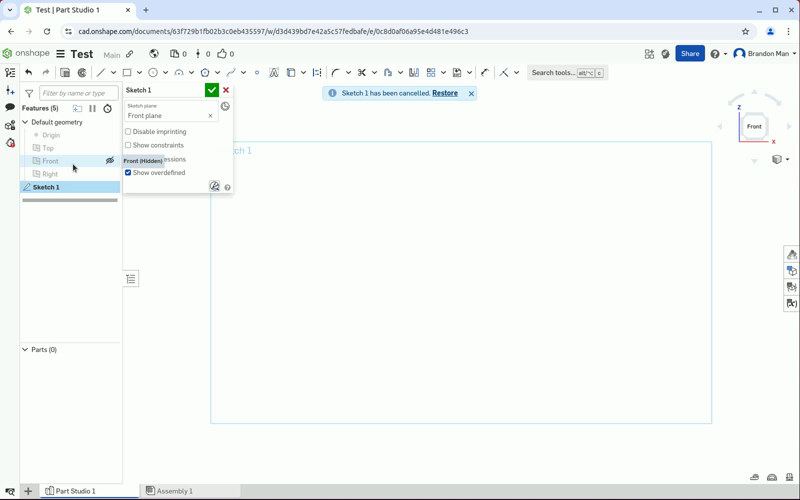
mouse_move(73, 352)
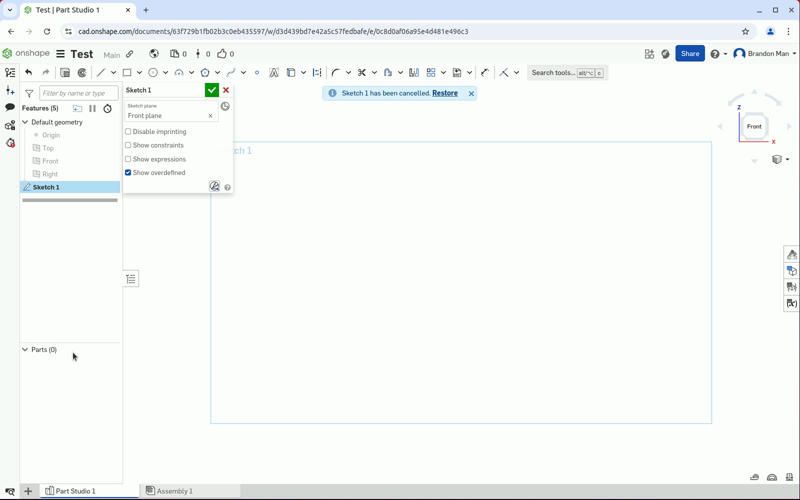
key(y)
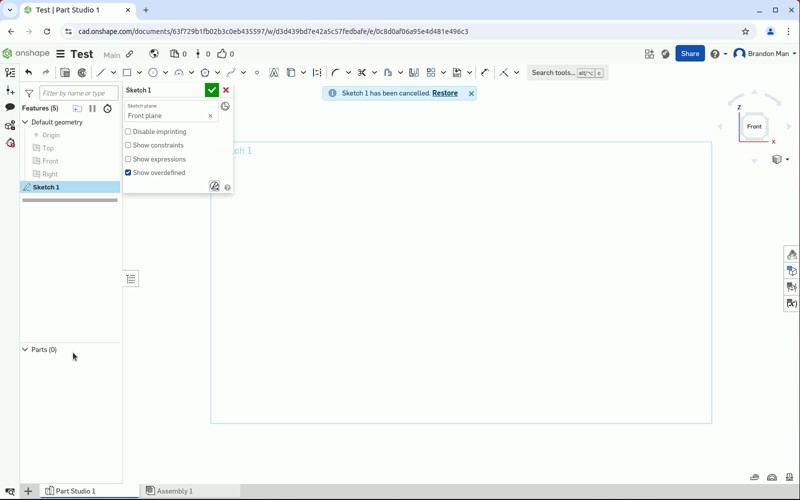
key(l)
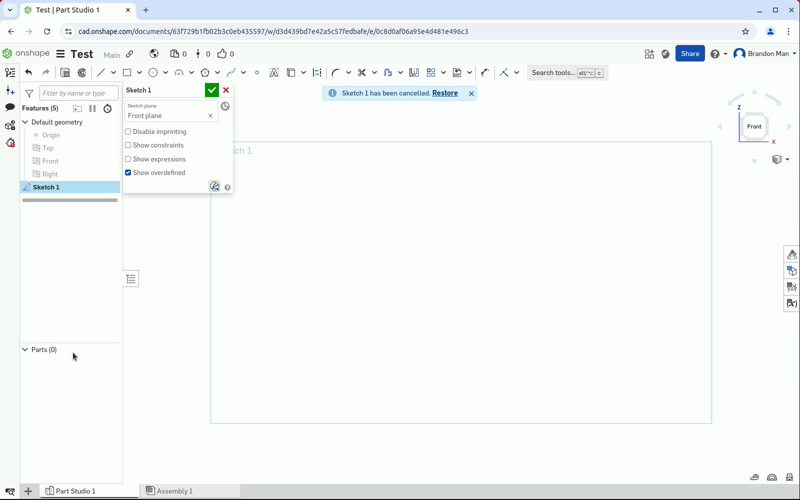
key_down(shift)
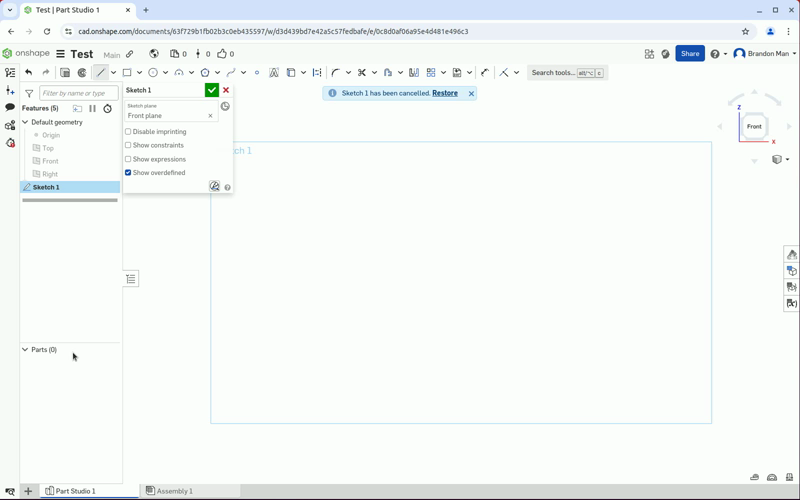
mouse_move(413, 278)
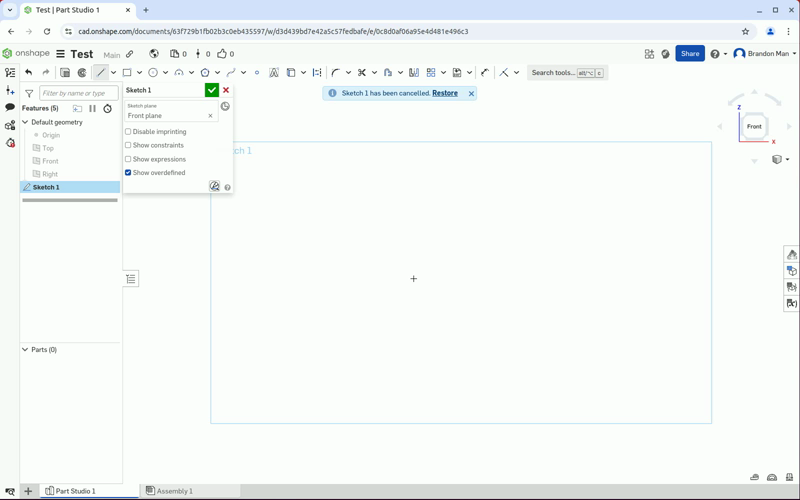
click(413, 278)
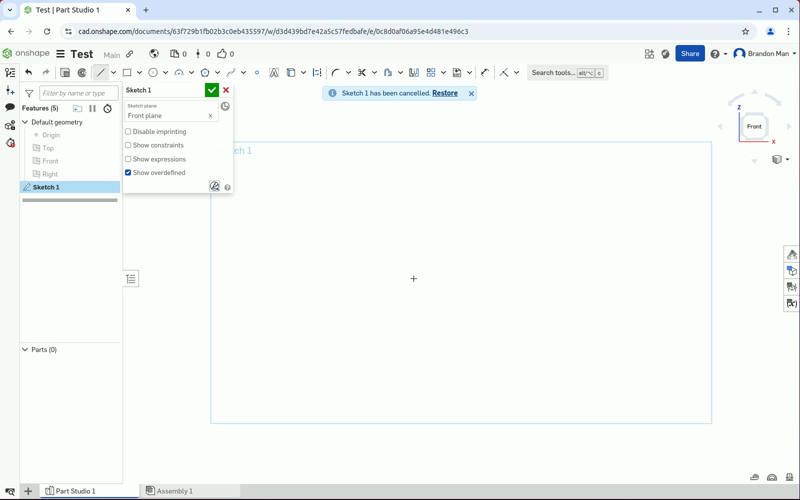
key_up(shift)
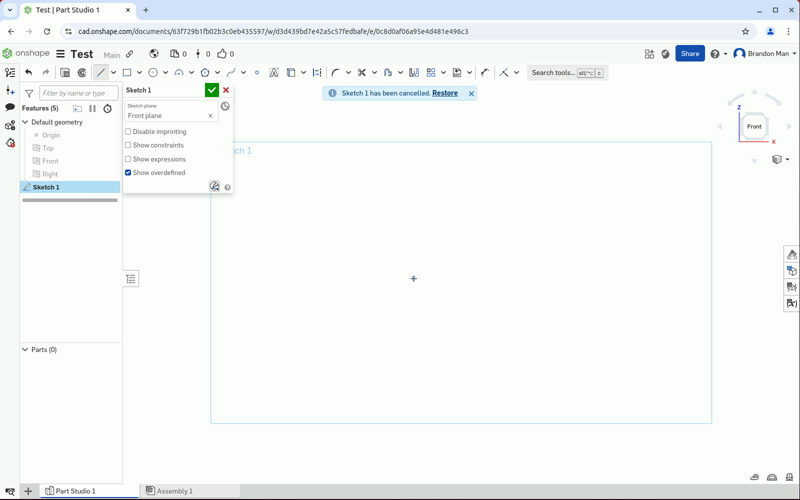
key_down(shift)
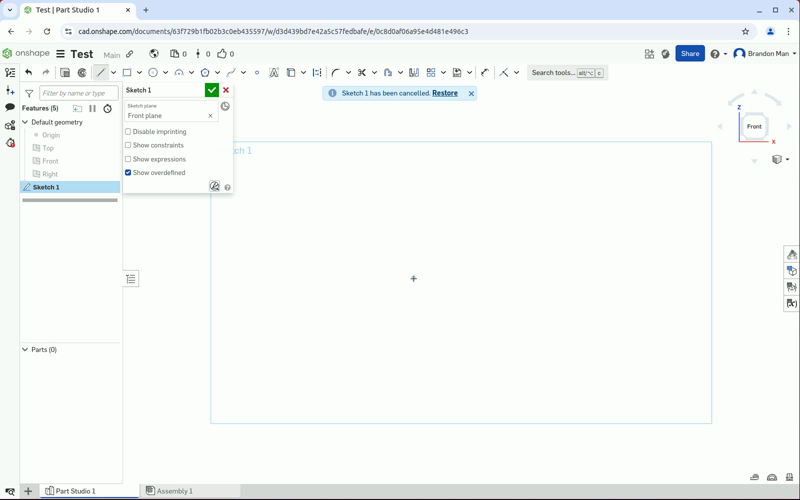
mouse_move(444, 278)
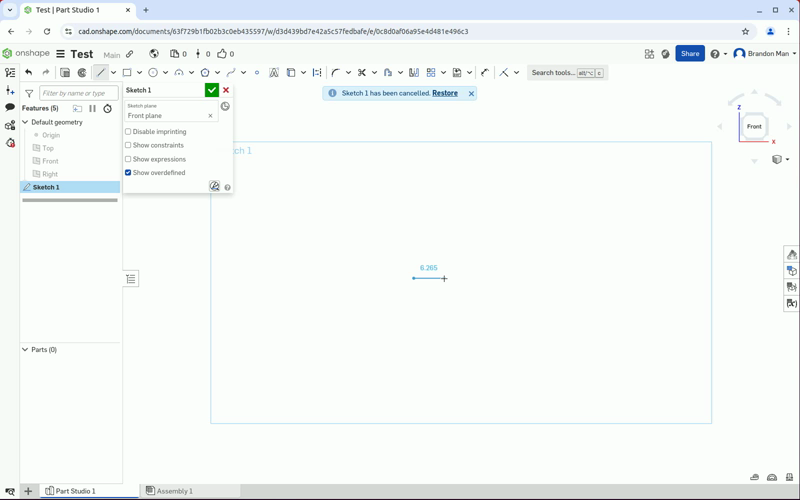
mouse_move(441, 278)
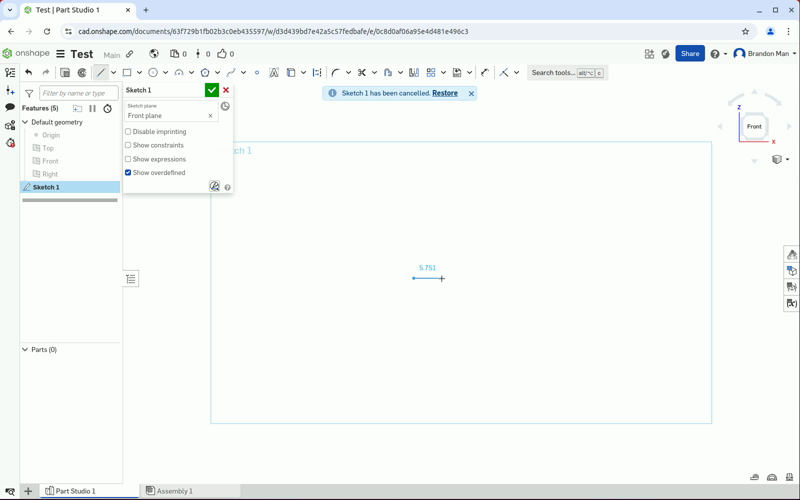
click(441, 278)
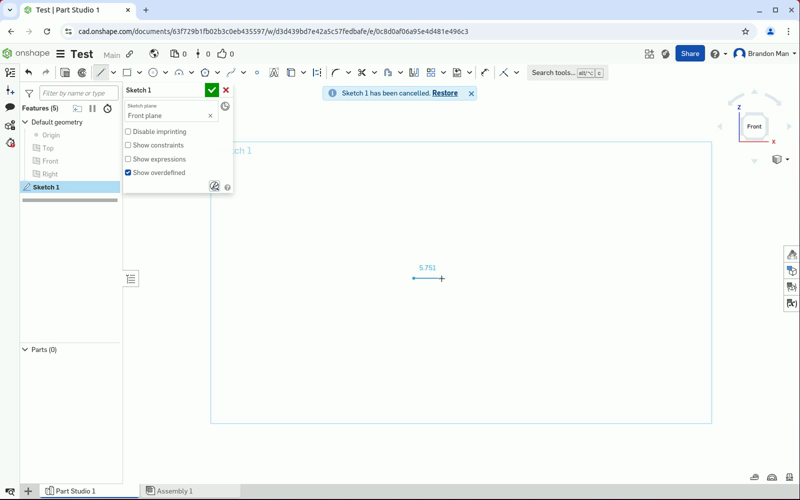
key_up(shift)
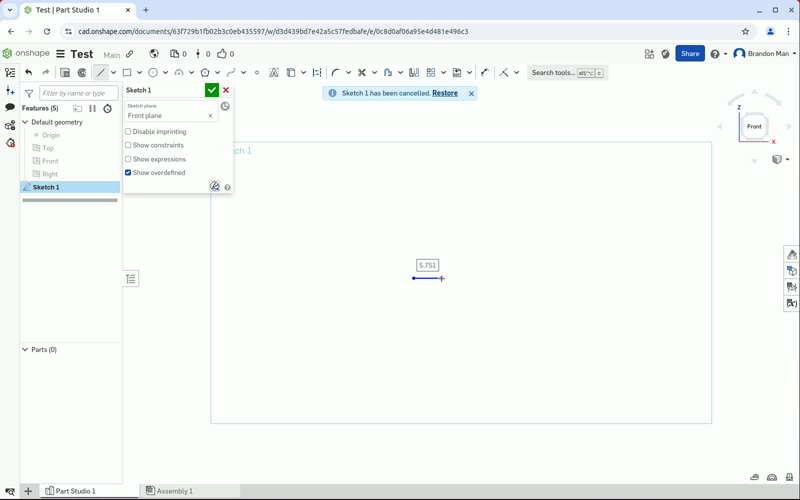
key_down(shift)
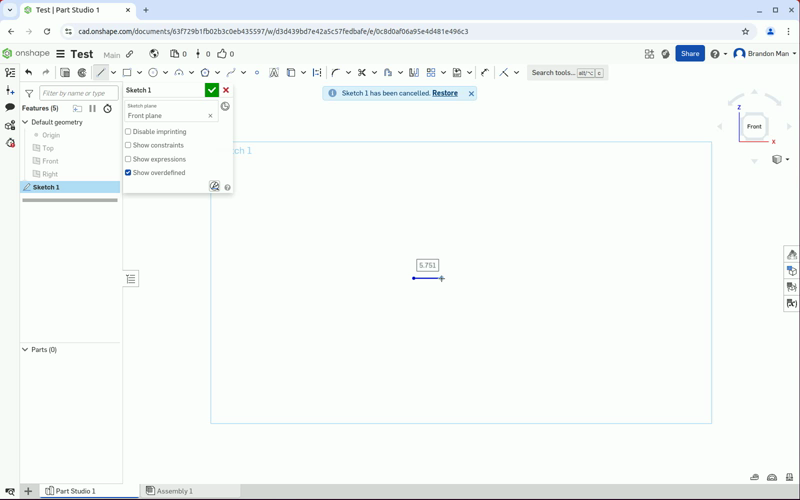
mouse_move(471, 278)
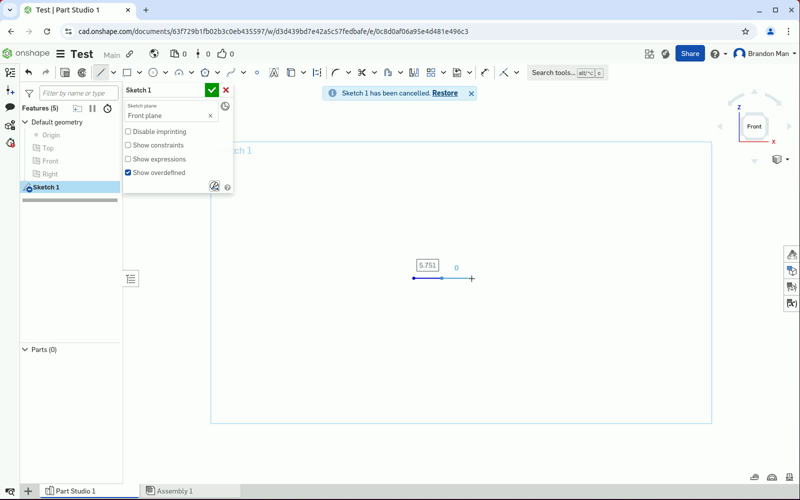
mouse_move(441, 252)
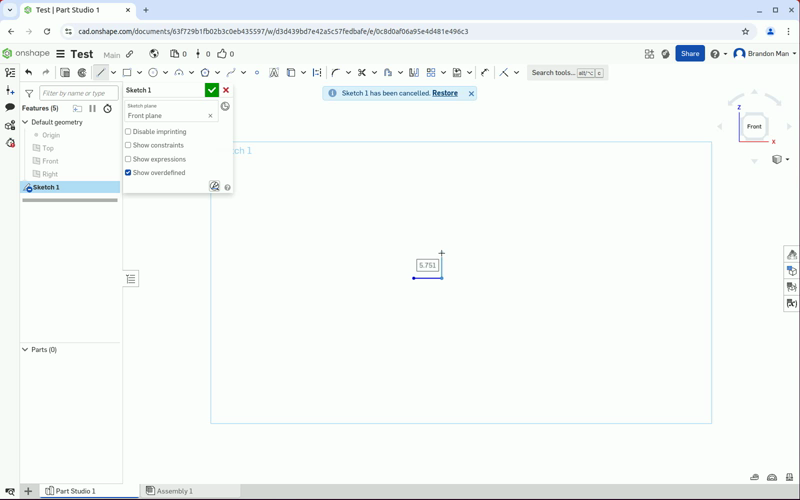
click(441, 252)
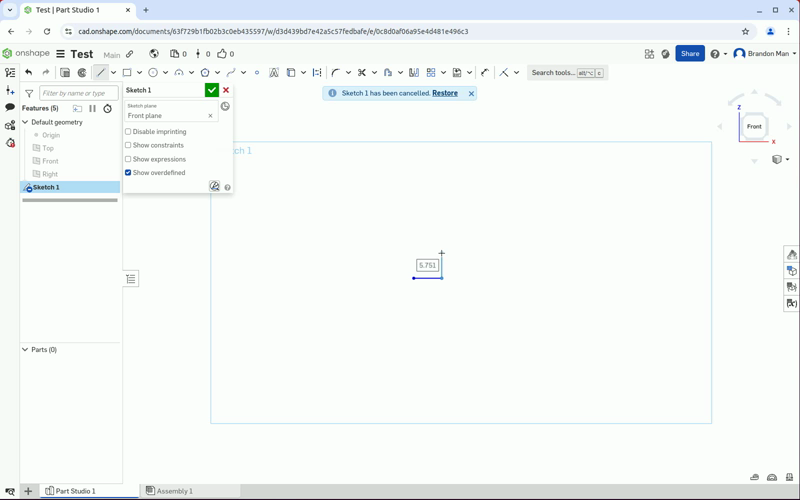
key_up(shift)
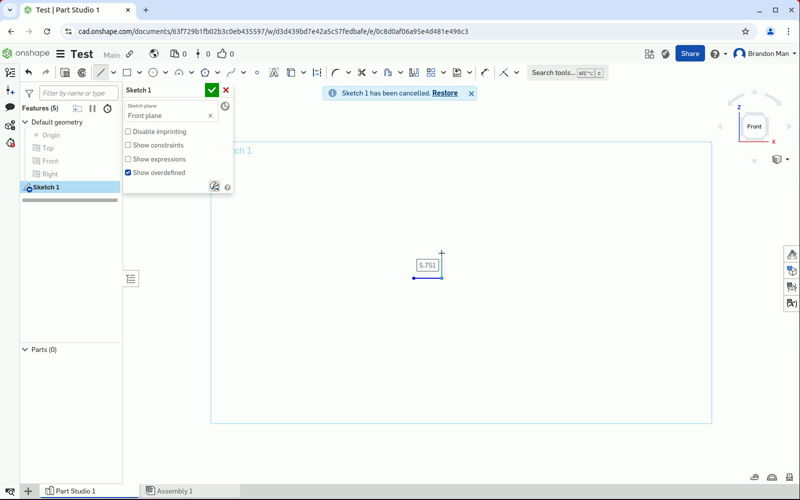
key_down(shift)
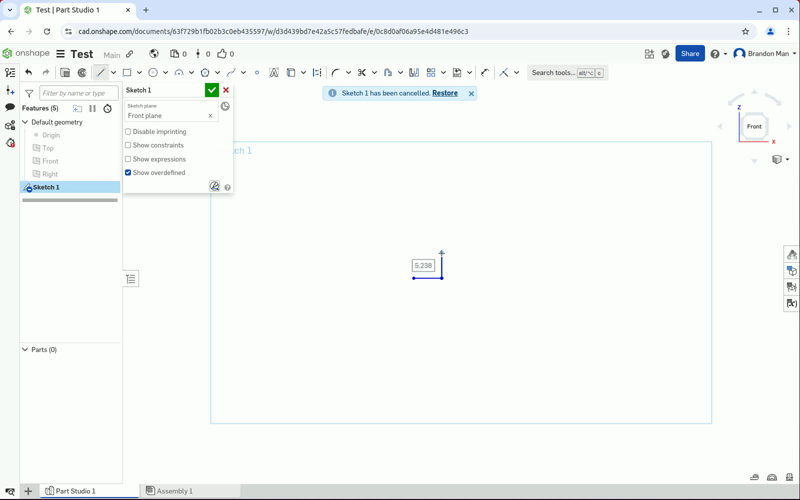
mouse_move(471, 252)
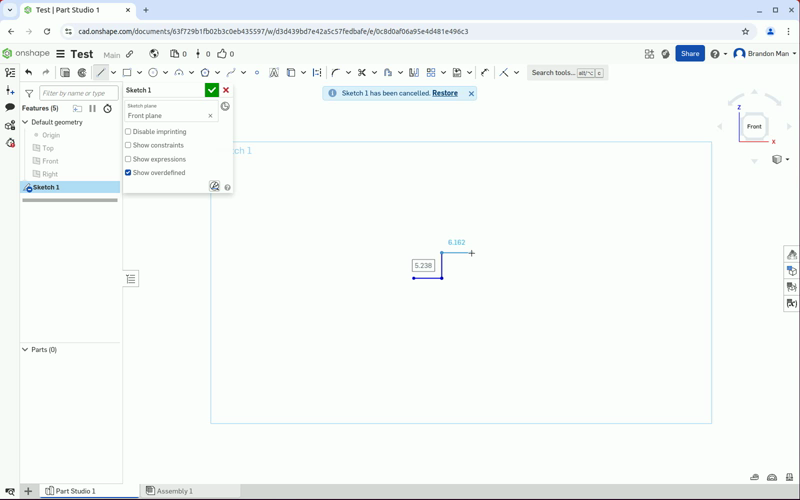
mouse_move(413, 252)
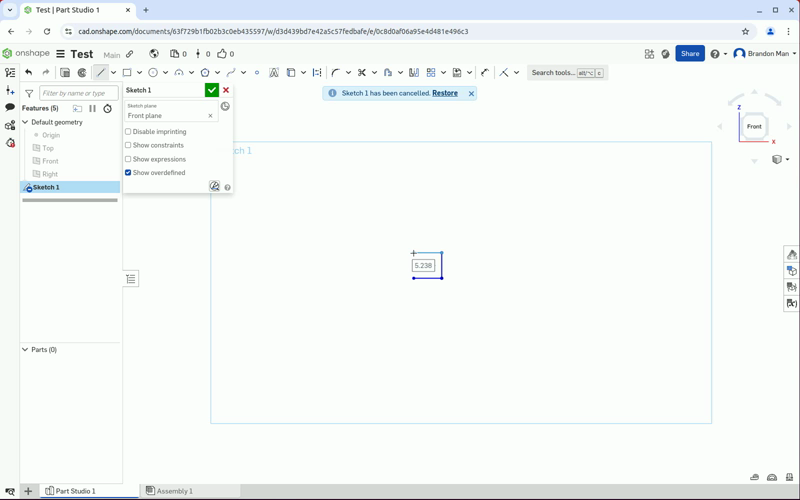
click(413, 252)
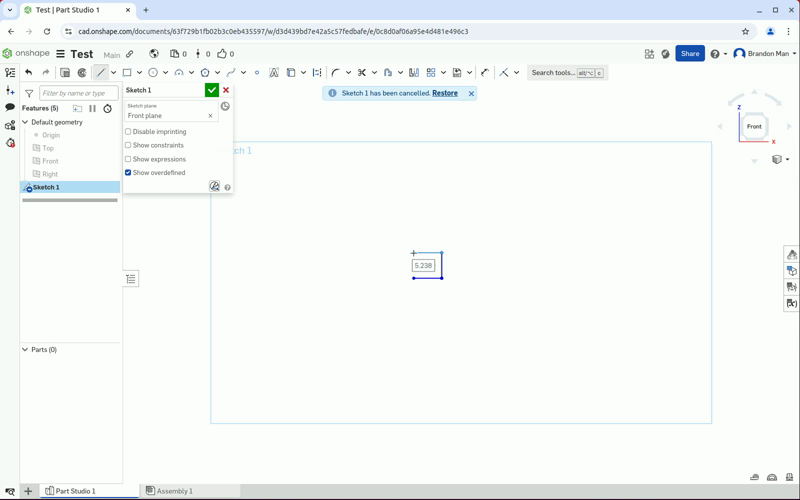
key_up(shift)
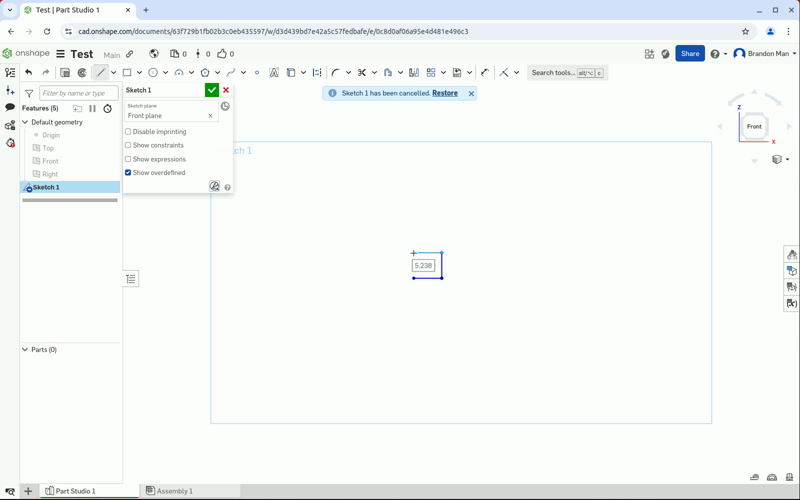
mouse_move(444, 252)
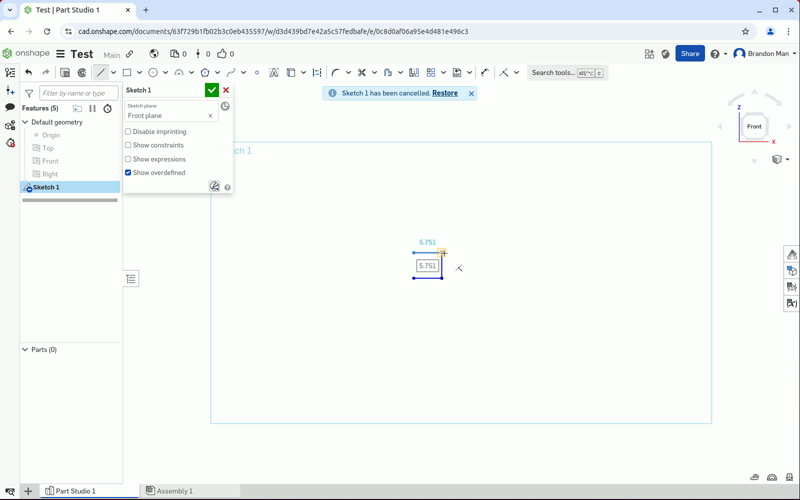
key_down(shift)
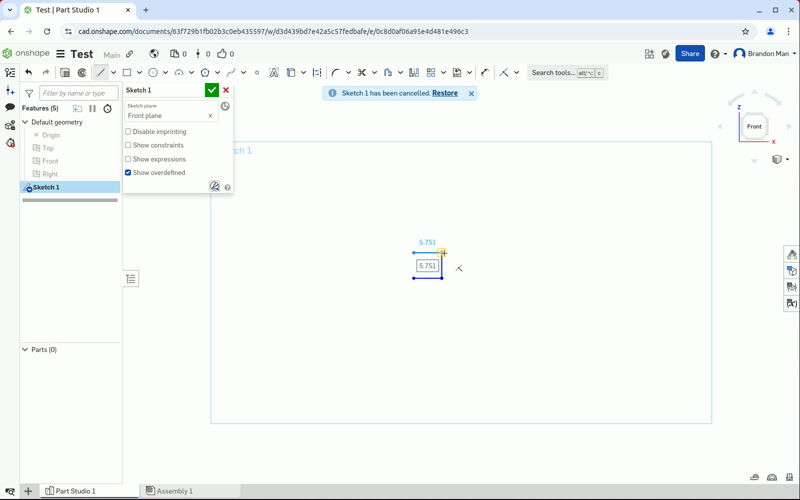
mouse_move(413, 278)
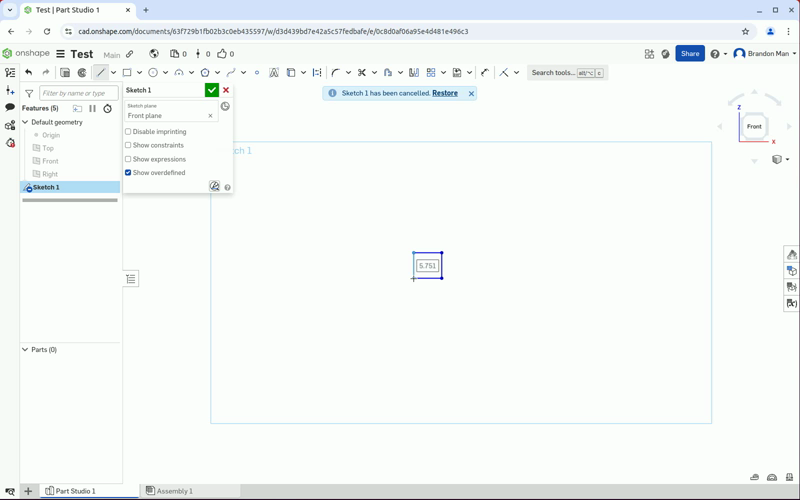
key_up(shift)
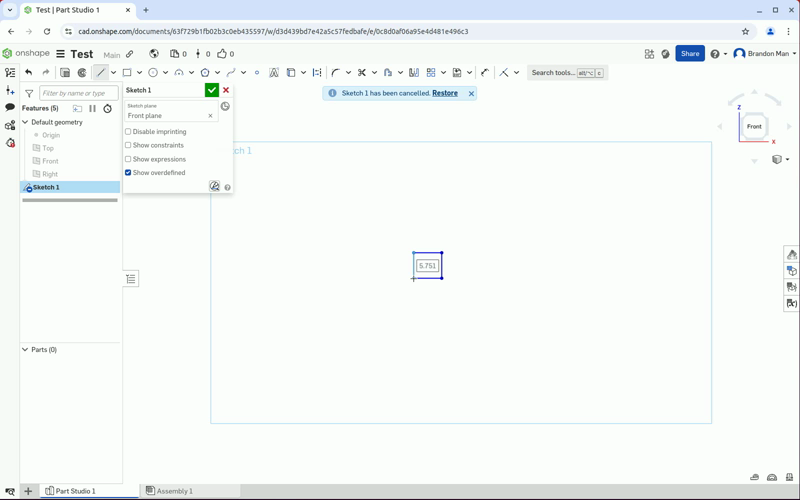
click(413, 278)
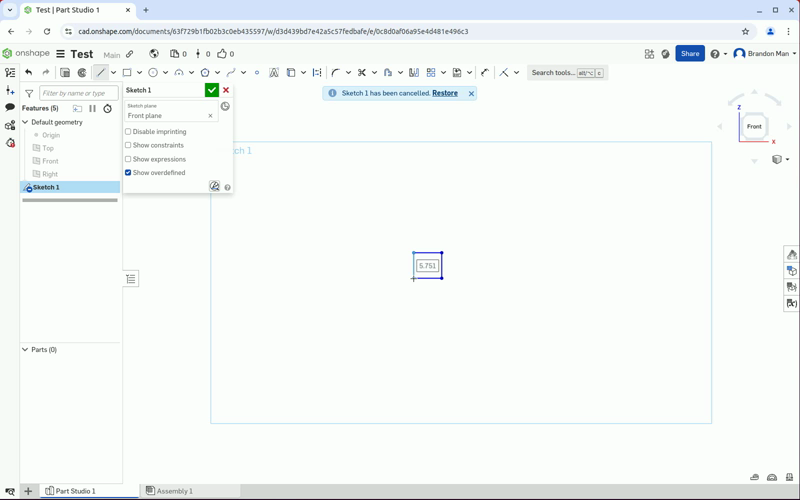
key(esc)
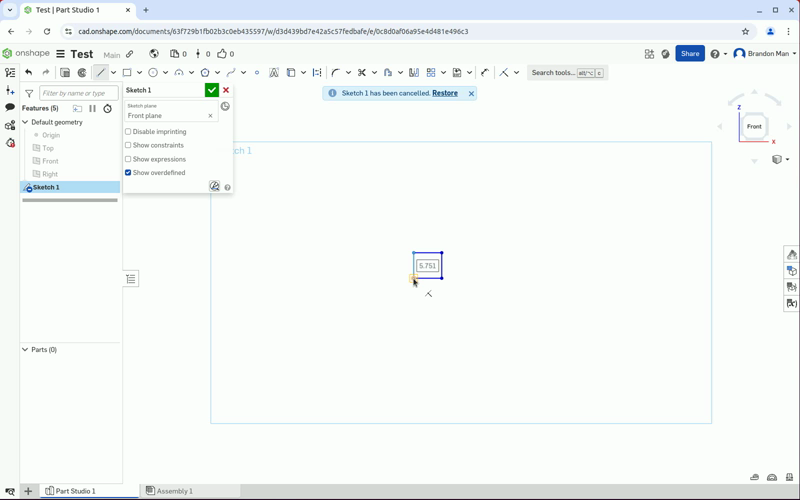
mouse_move(428, 271)
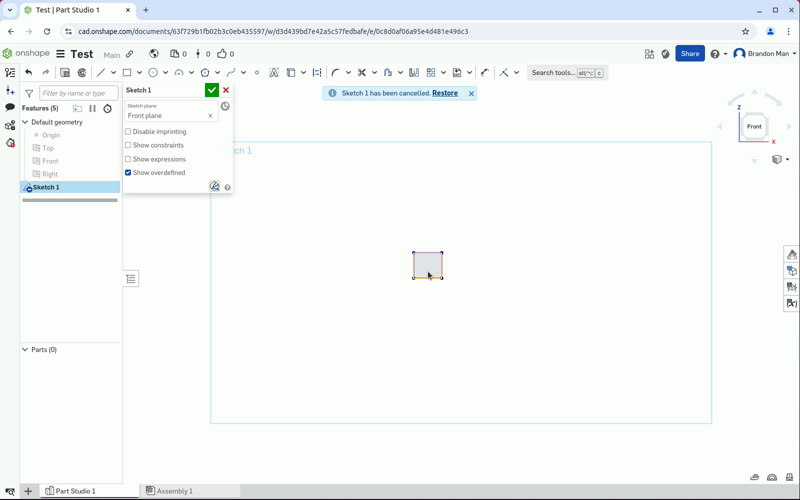
scroll(6)
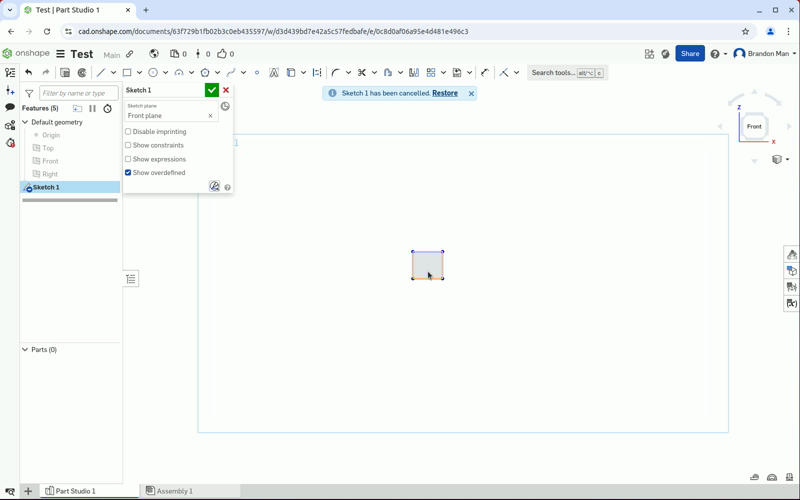
scroll(6)
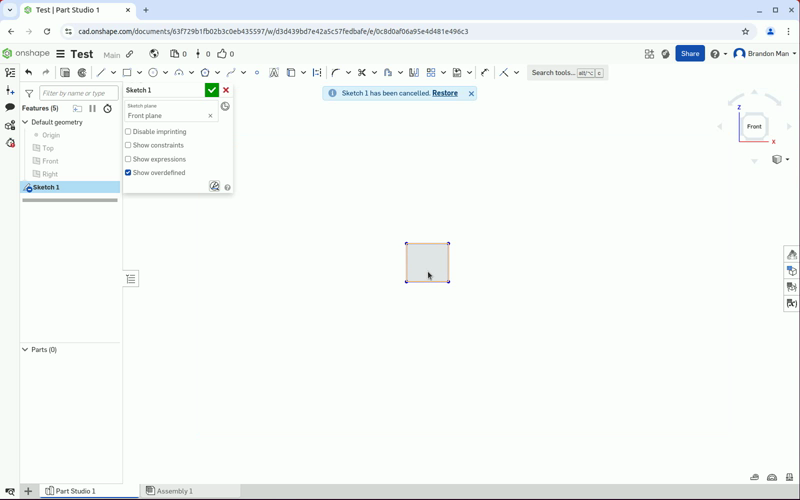
scroll(6)
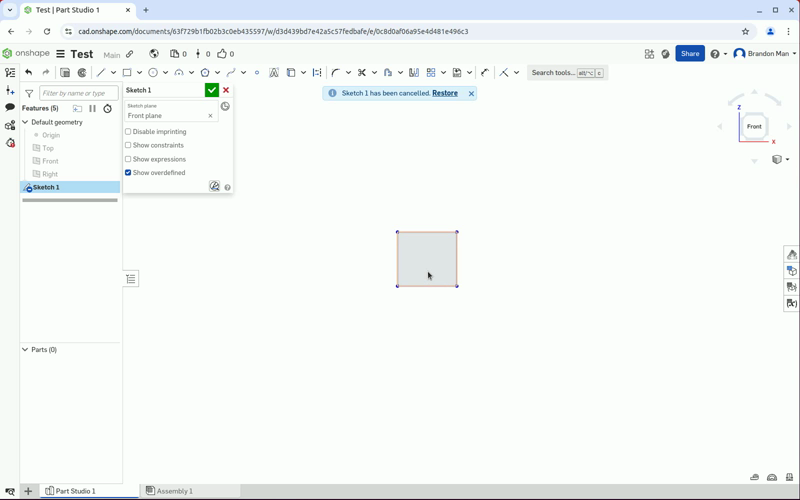
scroll(6)
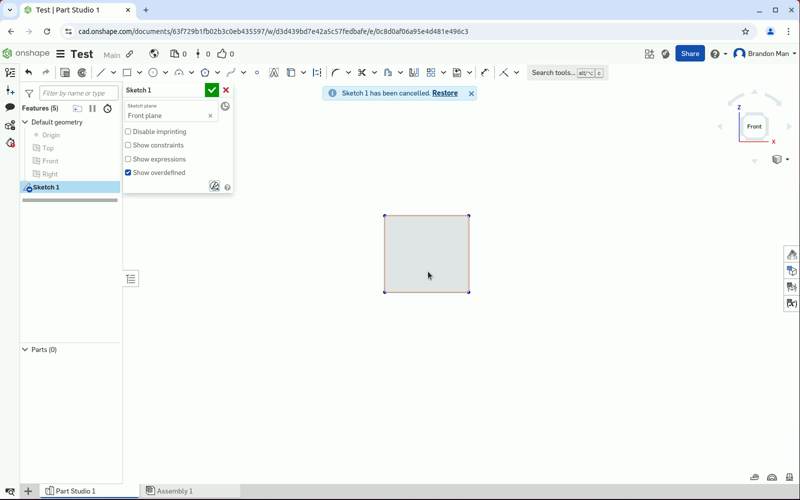
scroll(6)
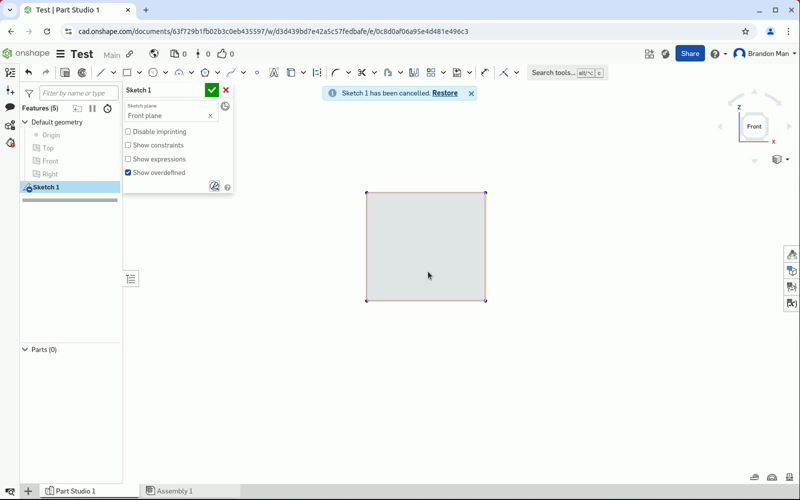
scroll(6)
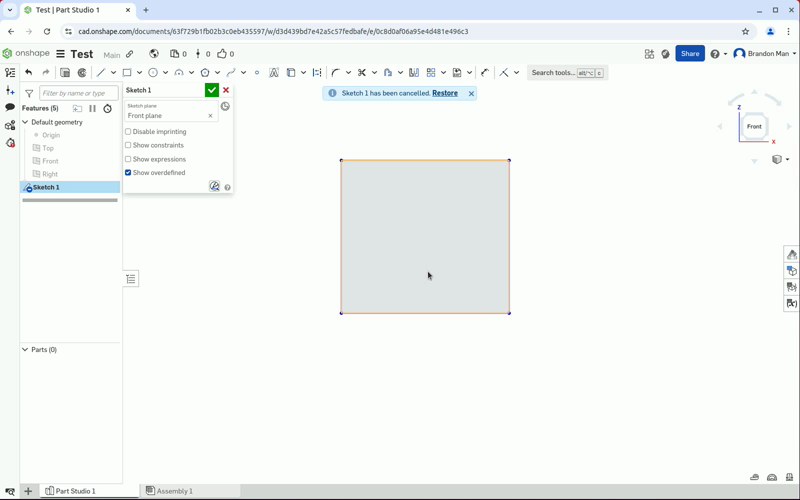
scroll(6)
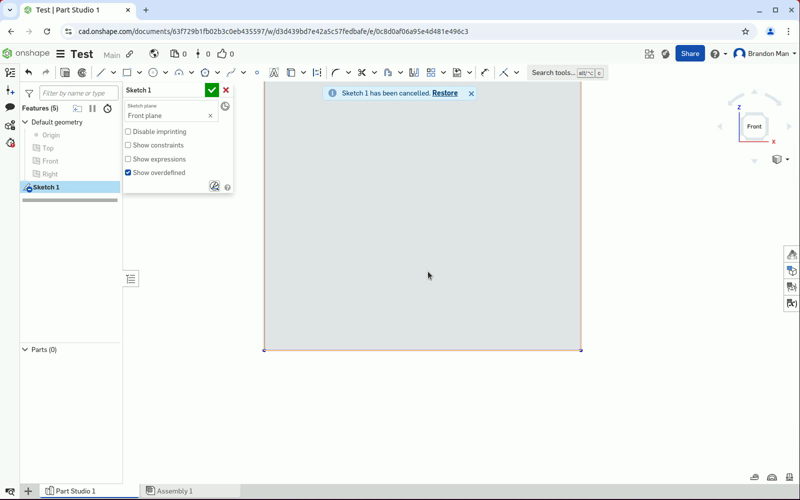
click(428, 271)
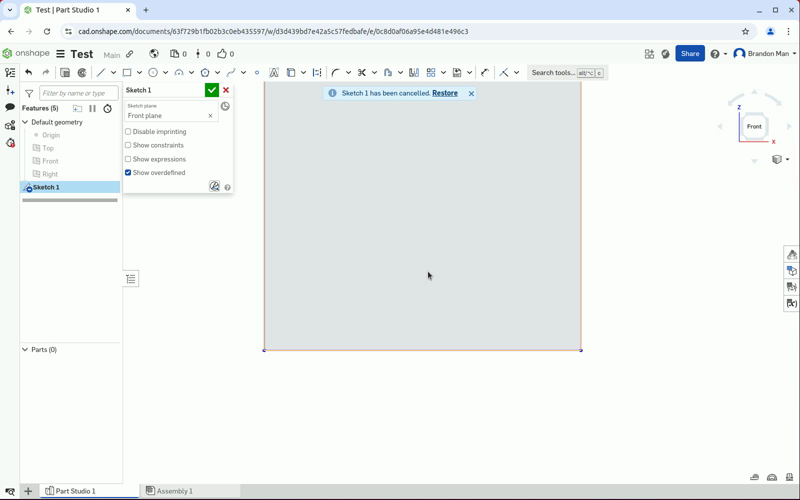
scroll(-6)
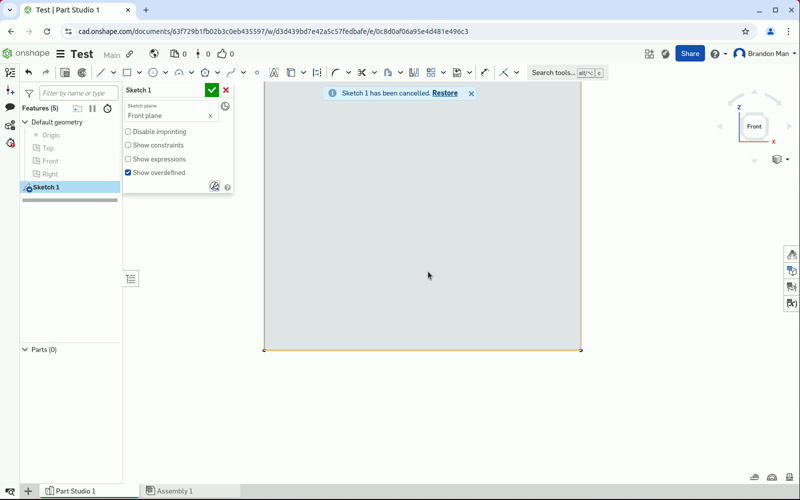
scroll(-6)
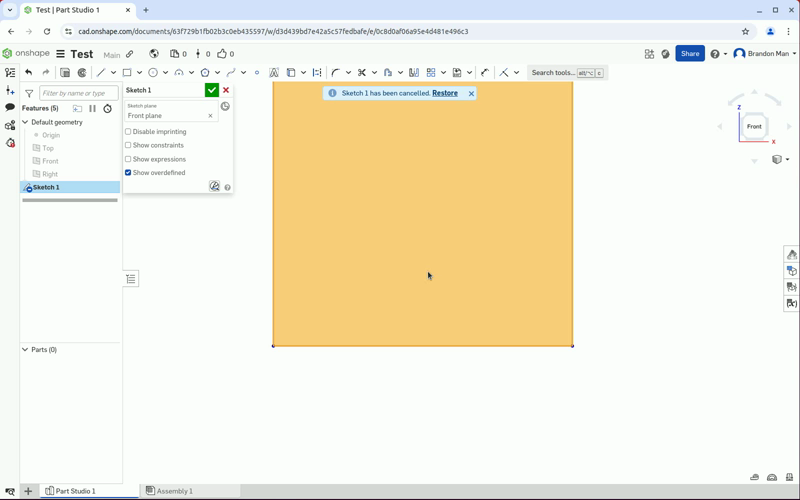
scroll(-6)
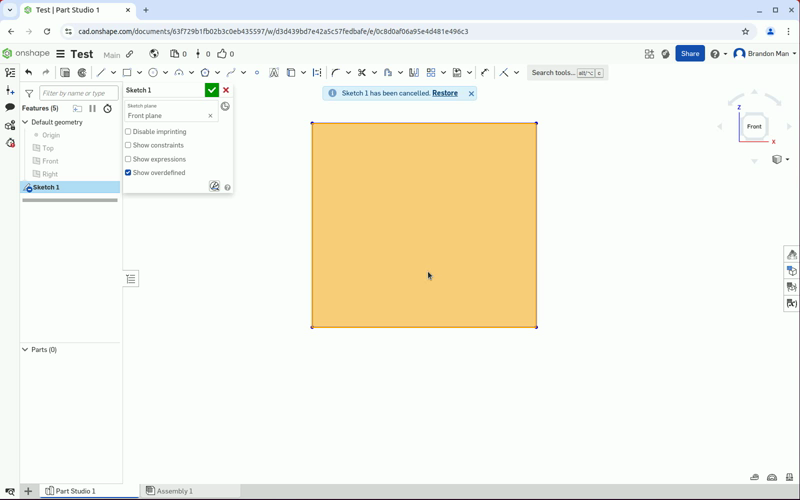
scroll(-6)
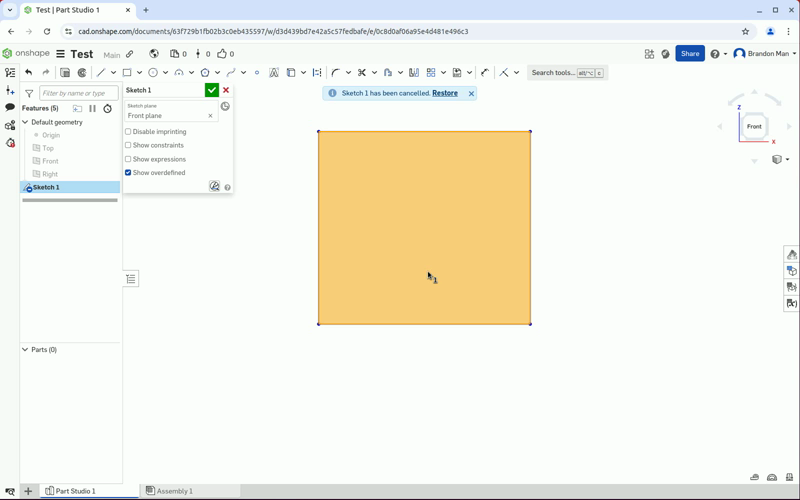
scroll(-6)
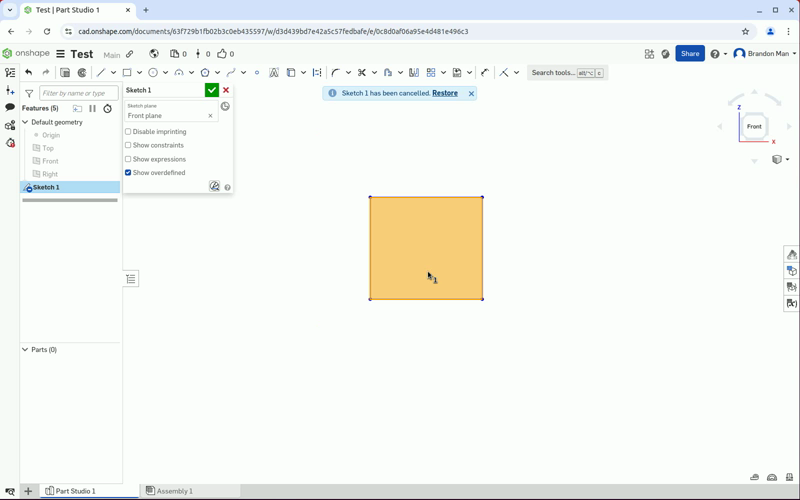
scroll(-6)
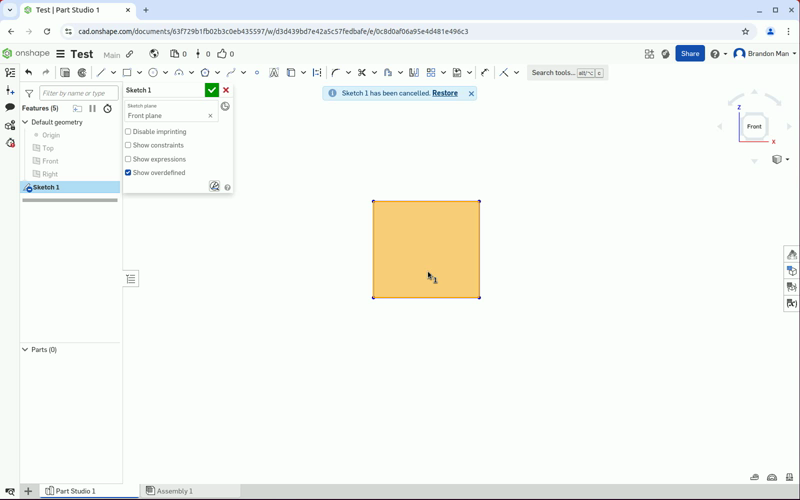
scroll(-6)
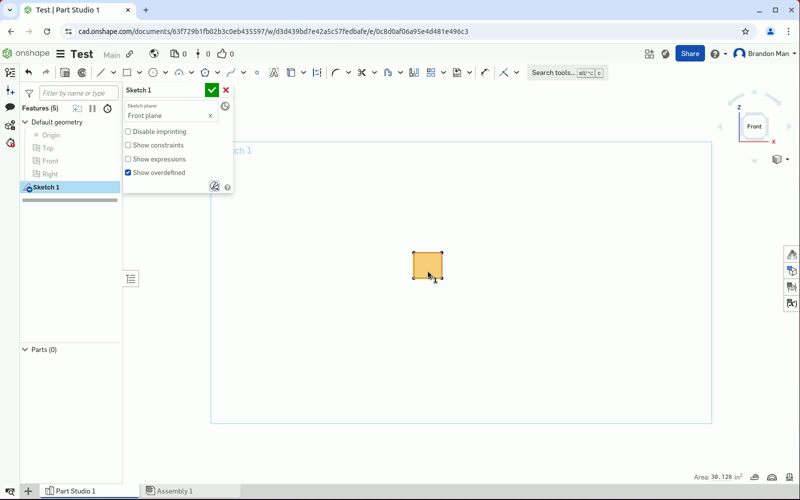
mouse_move(73, 352)
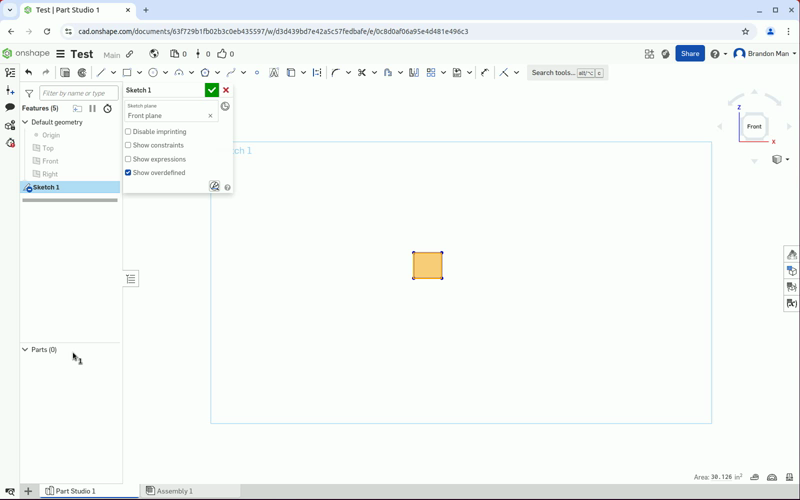
key(shift+y)
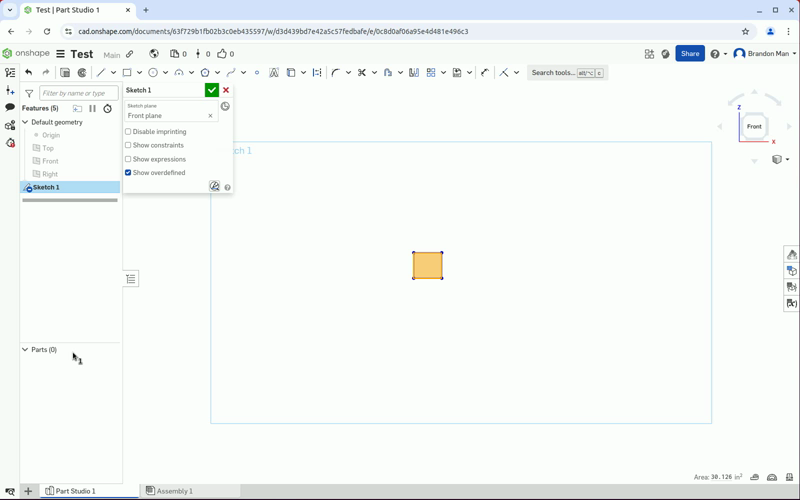
key(shift+e)
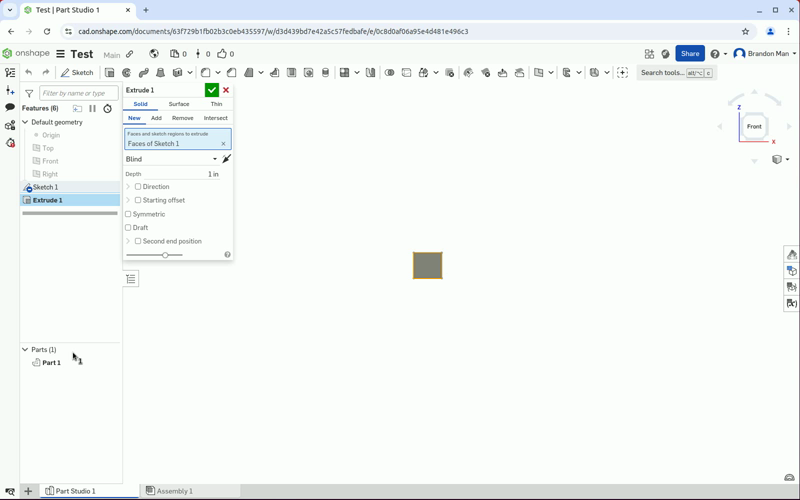
mouse_move(143, 106)
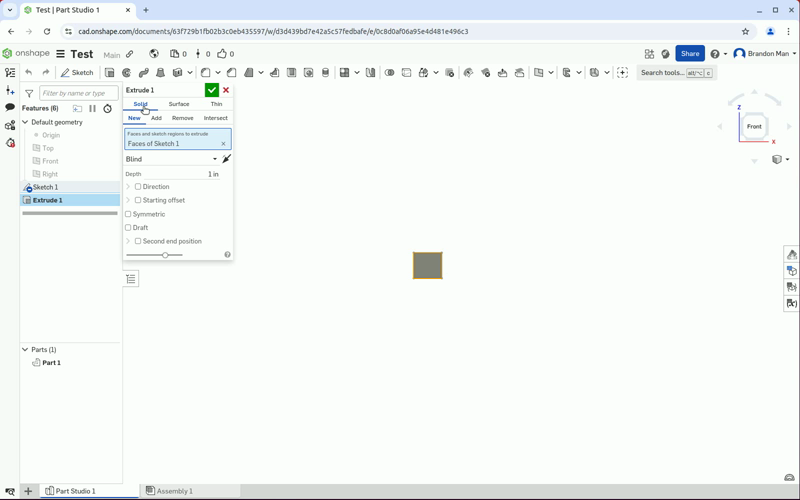
click(143, 106)
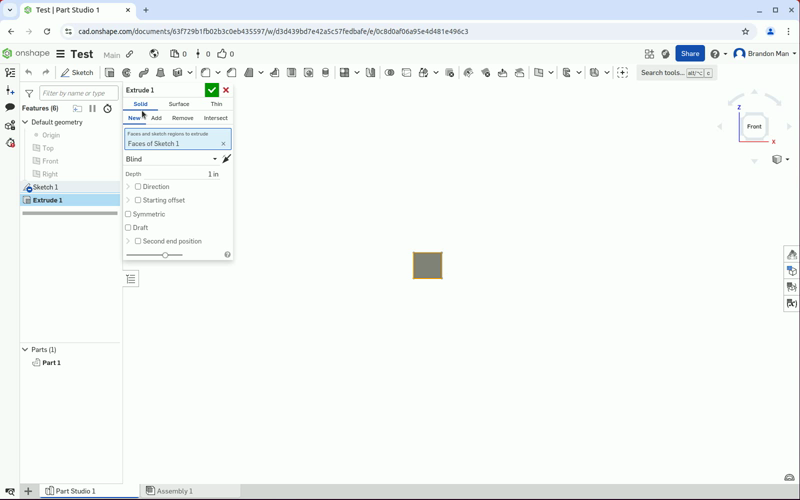
mouse_move(137, 120)
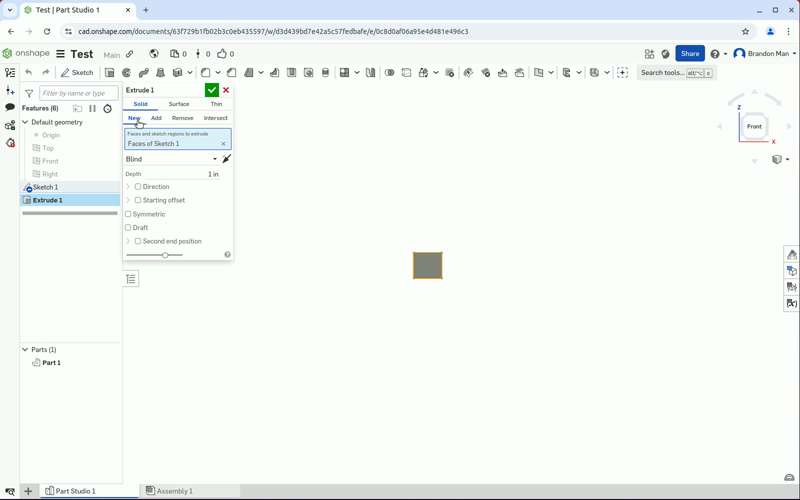
click(137, 120)
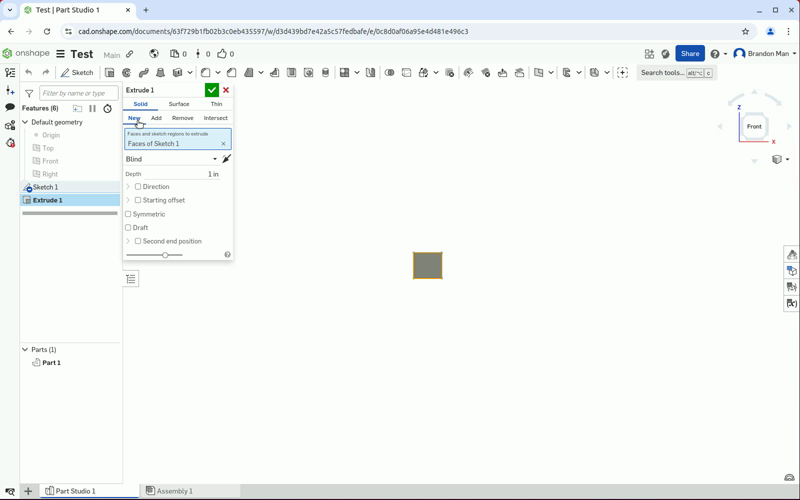
key(tab, 4)
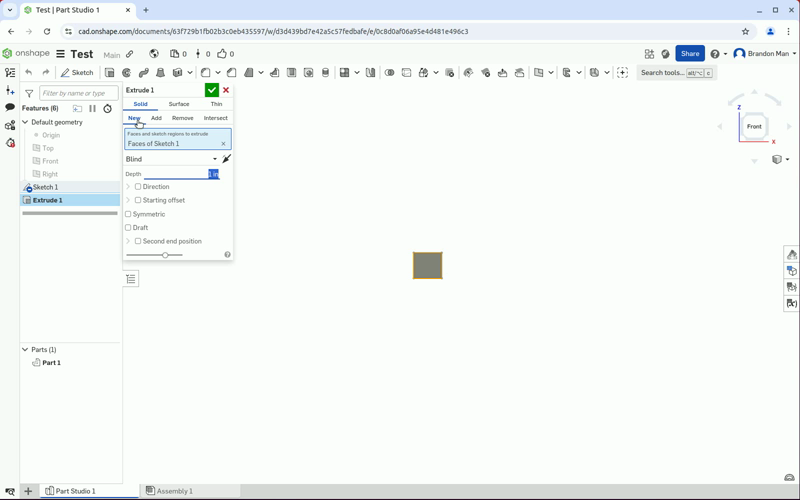
text(3.129)
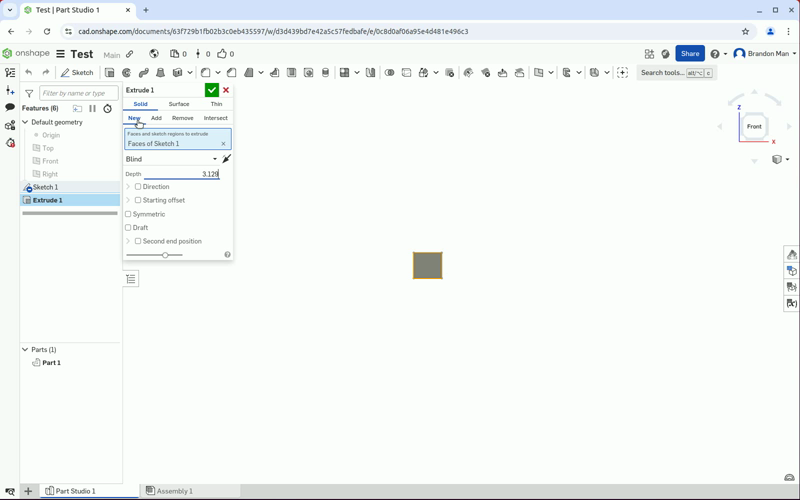
key(enter)
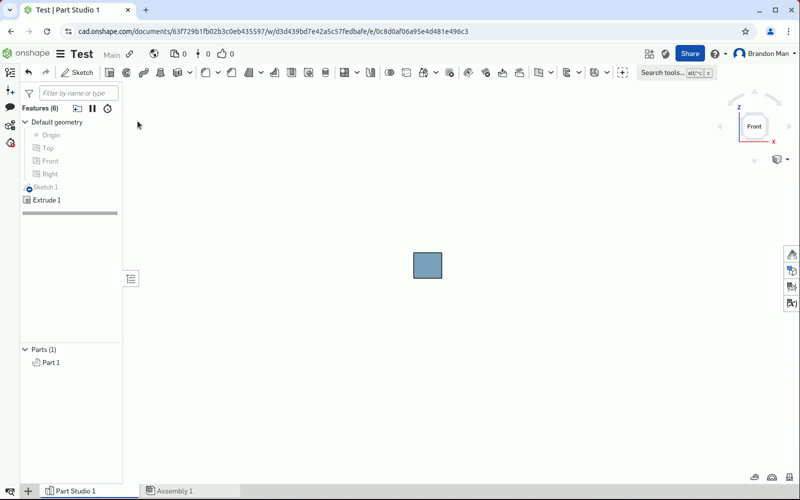
key(shift+h)
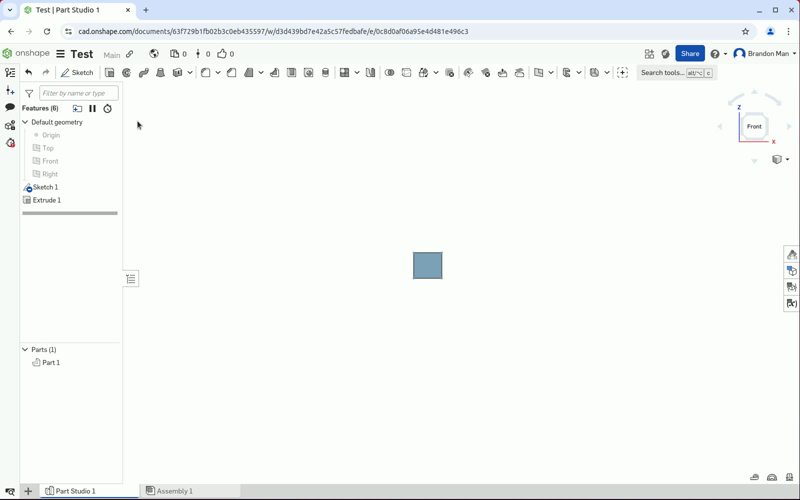
key(shift+h)
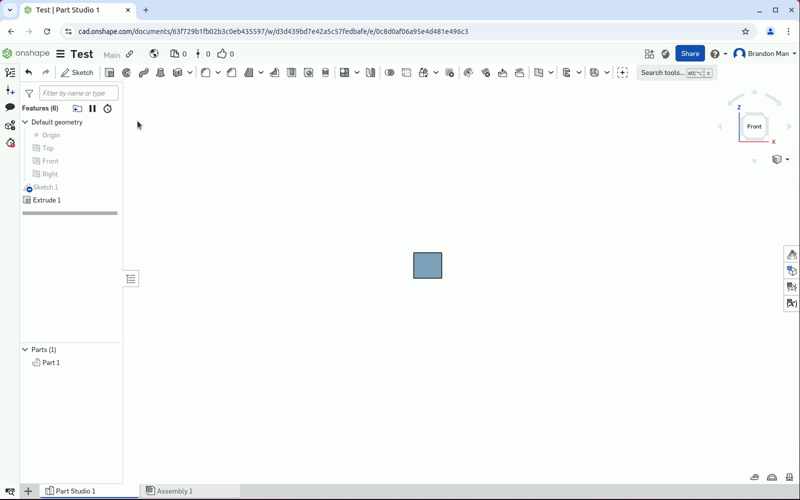
mouse_move(73, 189)
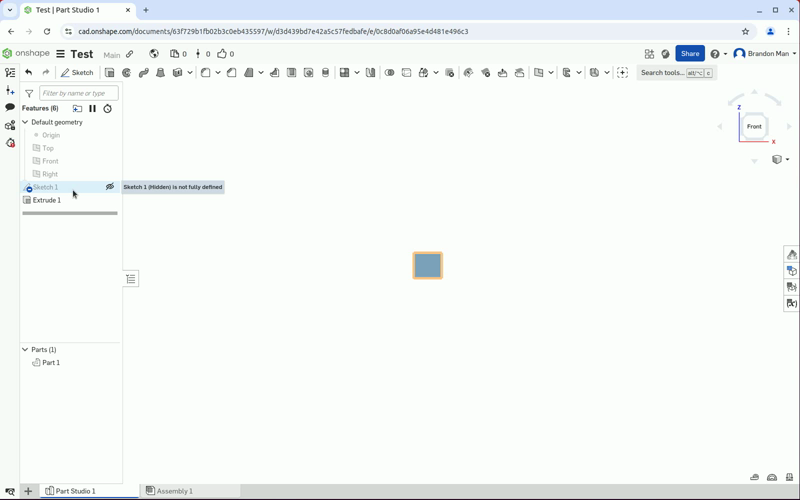
click(73, 189)
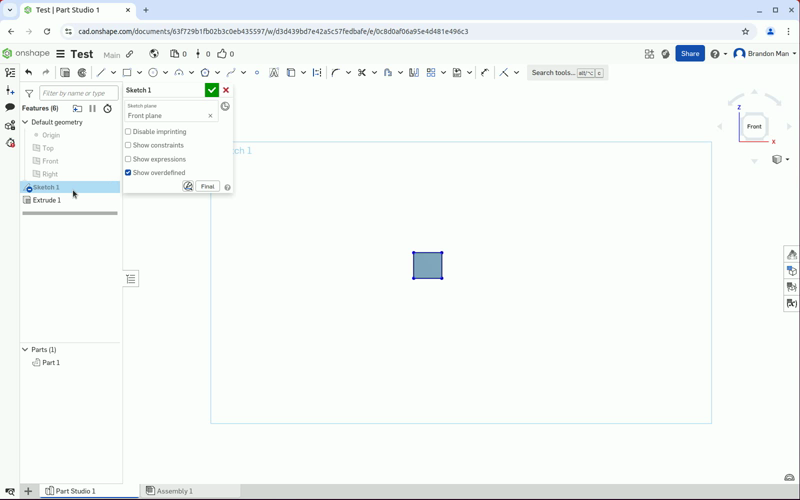
mouse_move(229, 92)
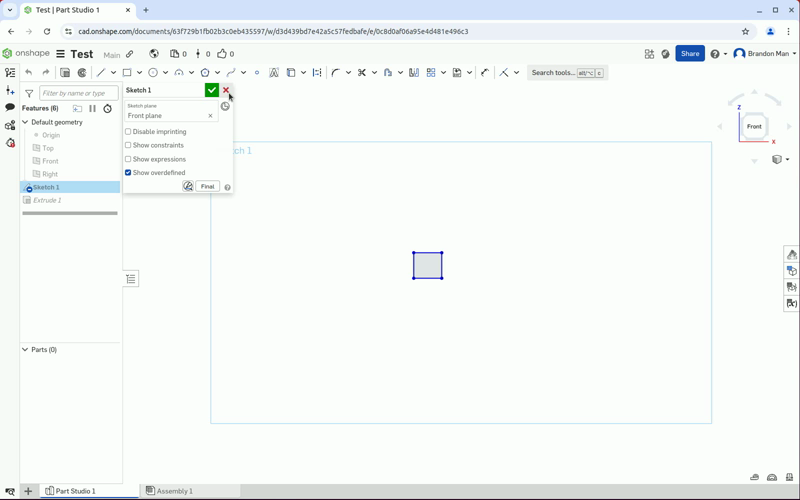
click(229, 92)
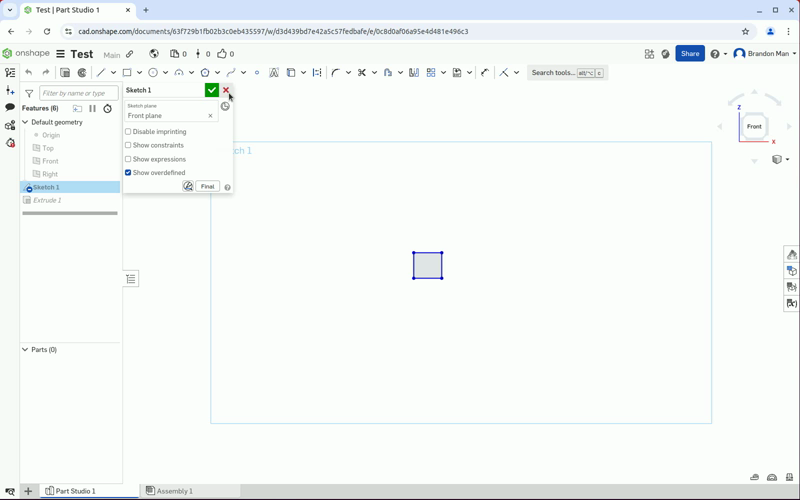
key(shift+s)
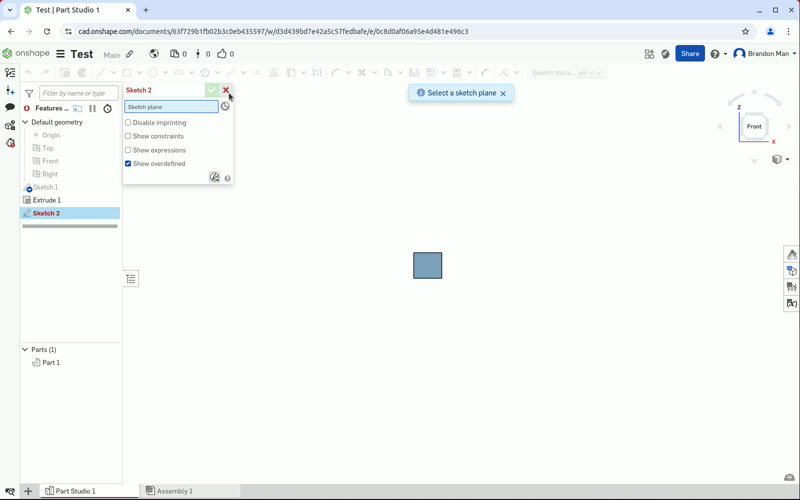
mouse_move(73, 163)
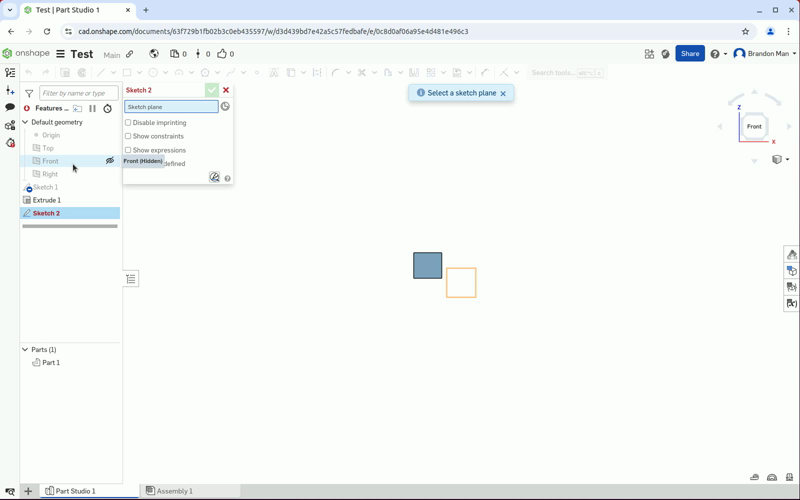
click(73, 163)
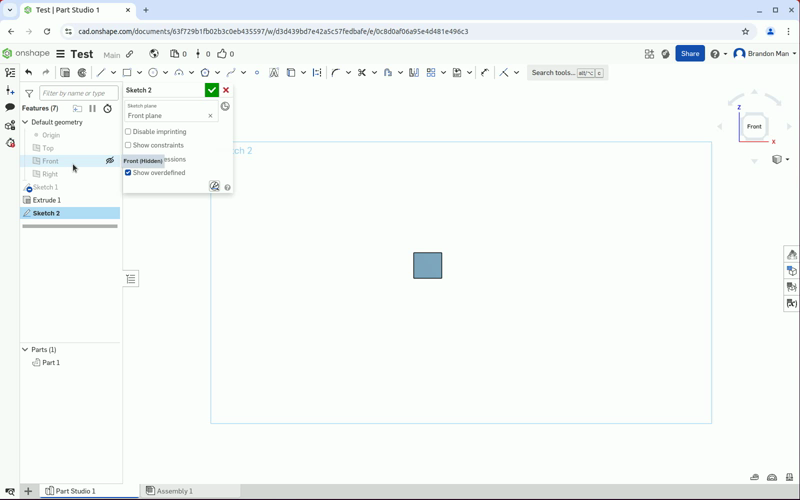
mouse_move(73, 352)
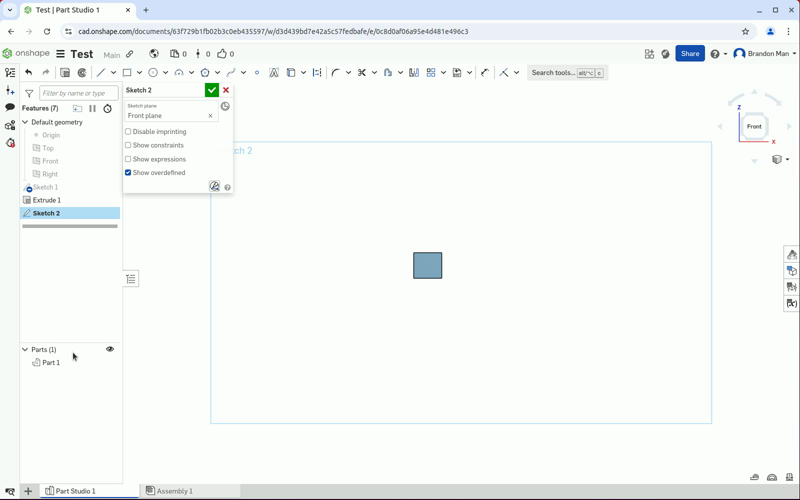
key(y)
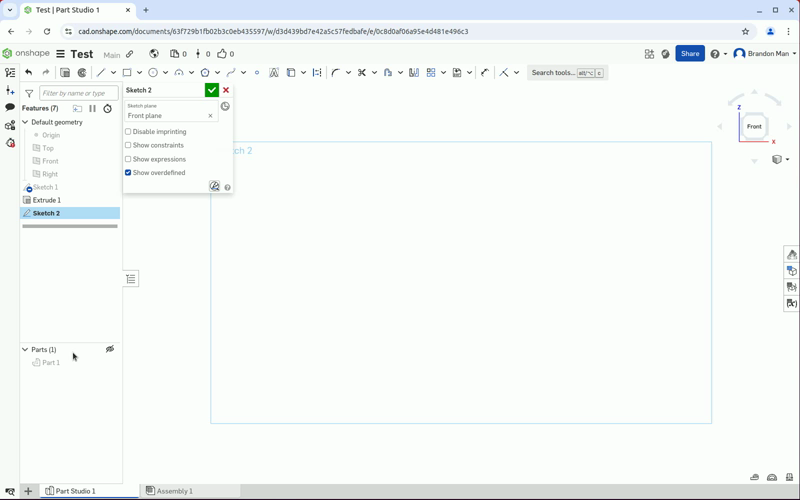
key(l)
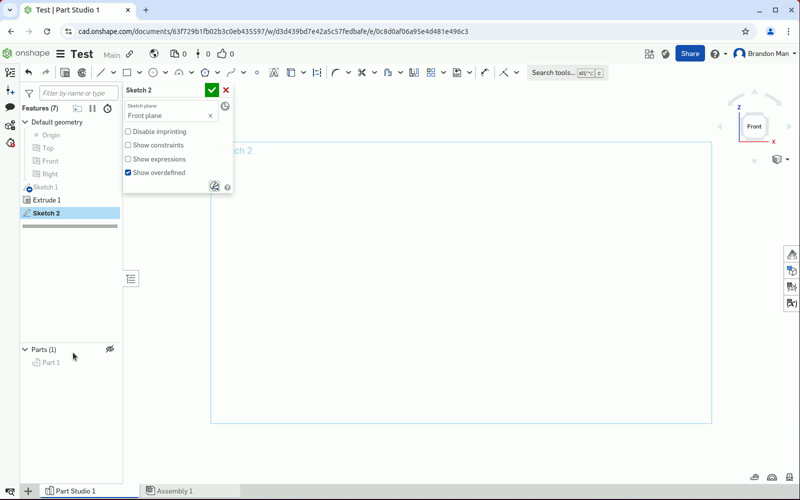
key_down(shift)
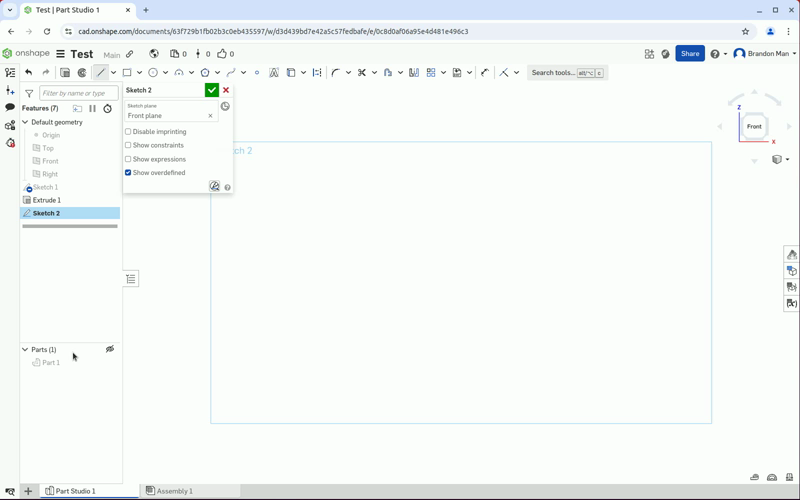
mouse_move(502, 255)
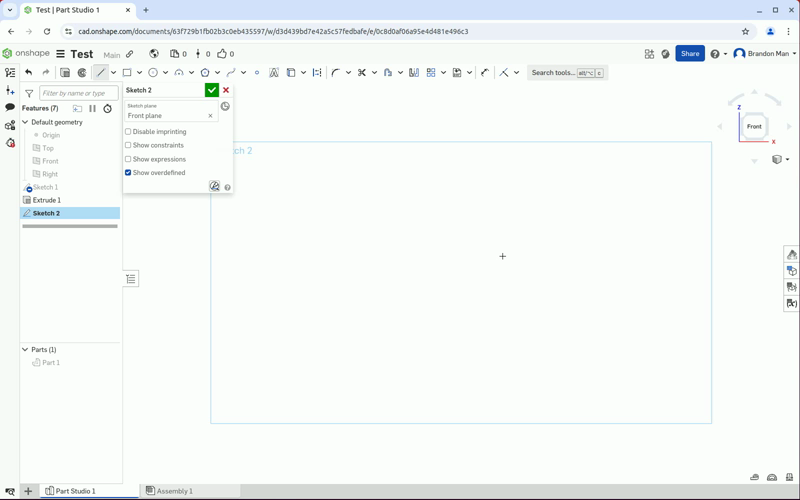
click(502, 255)
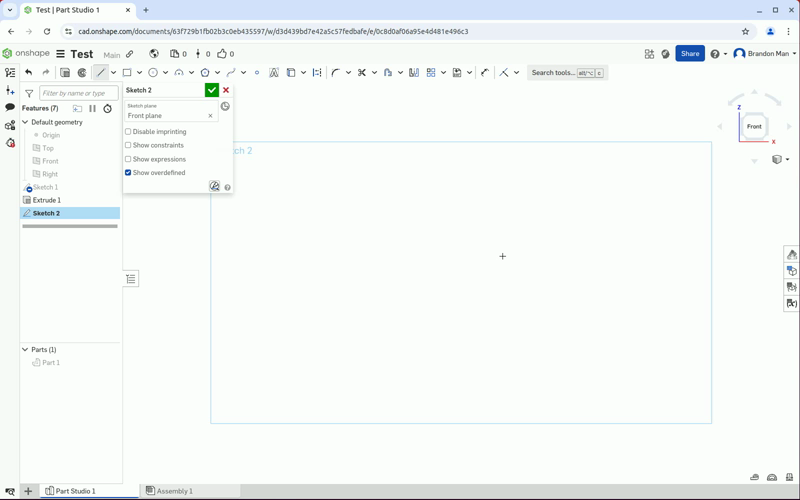
key_up(shift)
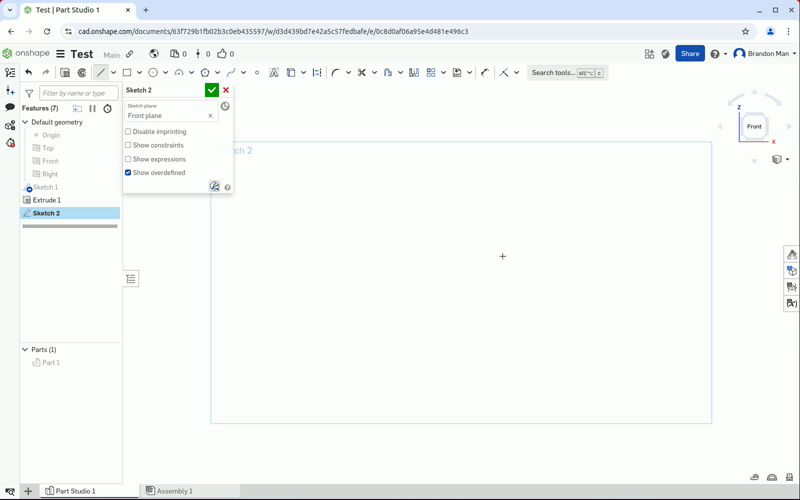
key_down(shift)
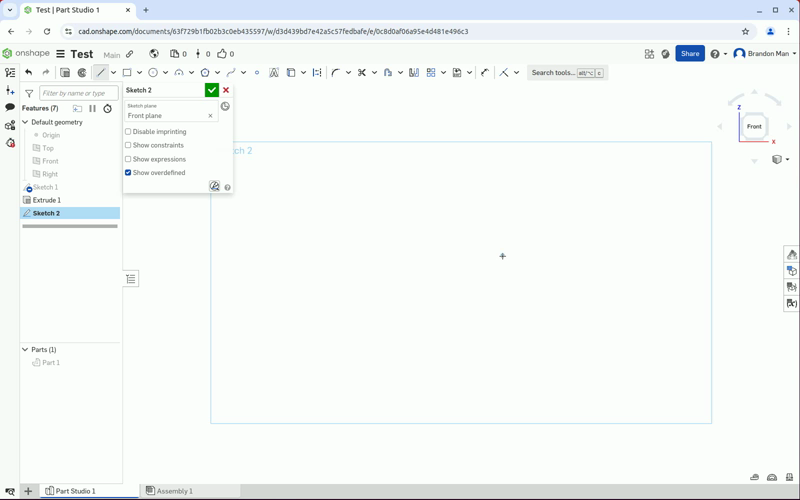
mouse_move(532, 255)
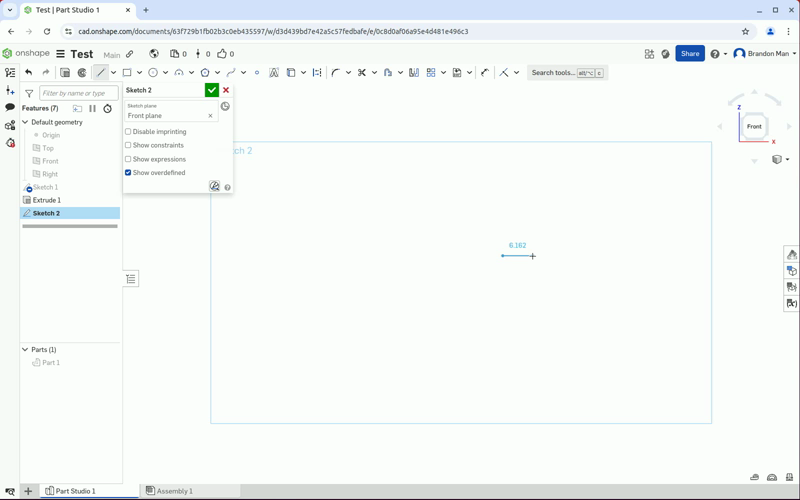
mouse_move(537, 255)
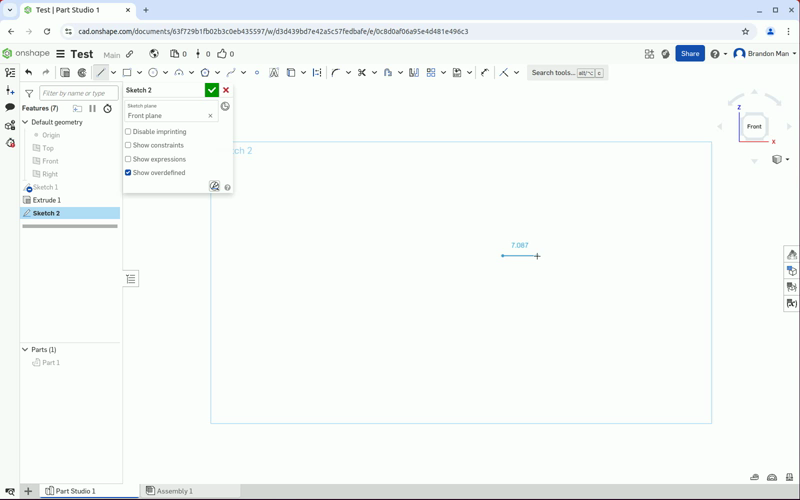
click(537, 255)
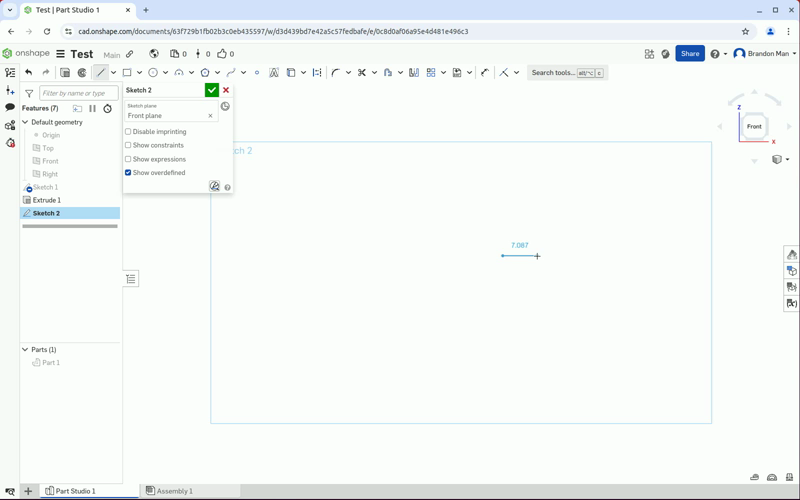
key_up(shift)
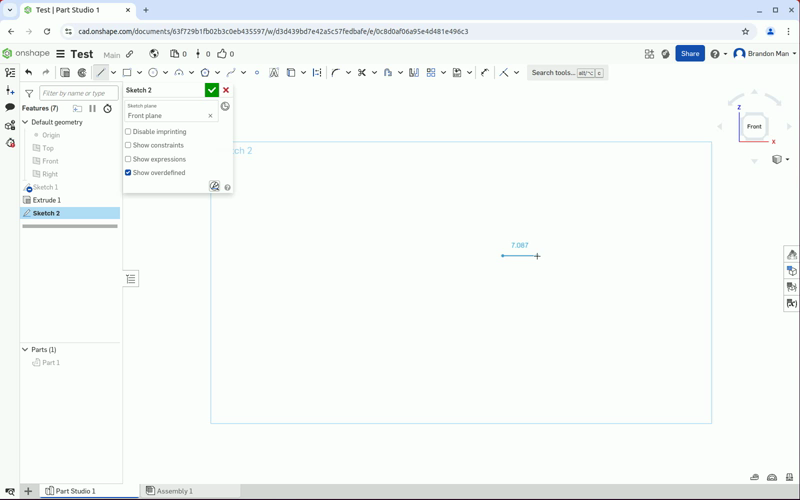
key_down(shift)
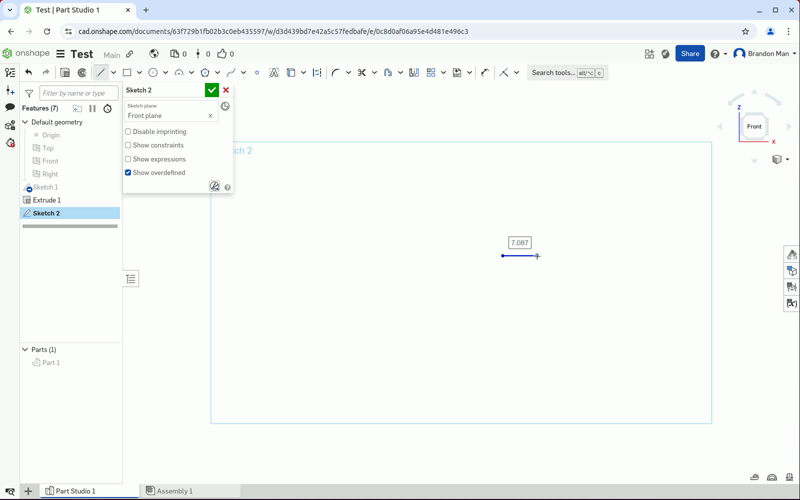
mouse_move(567, 255)
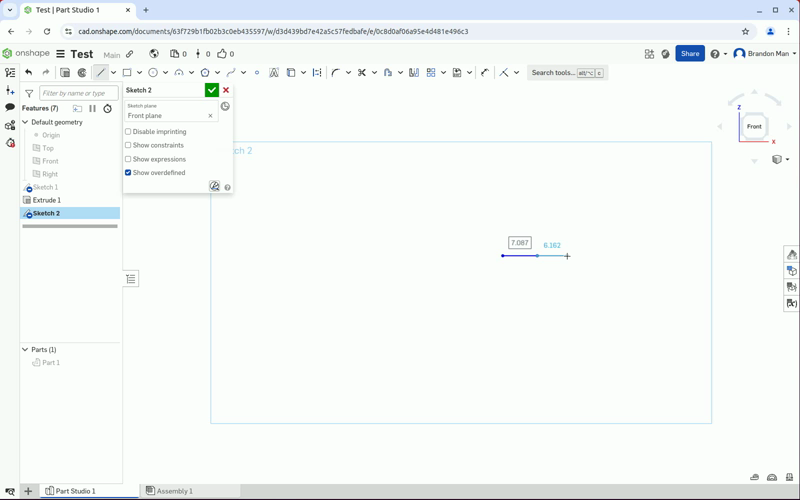
mouse_move(537, 219)
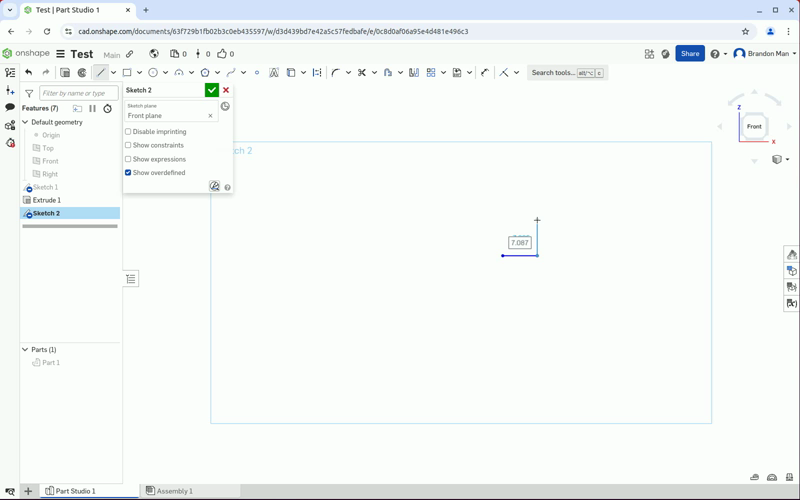
click(537, 219)
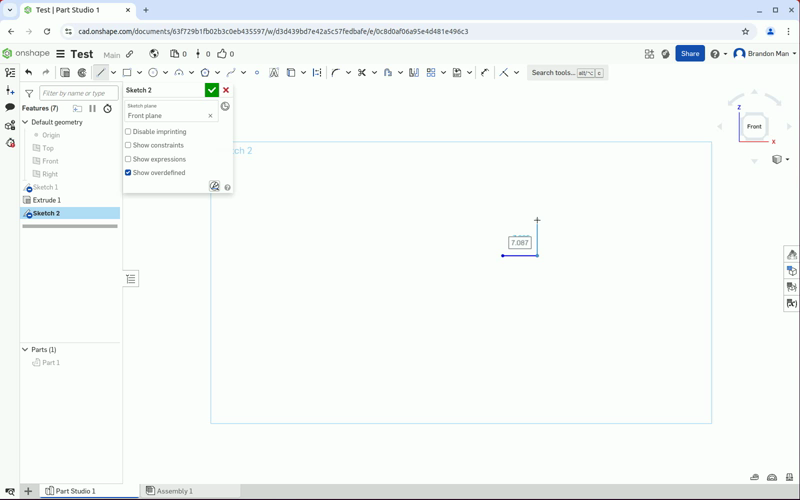
key_up(shift)
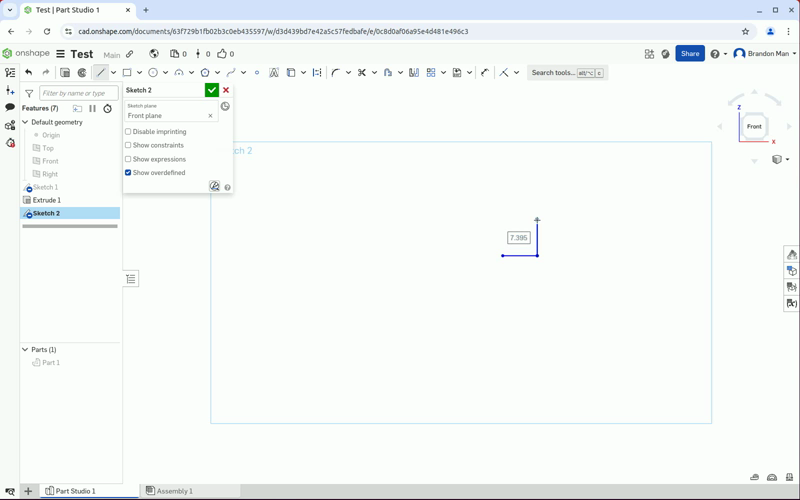
key_down(shift)
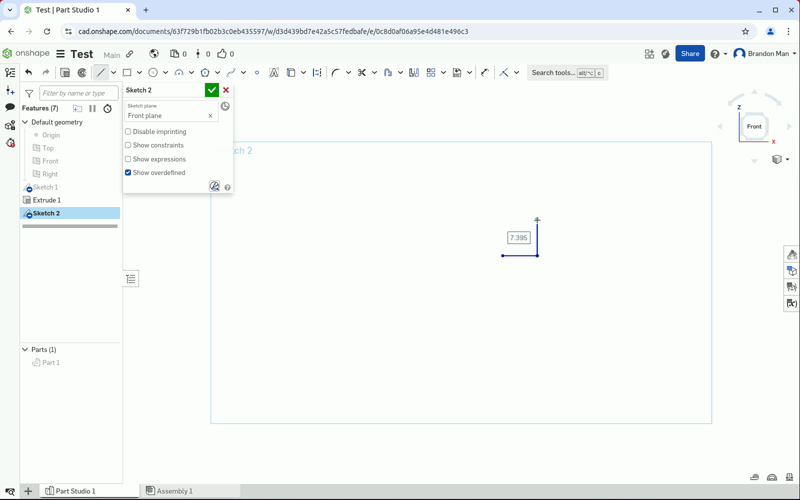
mouse_move(567, 219)
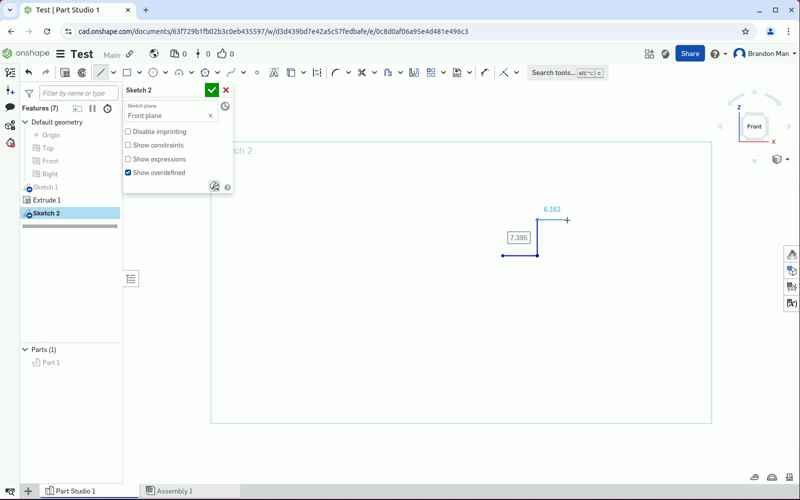
mouse_move(502, 219)
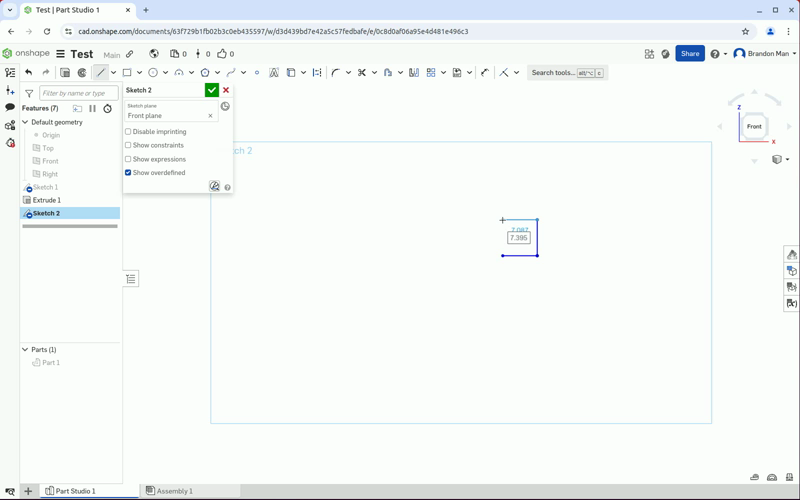
click(502, 219)
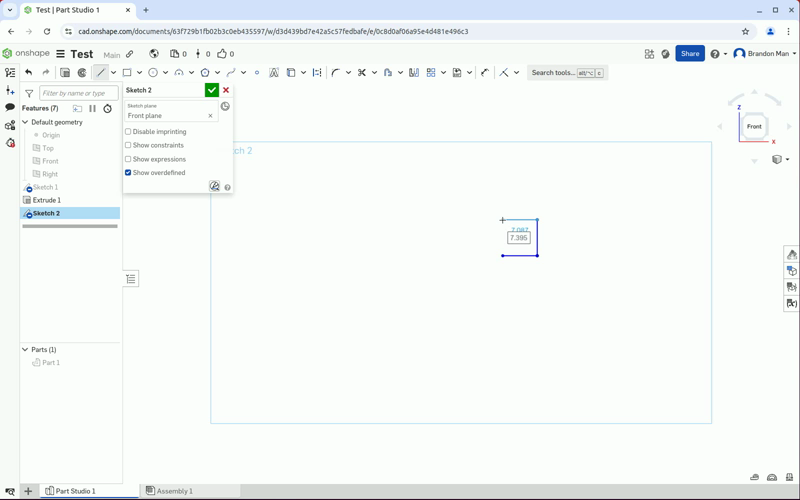
key_up(shift)
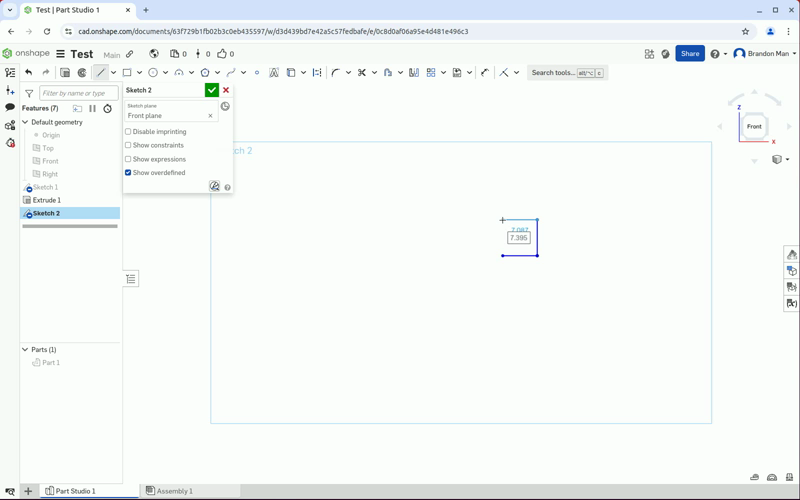
mouse_move(532, 219)
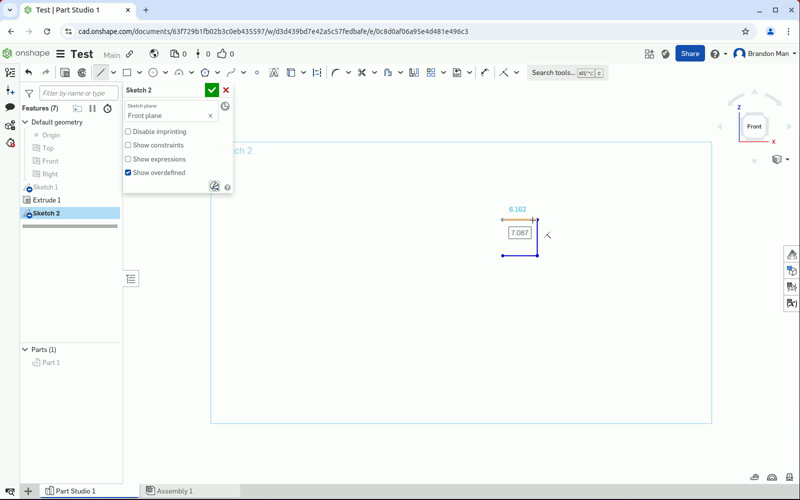
key_down(shift)
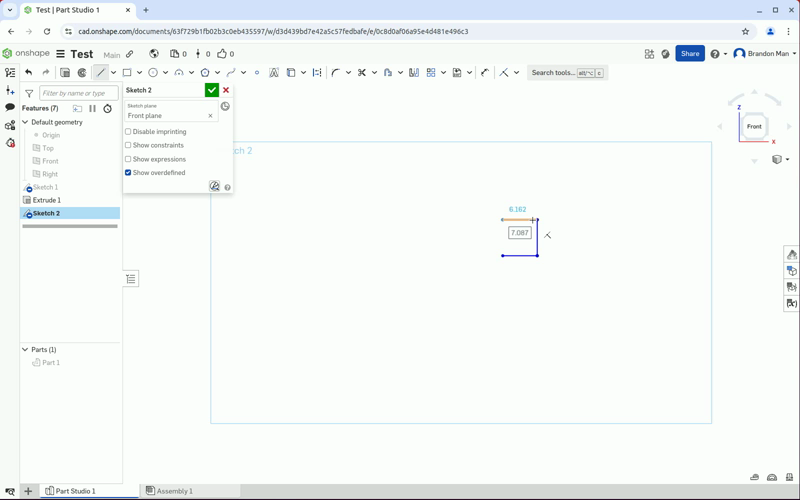
mouse_move(502, 255)
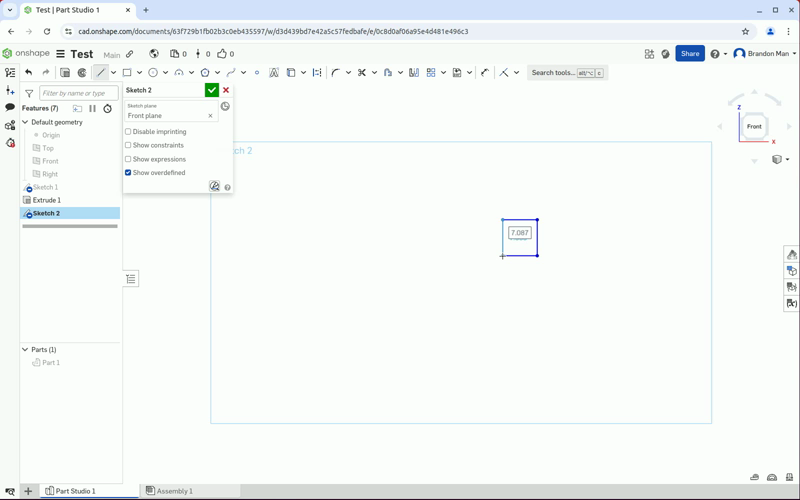
key_up(shift)
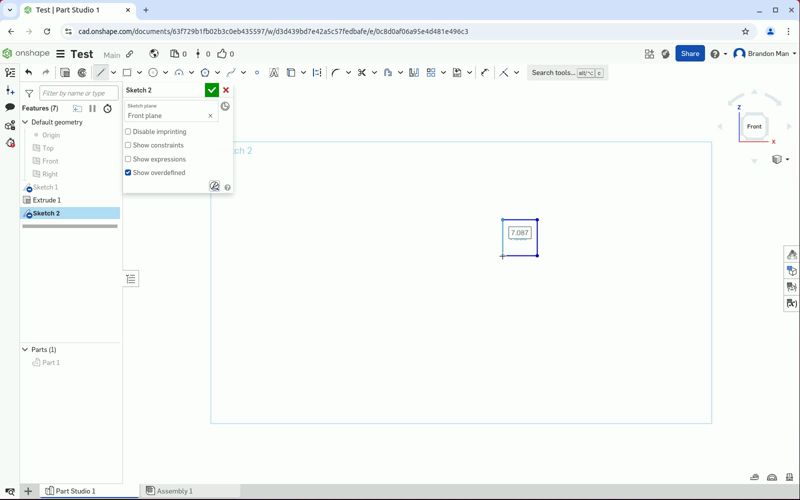
click(502, 255)
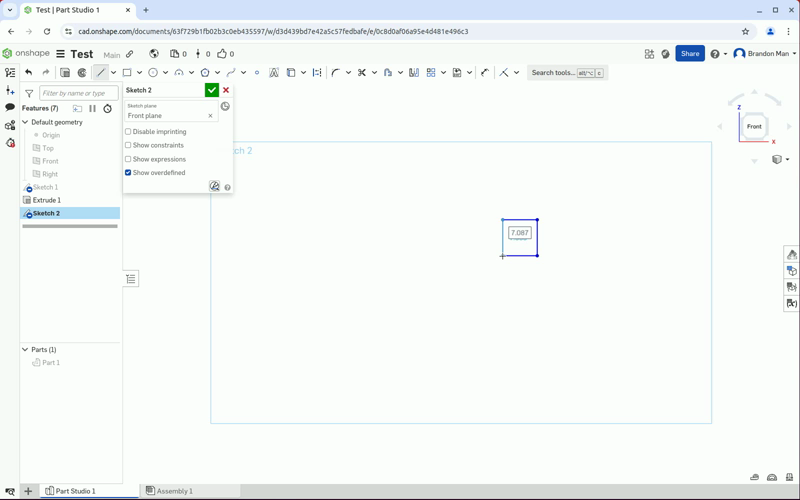
key(esc)
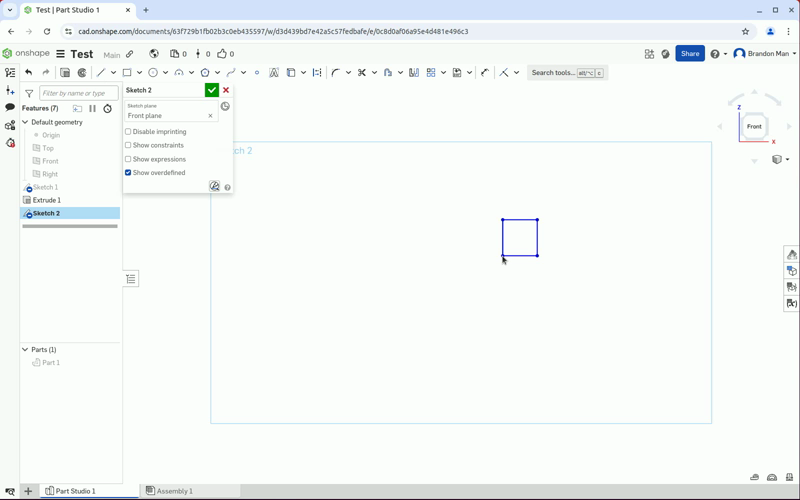
mouse_move(520, 241)
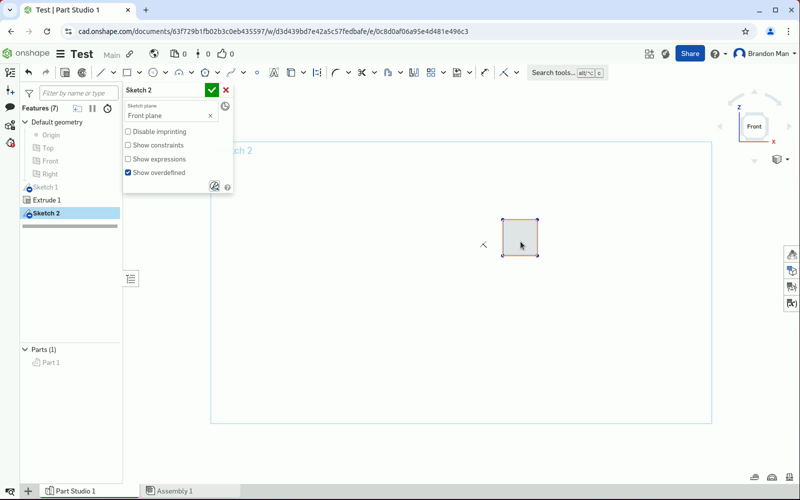
scroll(6)
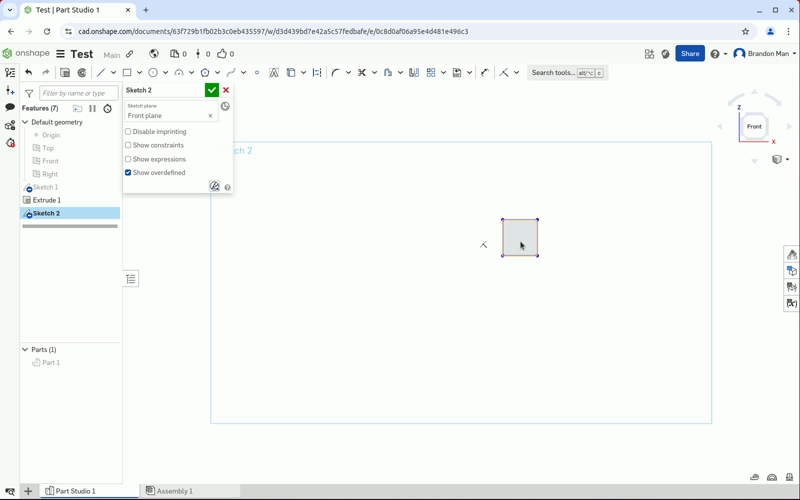
scroll(6)
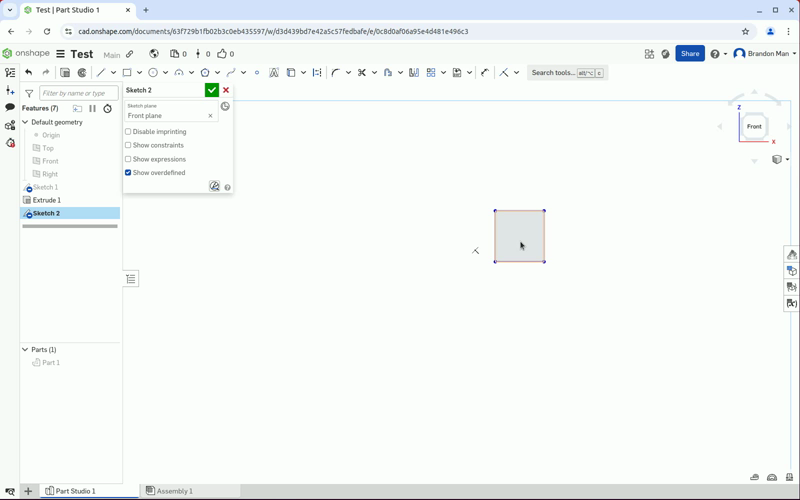
scroll(6)
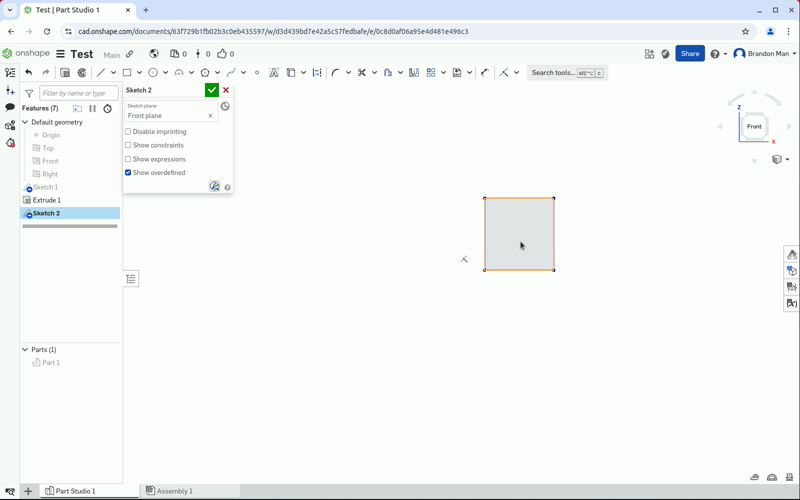
scroll(6)
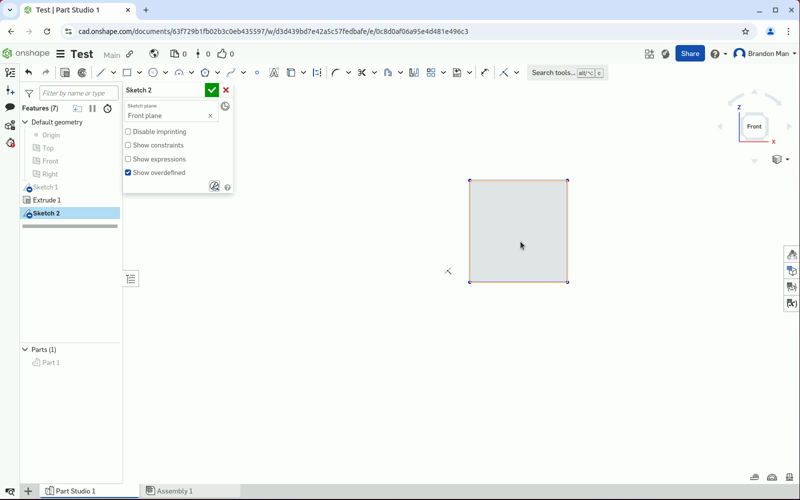
scroll(6)
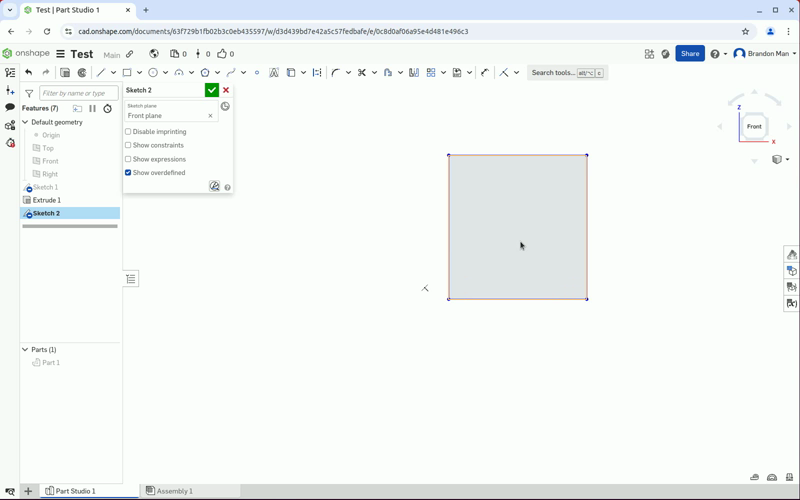
scroll(6)
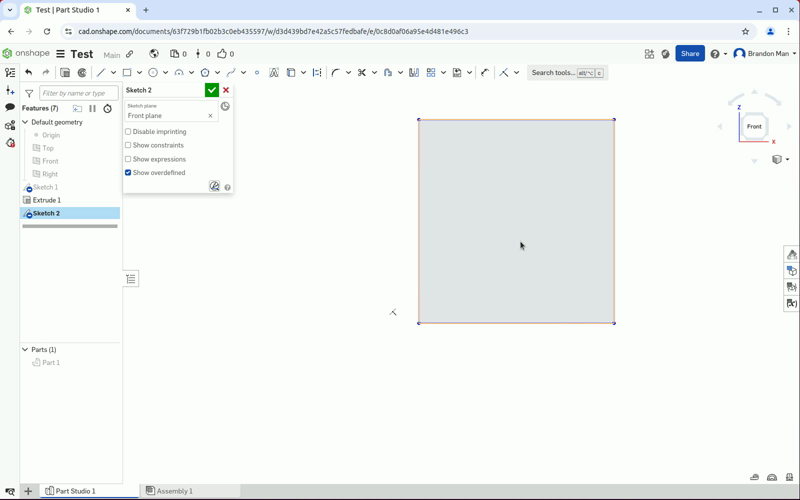
scroll(6)
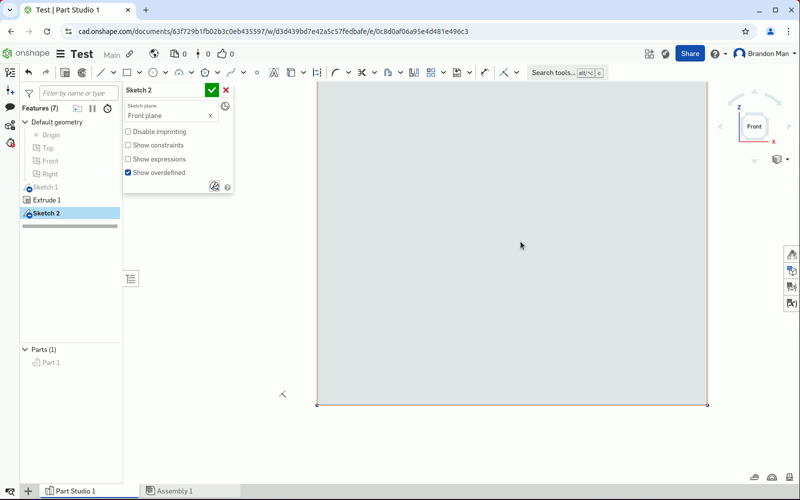
click(520, 241)
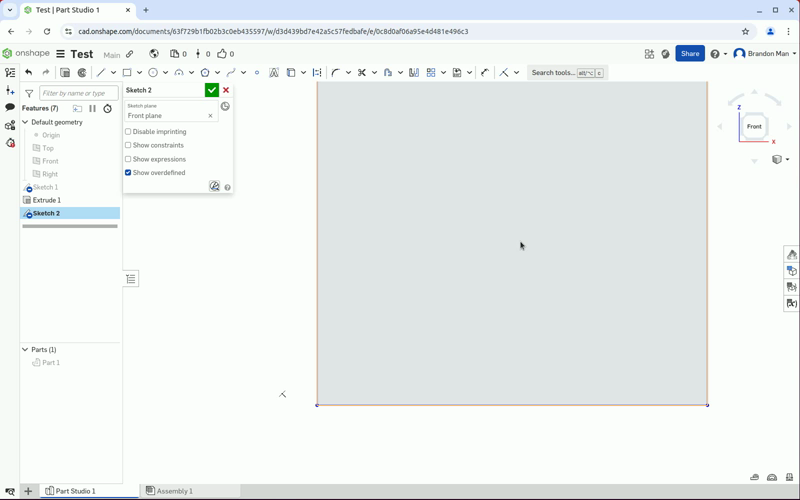
scroll(-6)
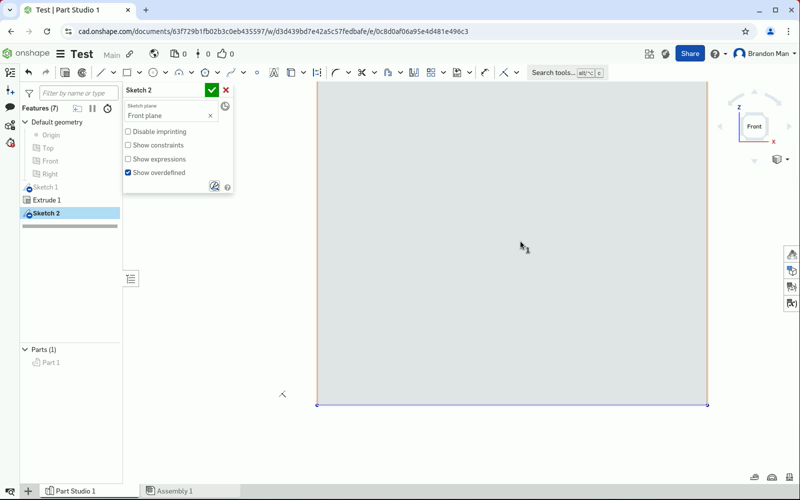
scroll(-6)
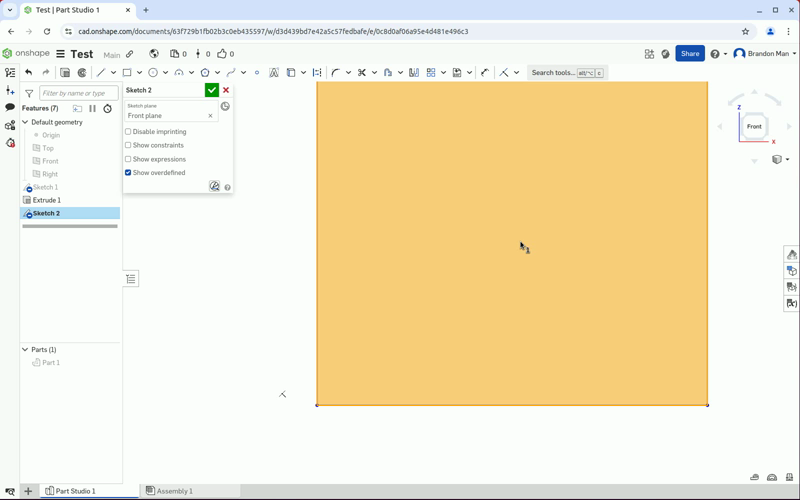
scroll(-6)
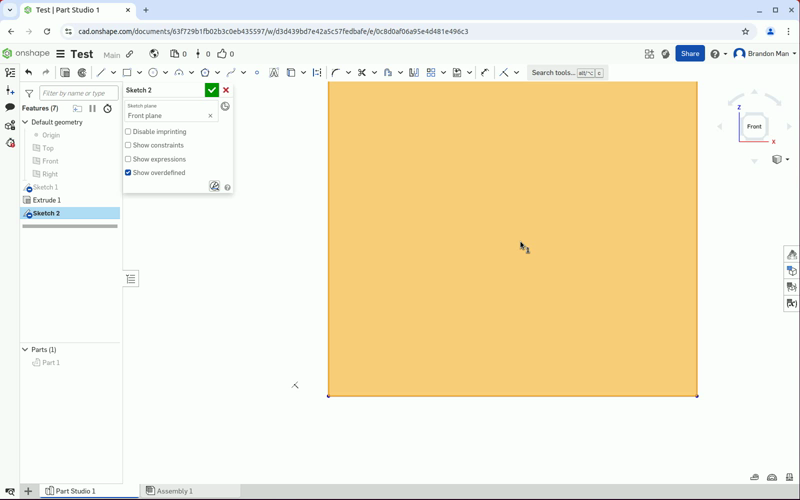
scroll(-6)
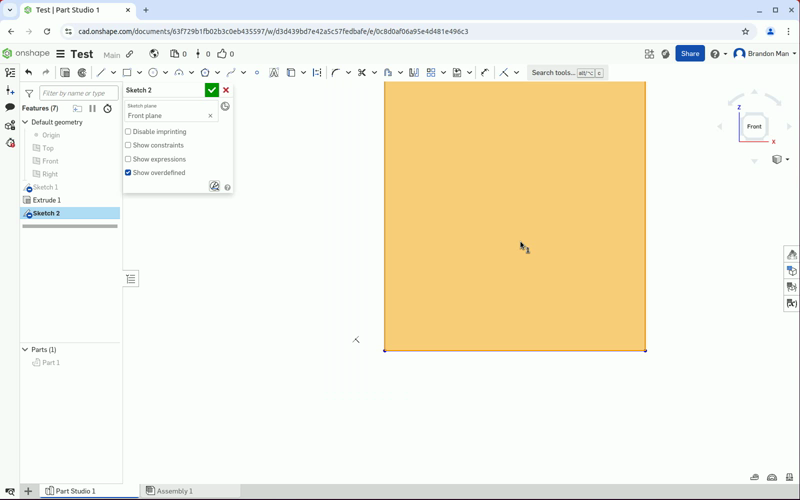
scroll(-6)
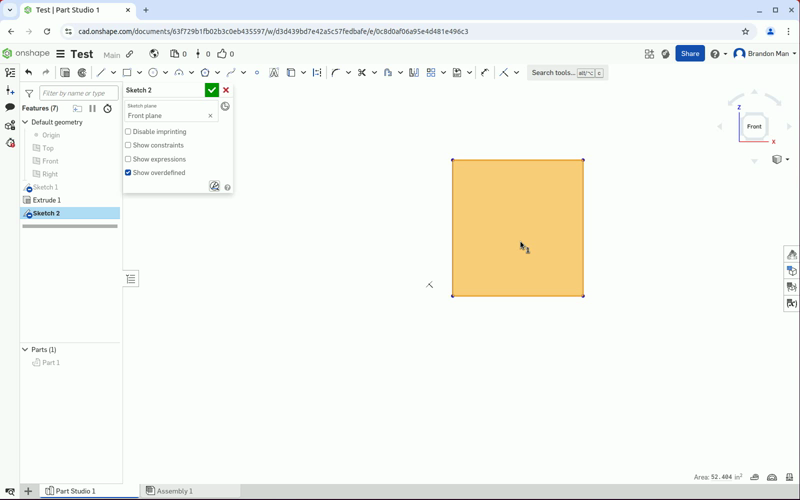
scroll(-6)
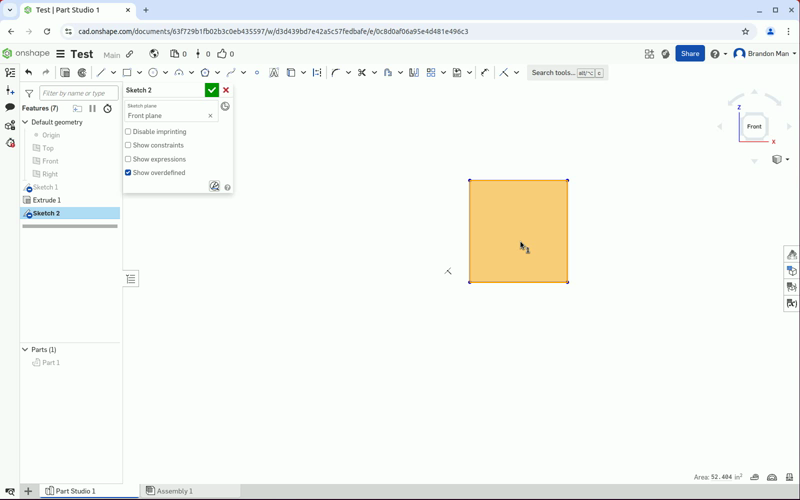
scroll(-6)
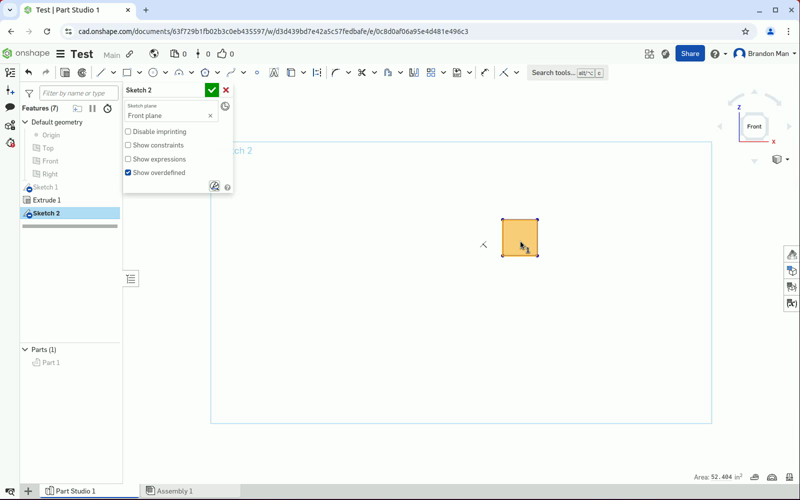
mouse_move(73, 352)
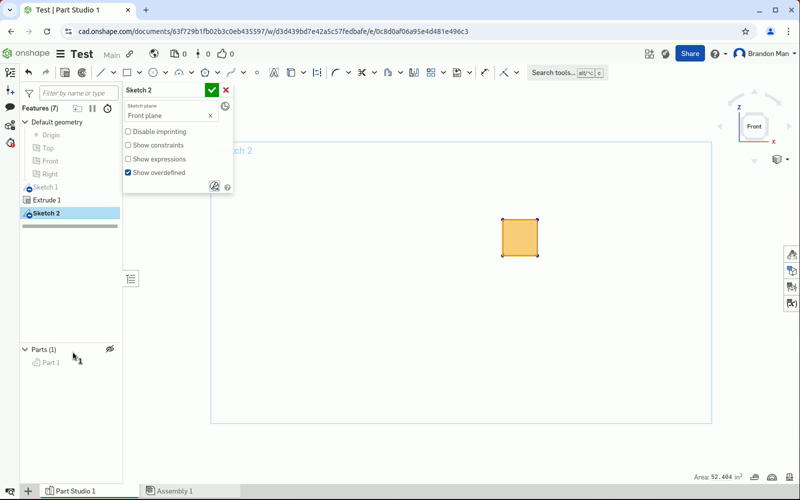
key(shift+y)
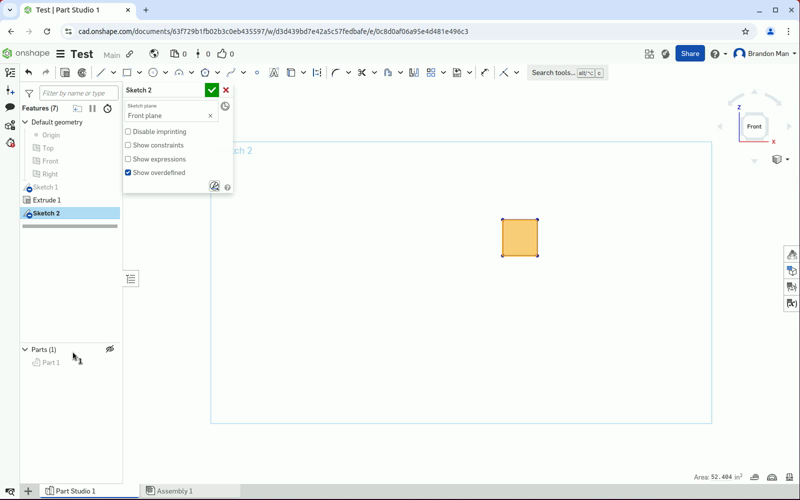
key(shift+e)
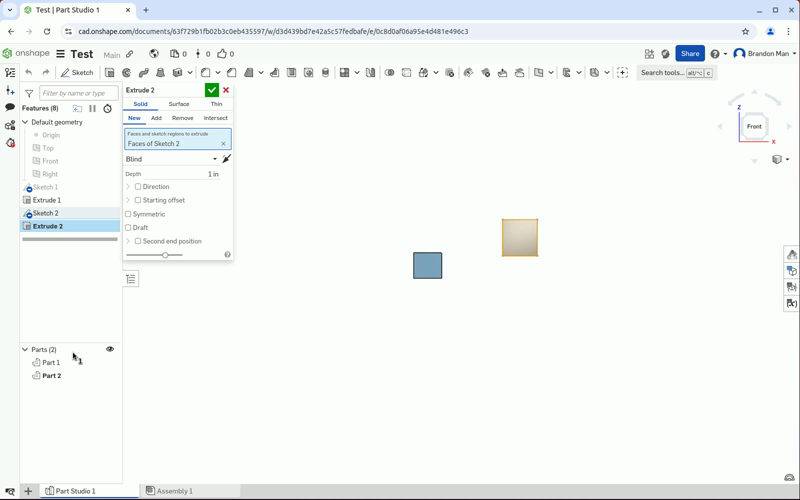
mouse_move(143, 106)
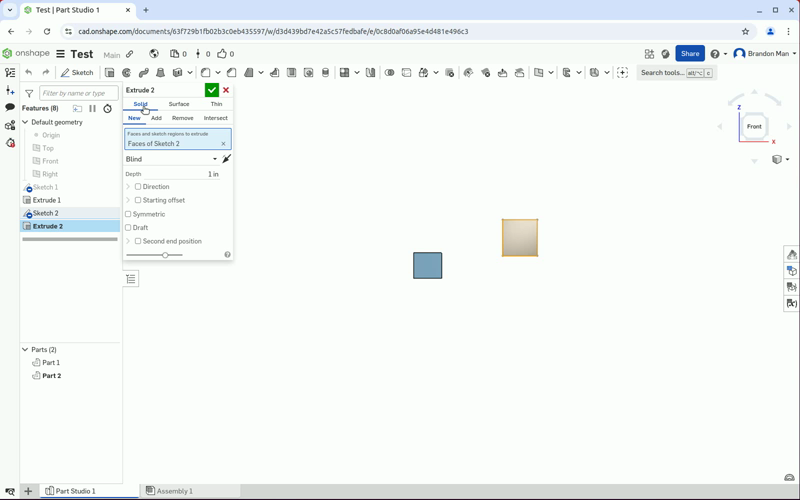
click(143, 106)
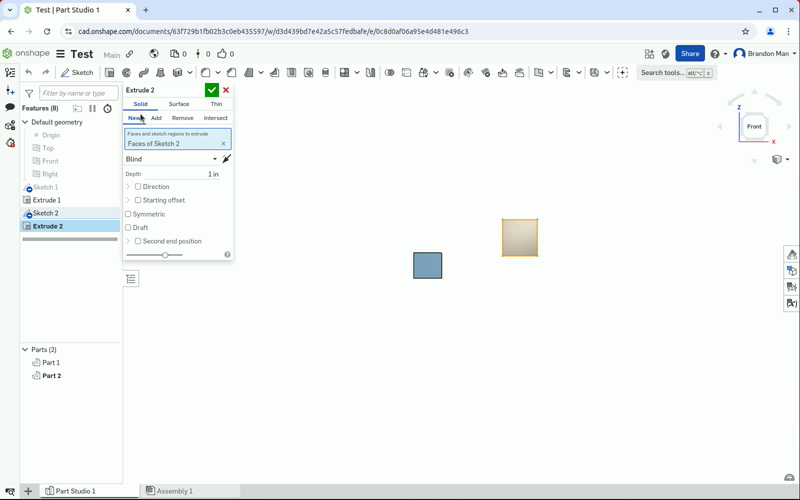
mouse_move(137, 120)
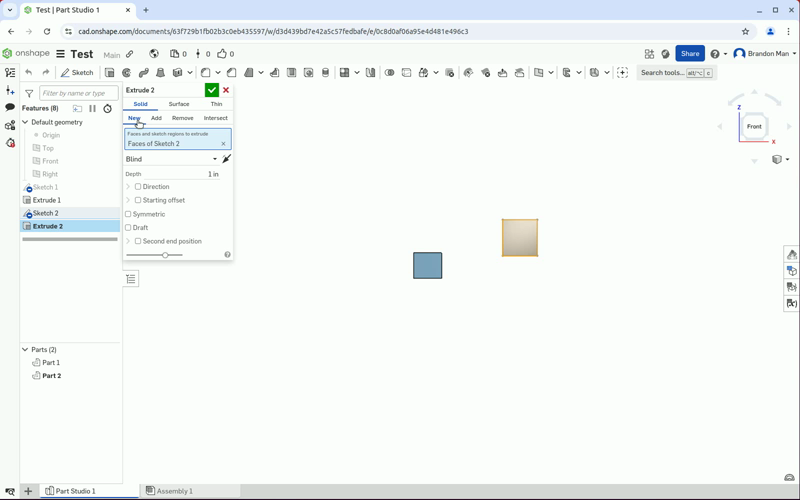
click(137, 120)
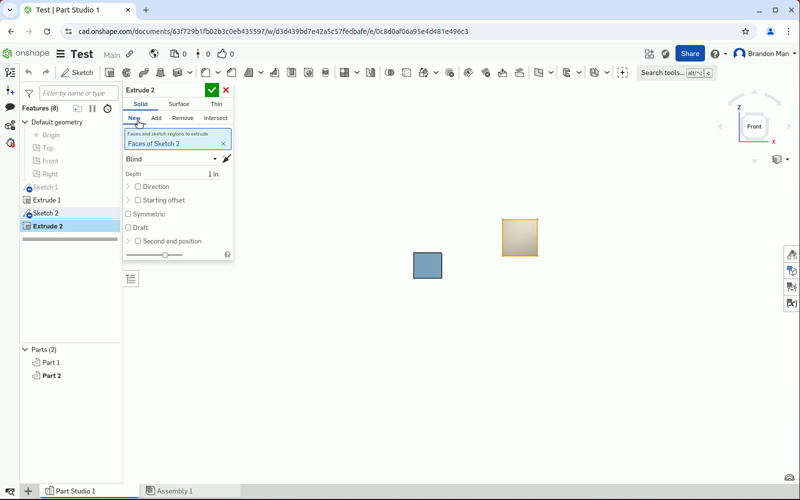
key(tab, 4)
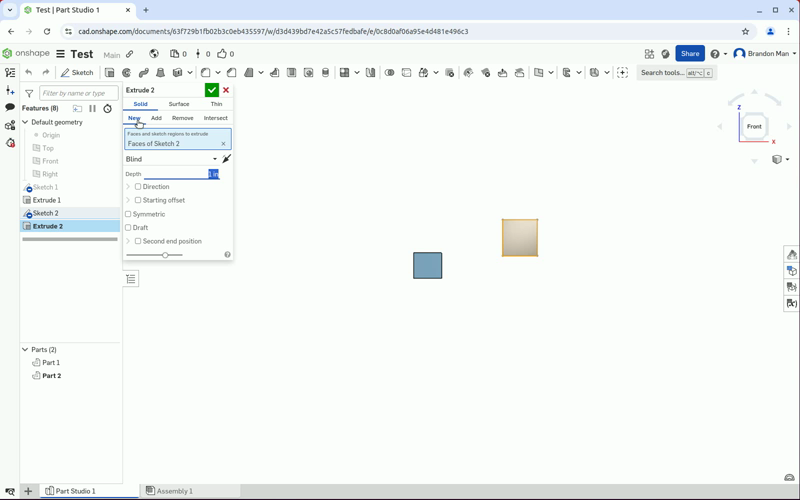
text(3.129)
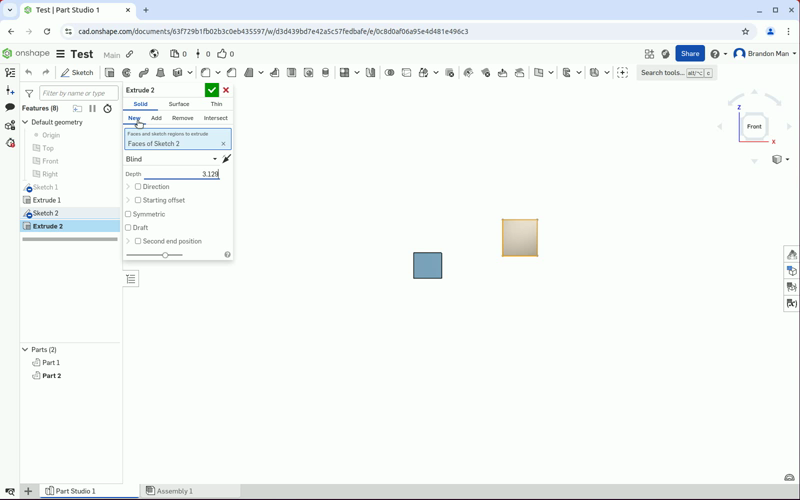
key(enter)
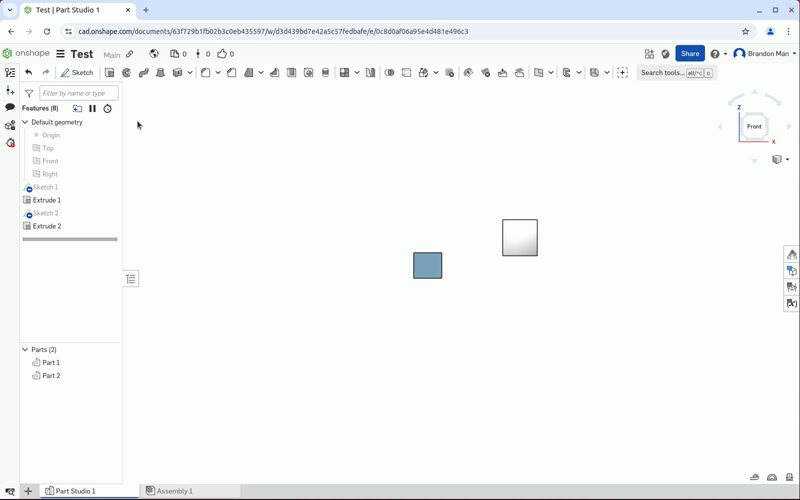
key(shift+h)
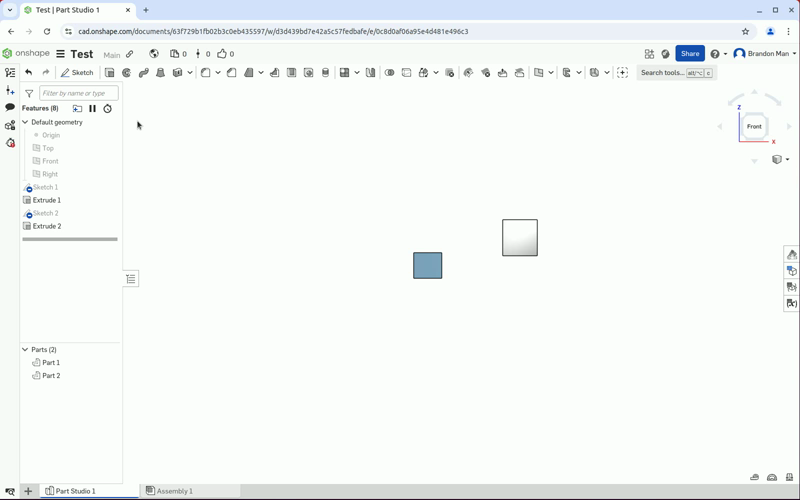
key(shift+h)
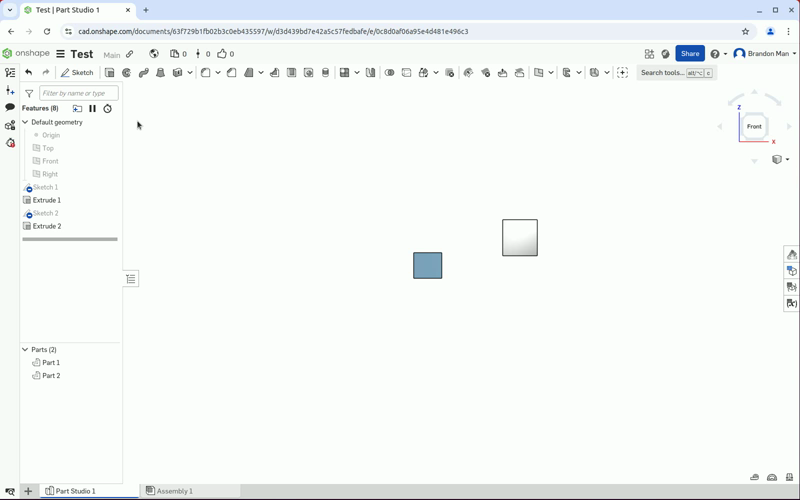
mouse_move(73, 189)
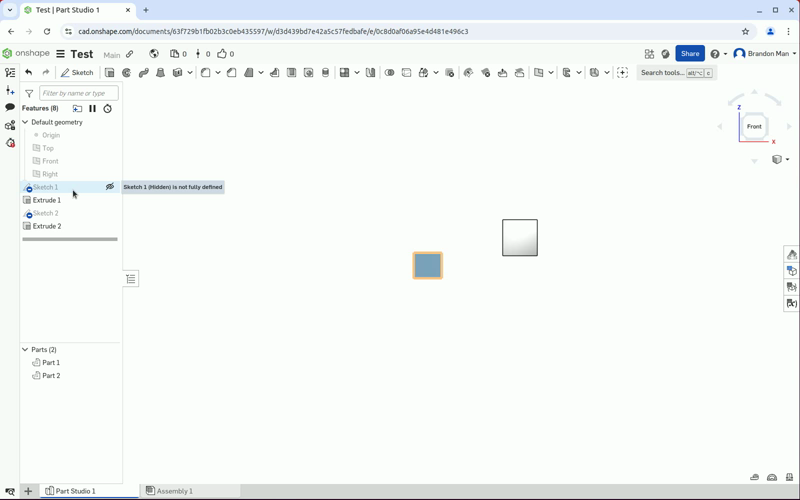
click(73, 189)
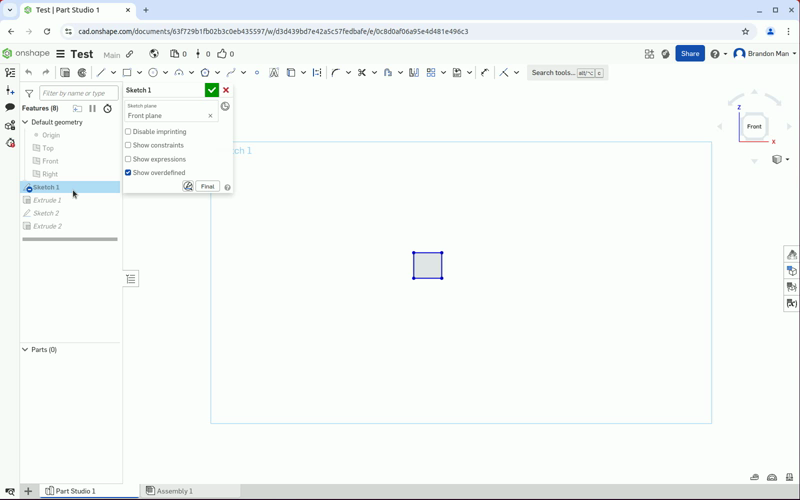
mouse_move(229, 92)
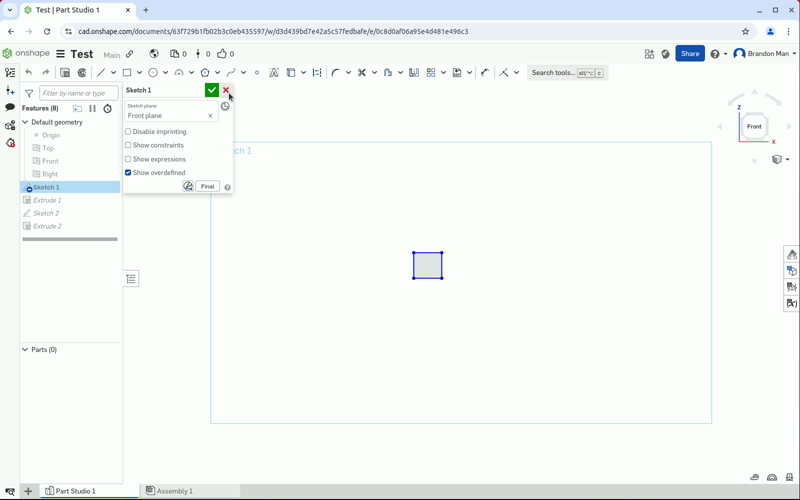
click(229, 92)
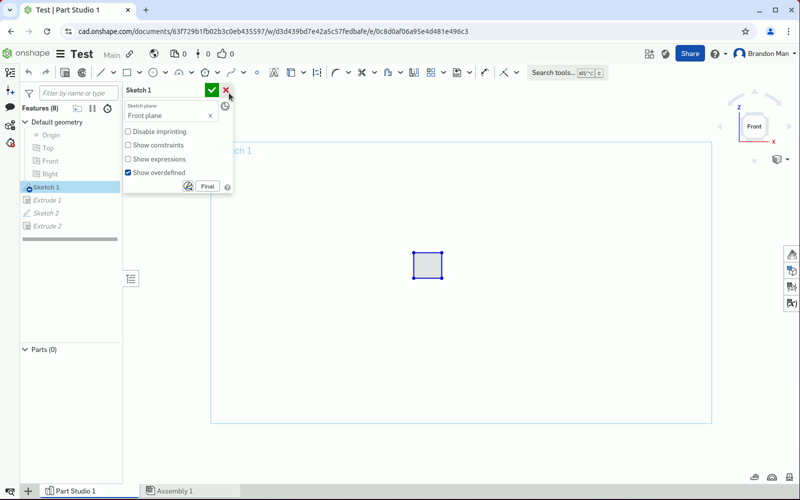
key(shift+s)
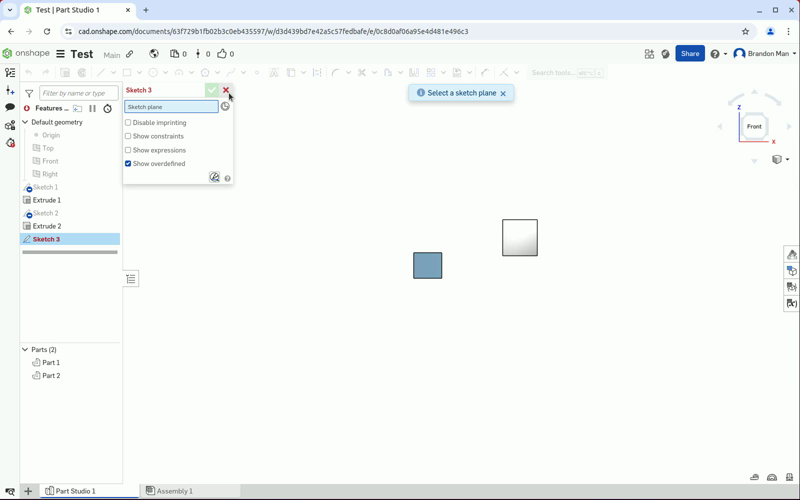
mouse_move(73, 163)
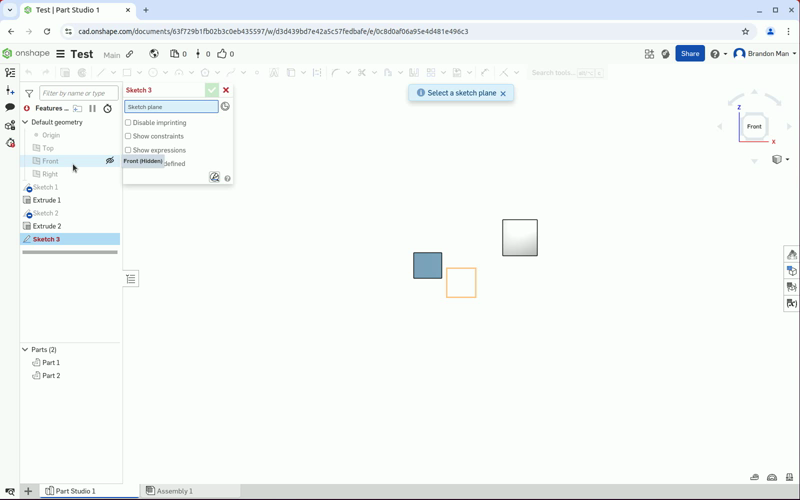
click(73, 163)
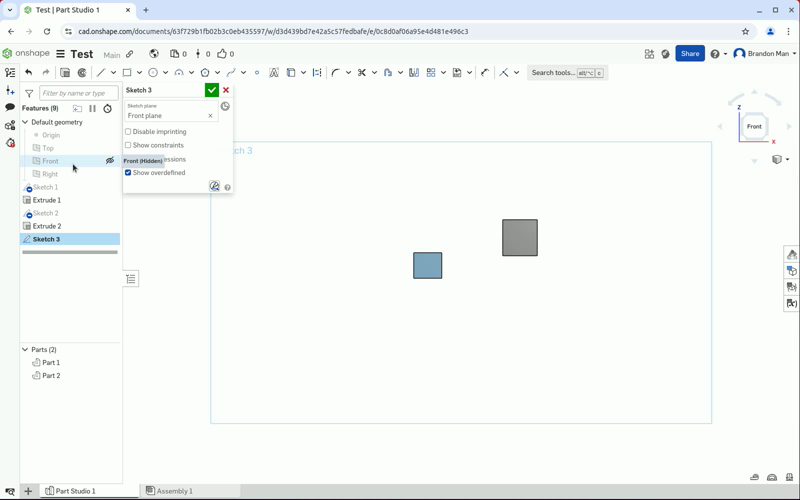
mouse_move(73, 352)
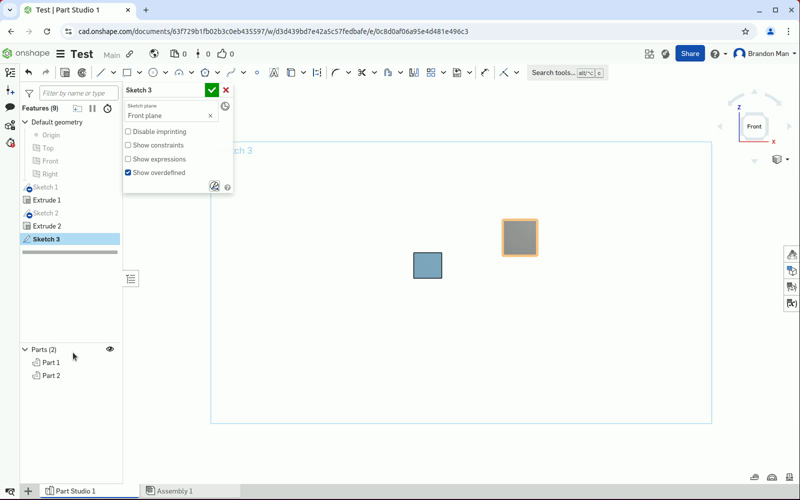
key(y)
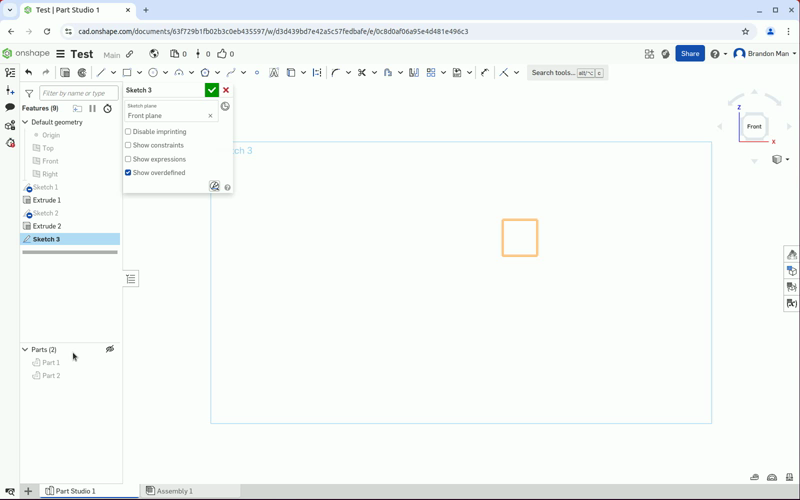
key(l)
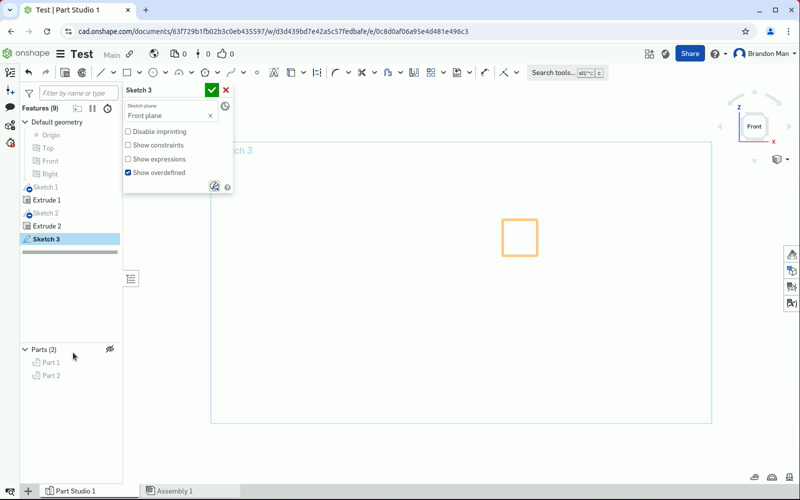
key_down(shift)
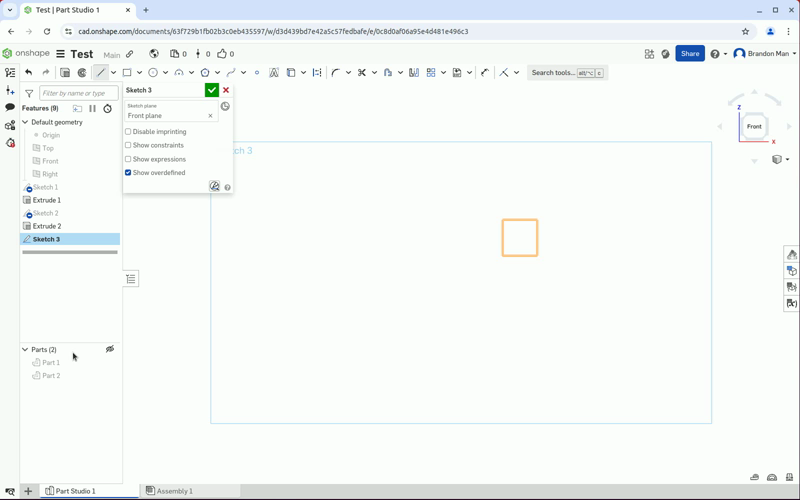
mouse_move(348, 279)
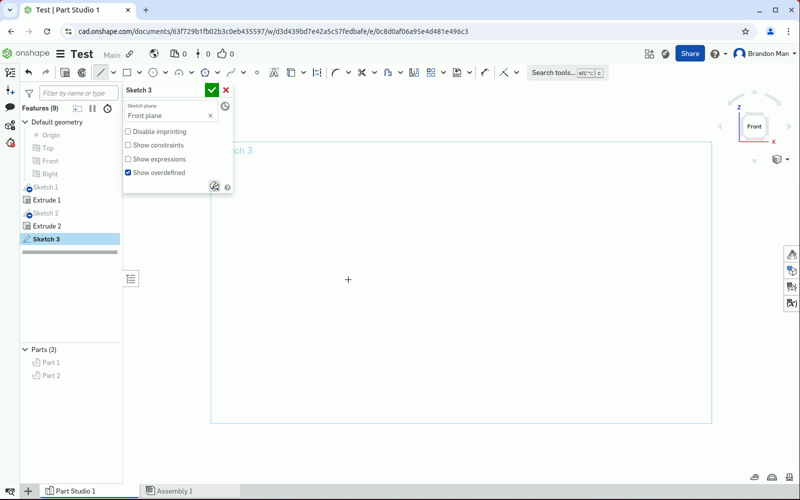
click(348, 279)
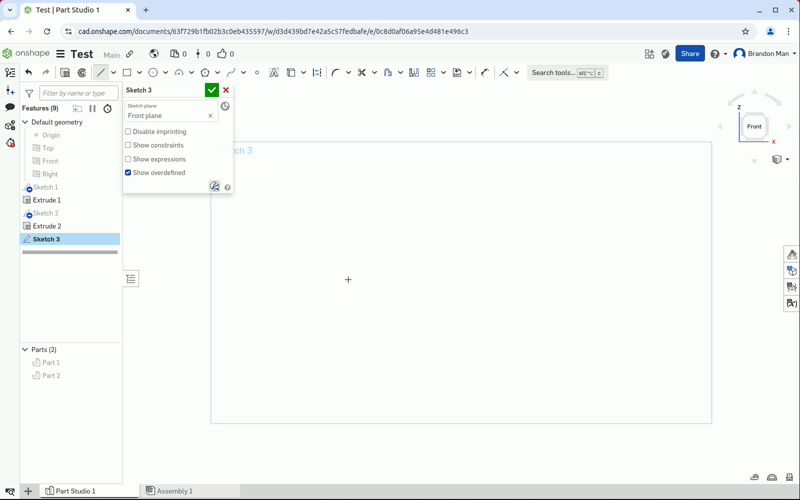
key_up(shift)
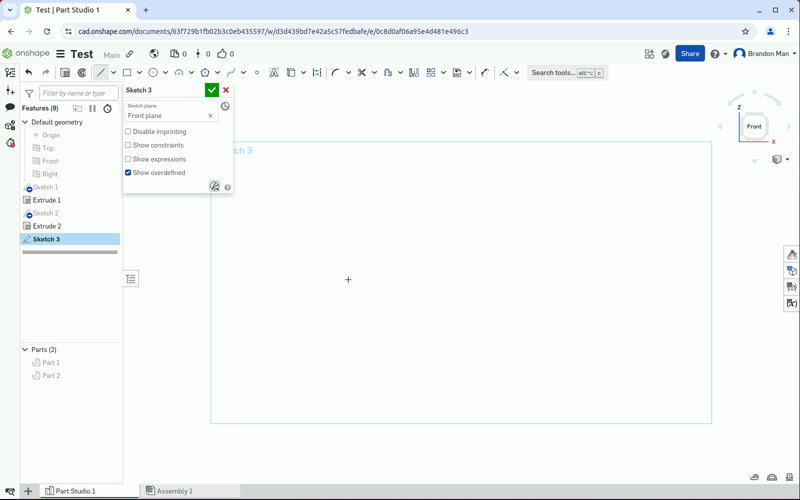
key_down(shift)
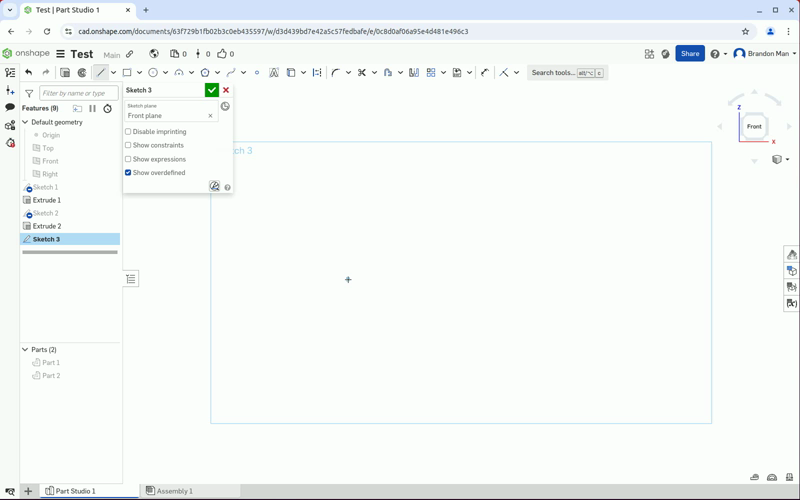
mouse_move(378, 279)
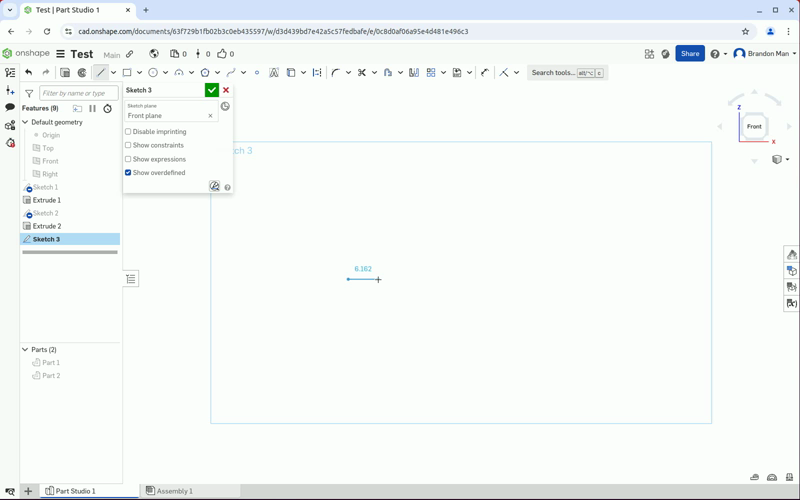
mouse_move(371, 279)
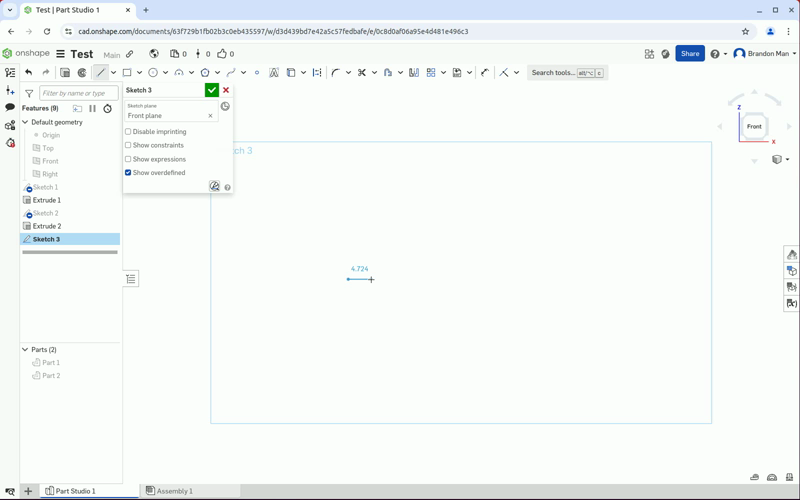
click(371, 279)
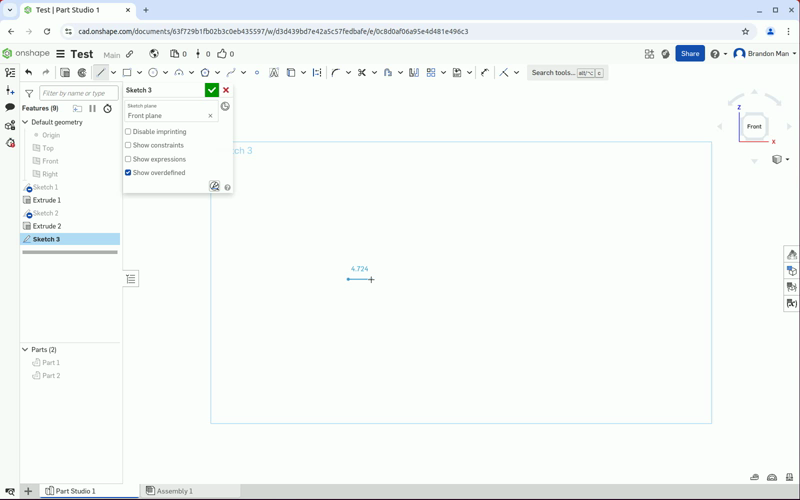
key_up(shift)
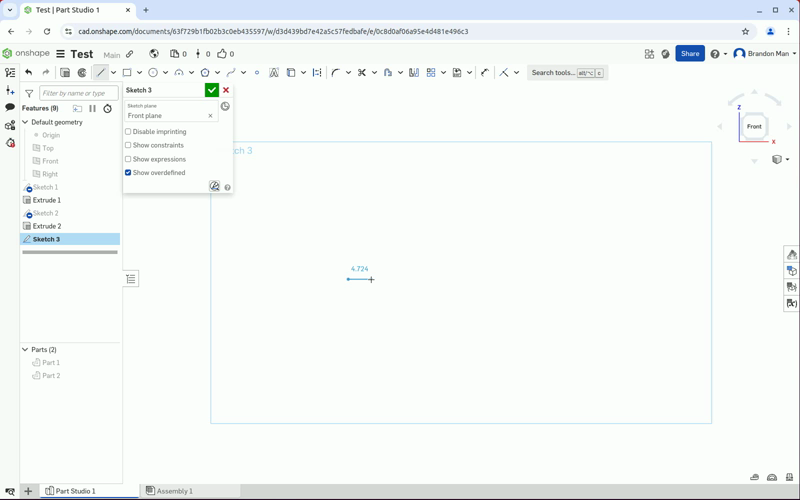
key_down(shift)
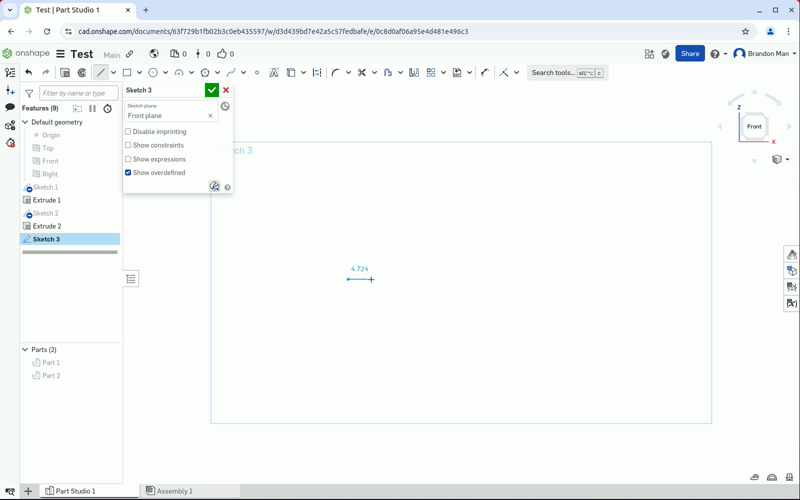
mouse_move(401, 279)
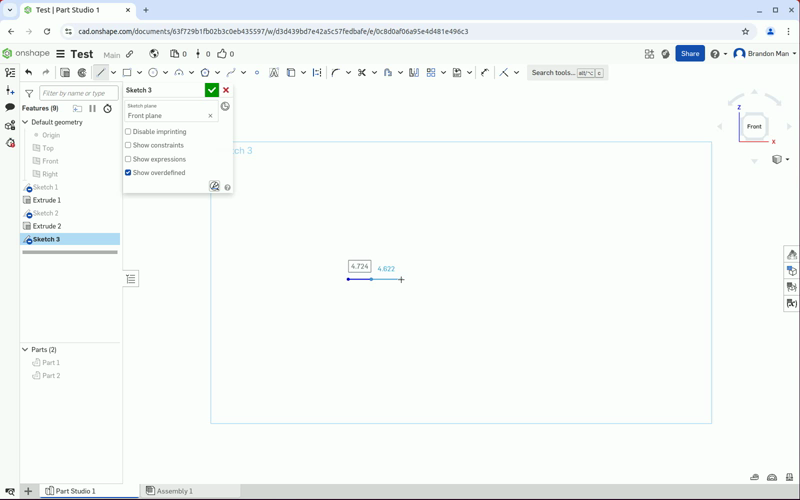
mouse_move(371, 251)
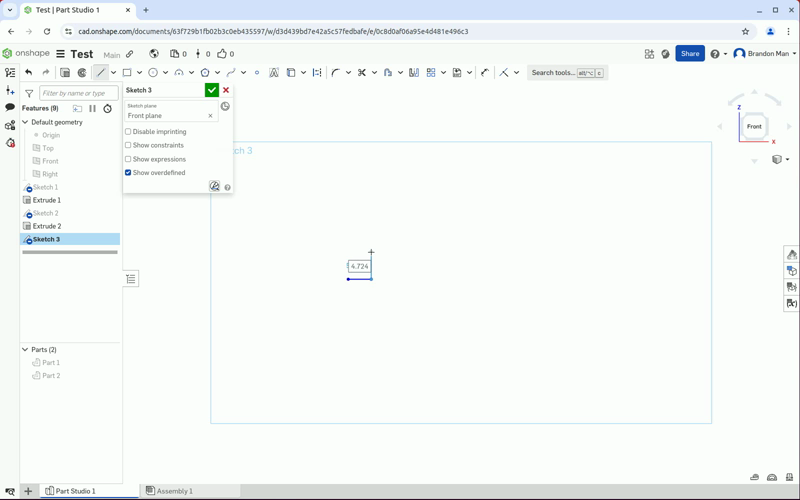
click(371, 251)
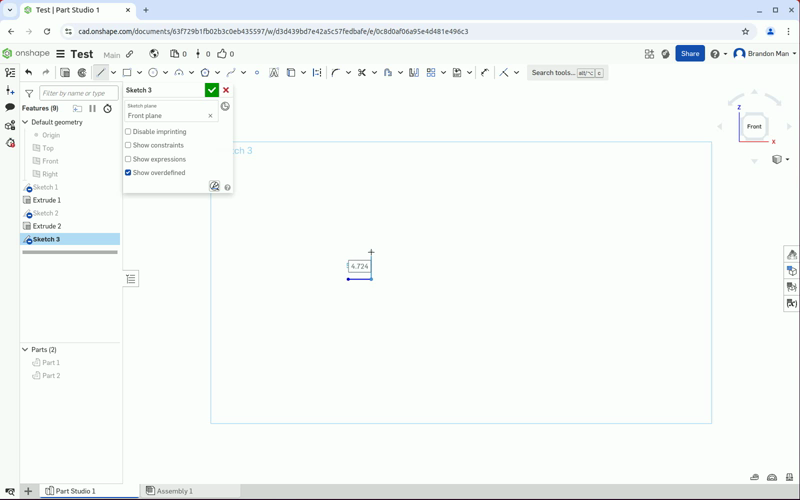
key_up(shift)
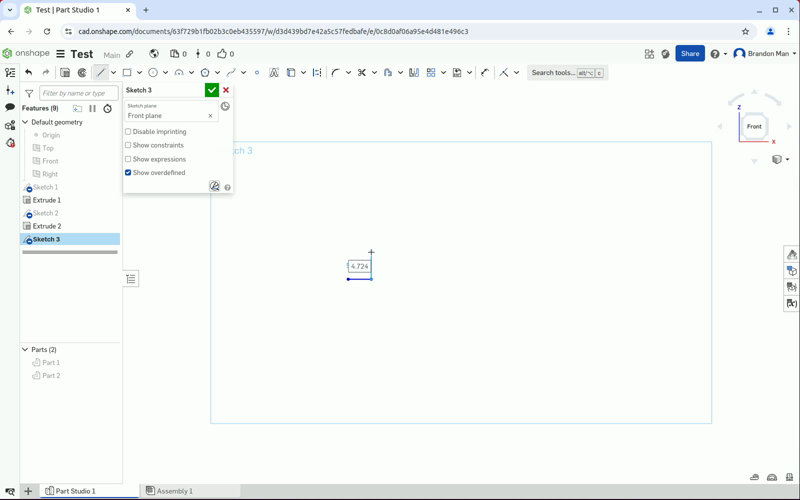
key_down(shift)
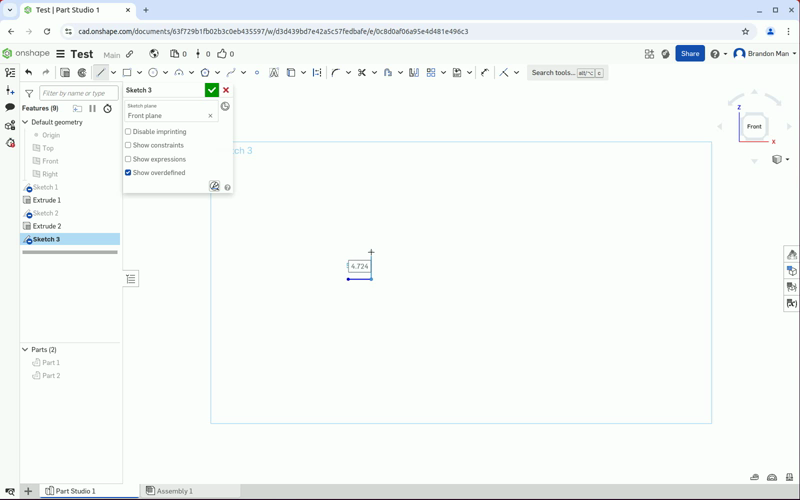
mouse_move(401, 251)
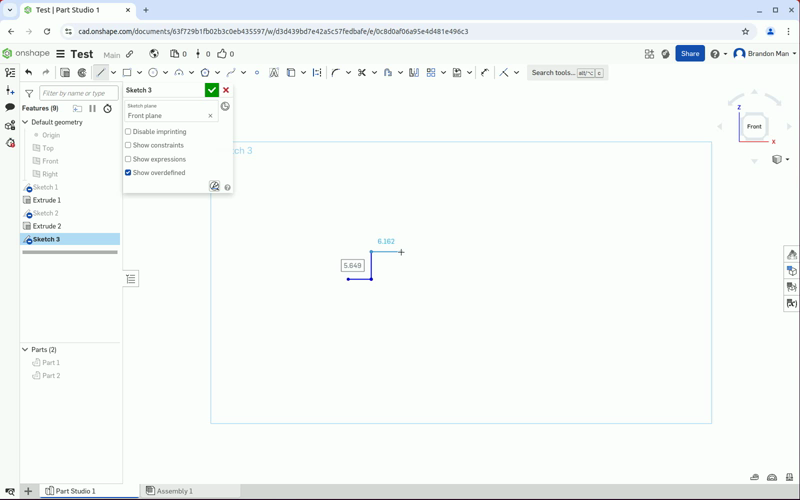
mouse_move(348, 251)
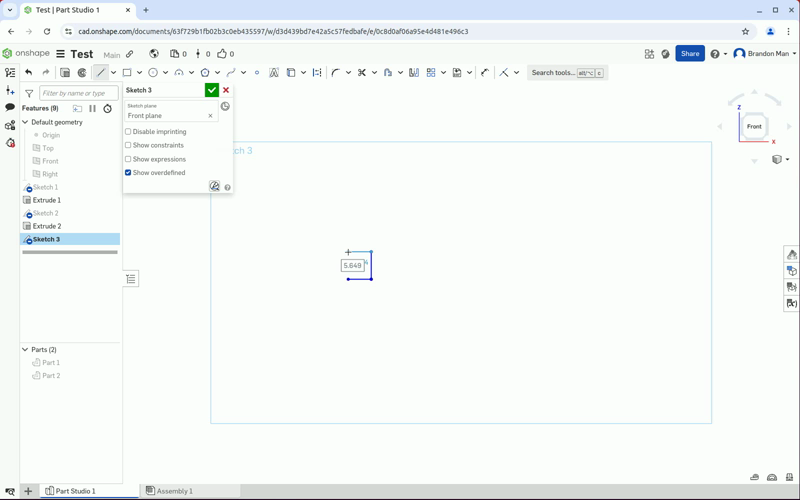
click(348, 251)
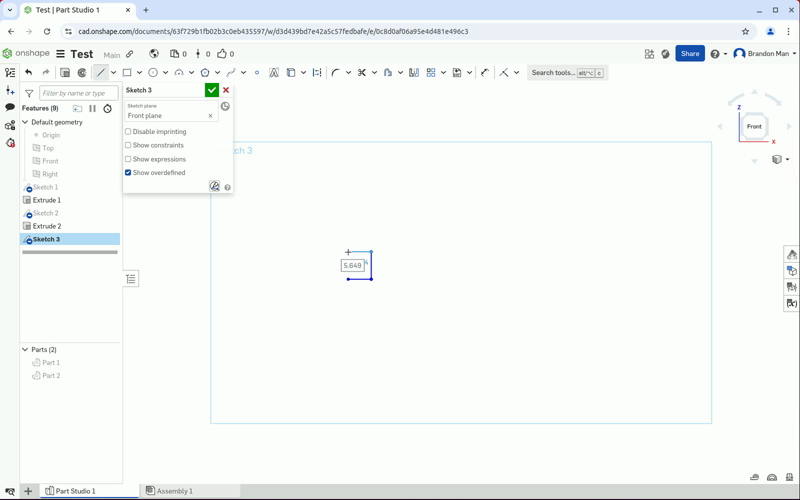
key_up(shift)
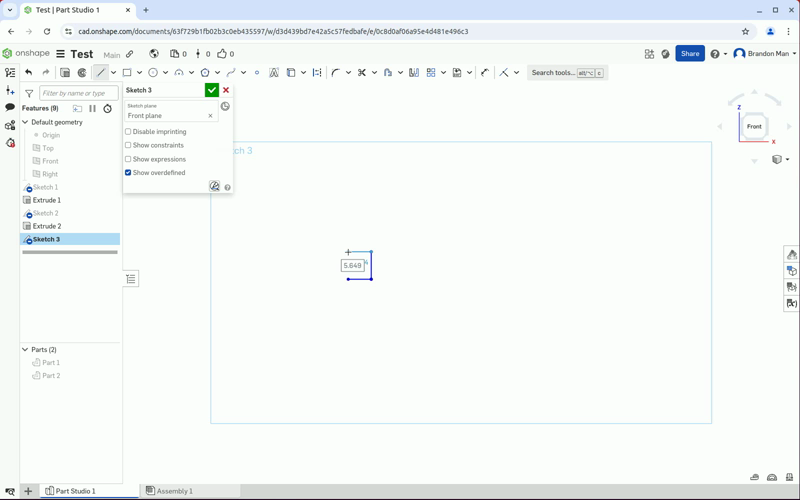
mouse_move(378, 251)
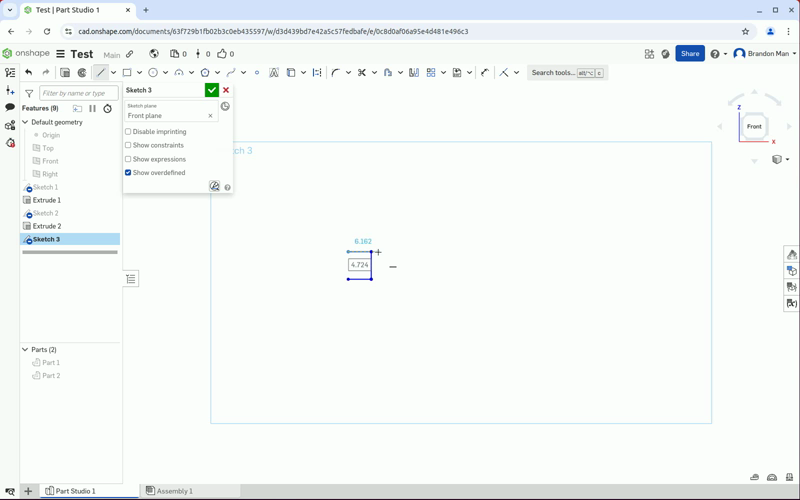
key_down(shift)
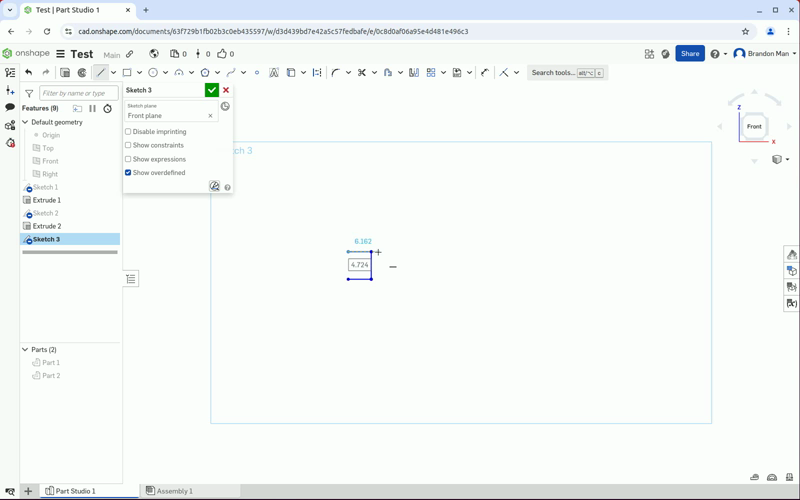
mouse_move(348, 279)
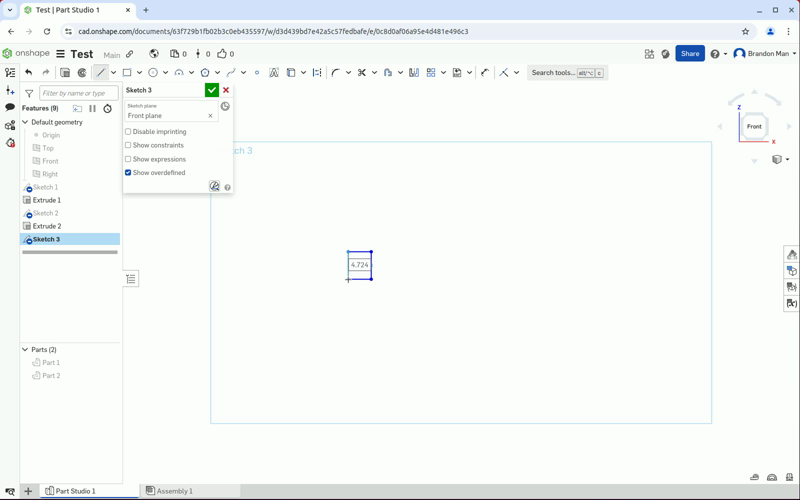
key_up(shift)
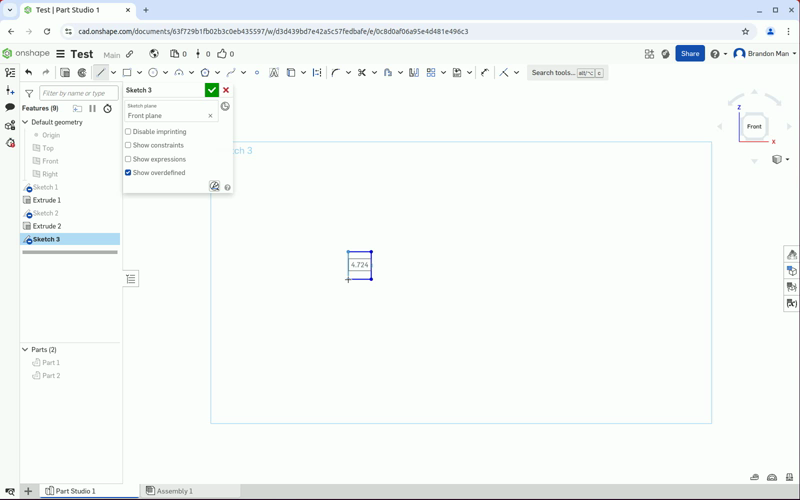
click(348, 279)
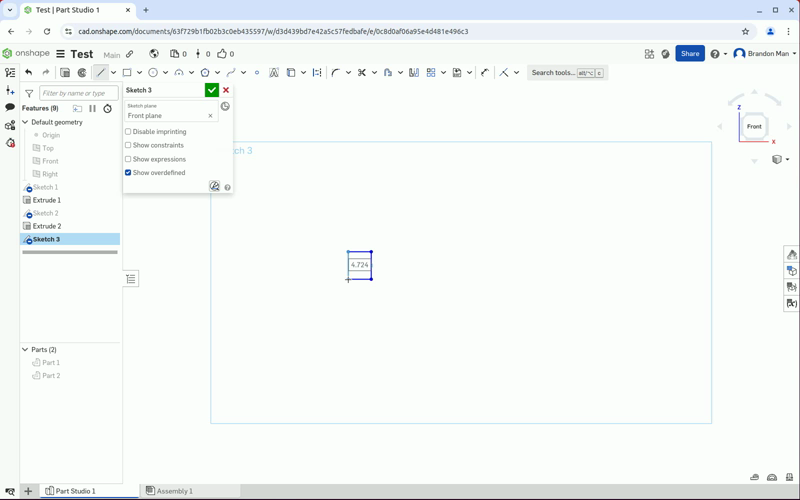
key(esc)
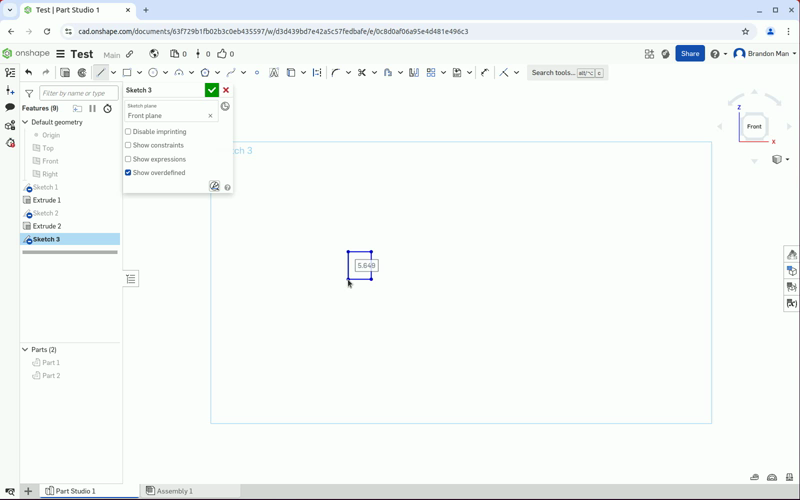
mouse_move(367, 267)
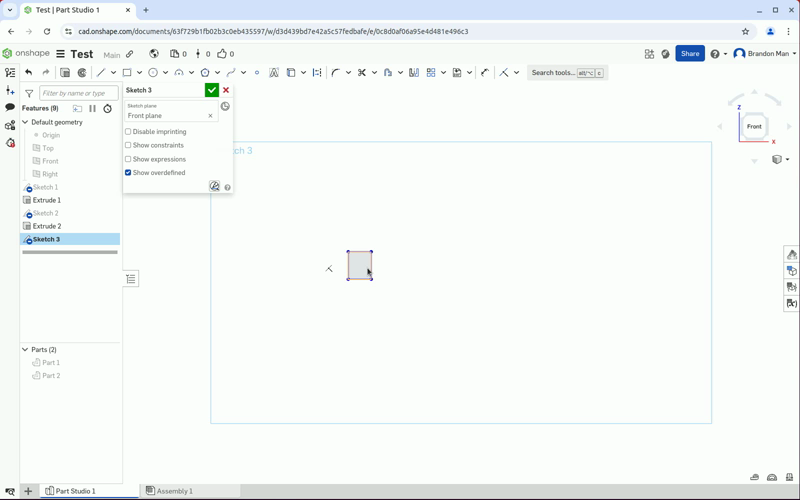
scroll(6)
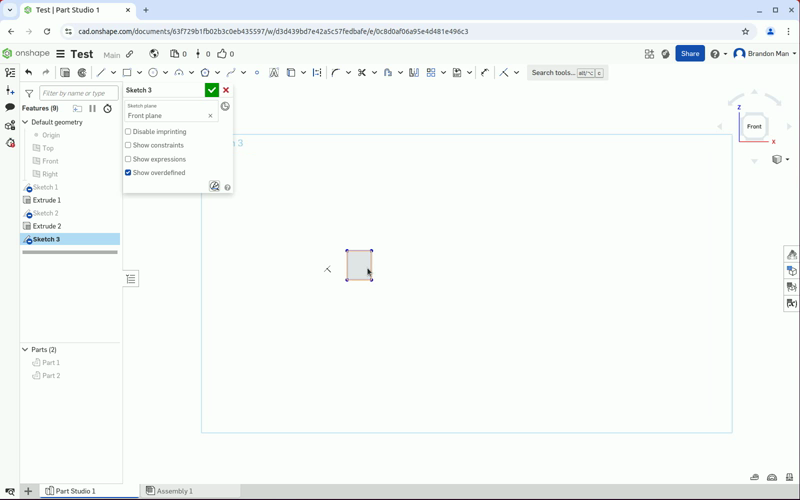
scroll(6)
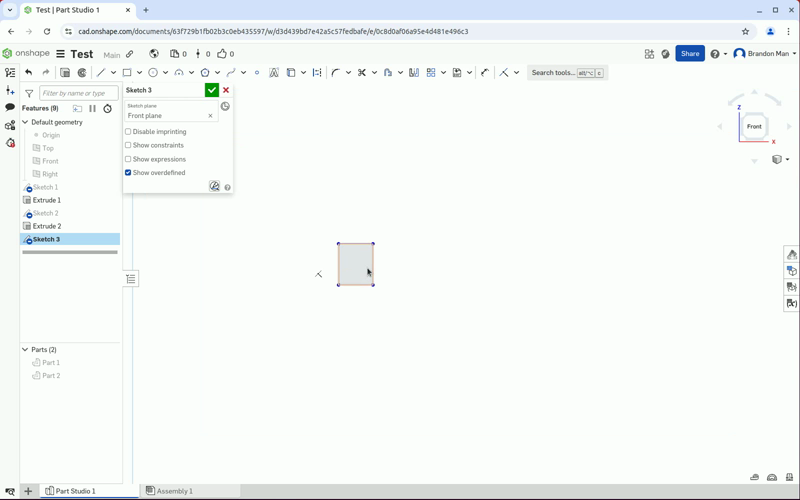
scroll(6)
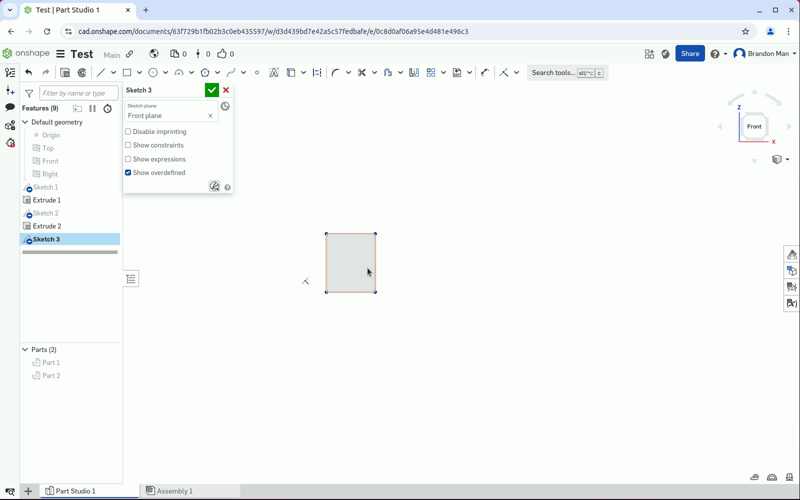
scroll(6)
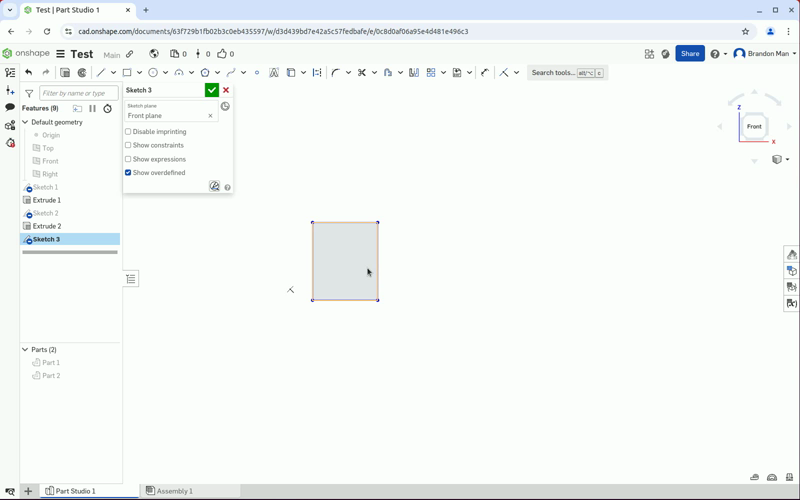
scroll(6)
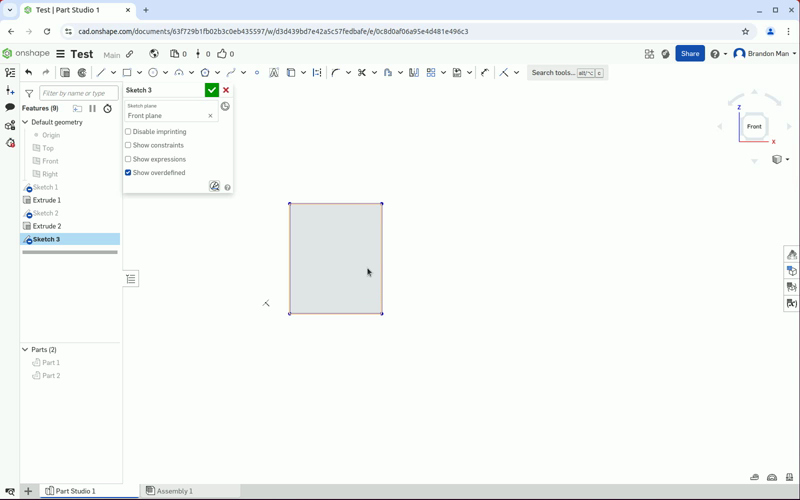
scroll(6)
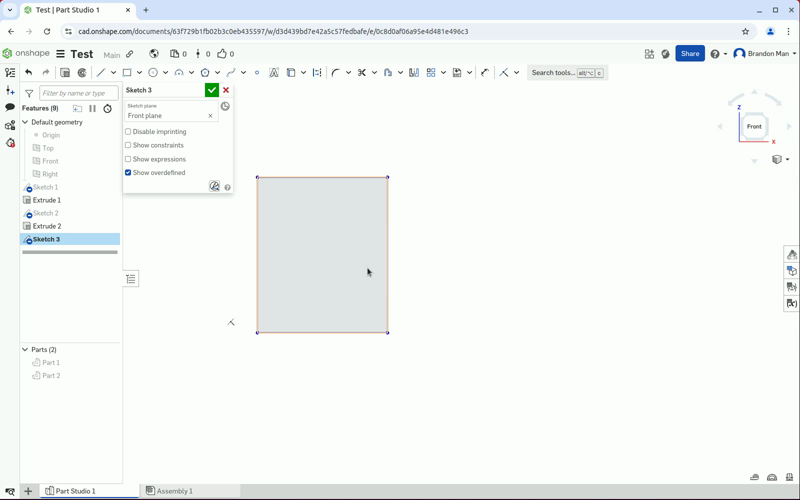
scroll(6)
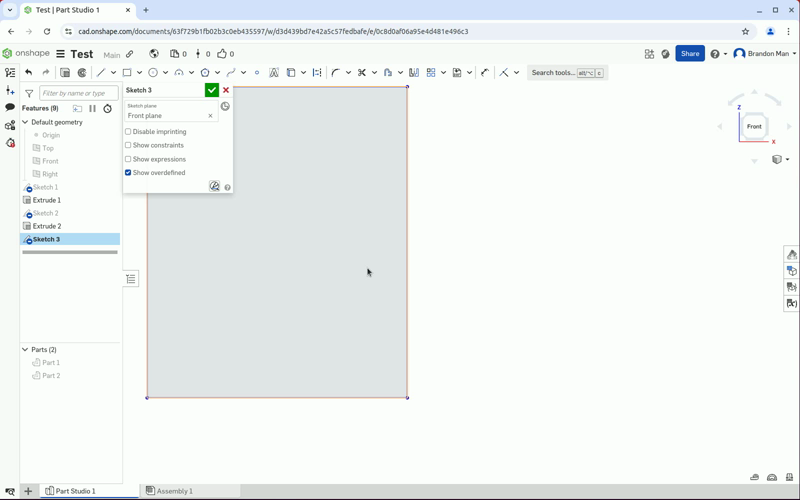
click(367, 267)
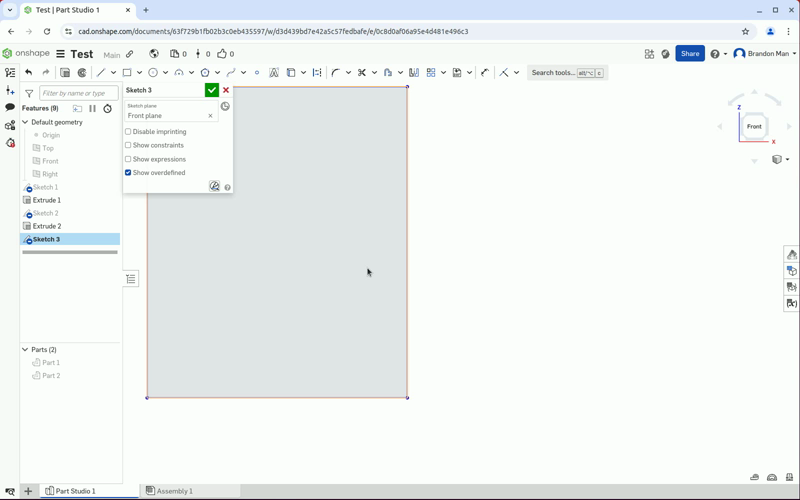
scroll(-6)
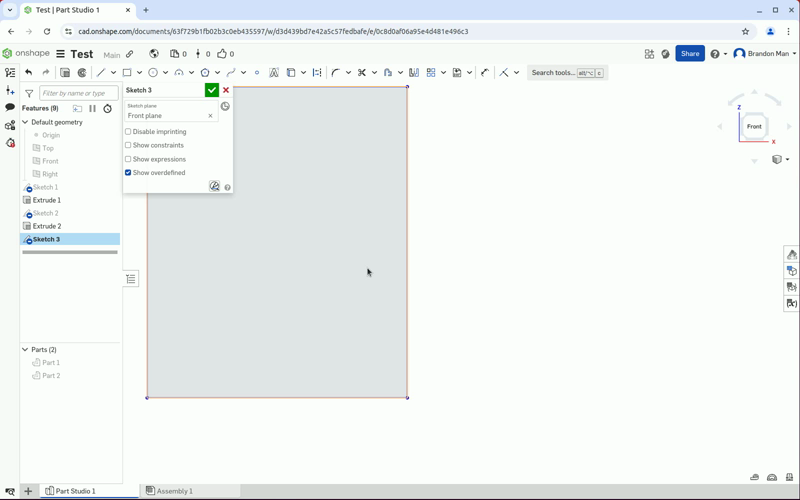
scroll(-6)
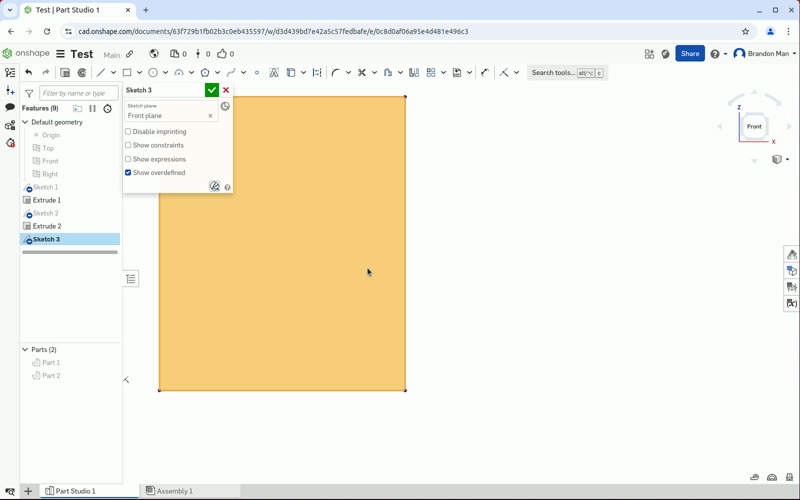
scroll(-6)
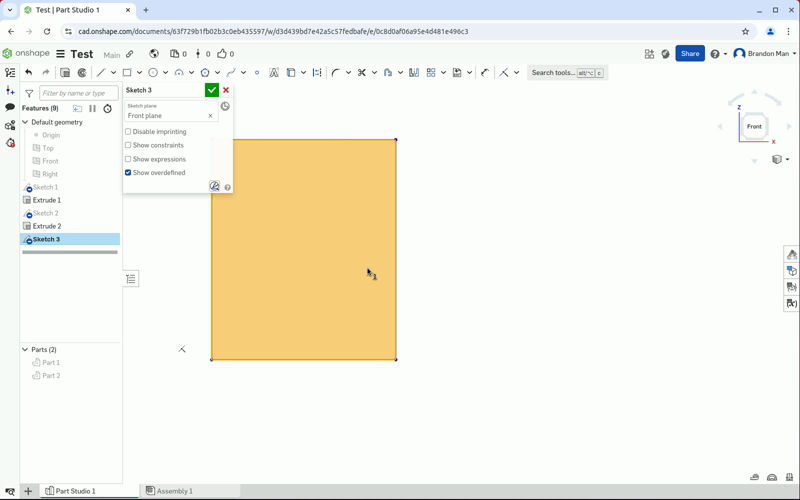
scroll(-6)
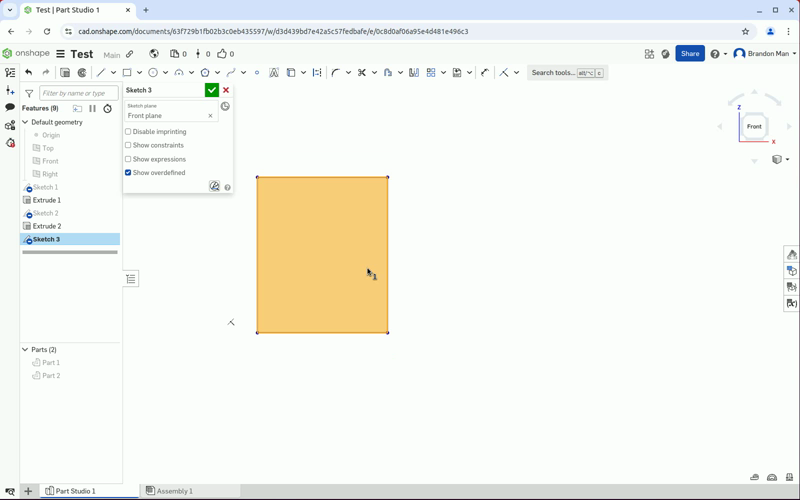
scroll(-6)
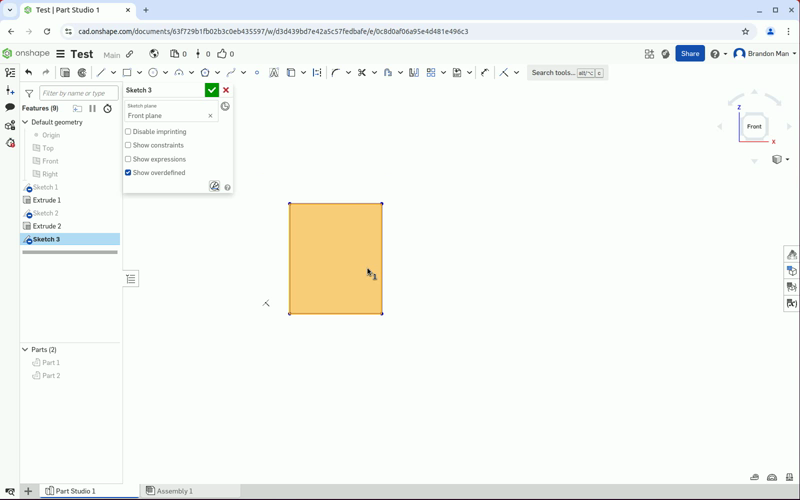
scroll(-6)
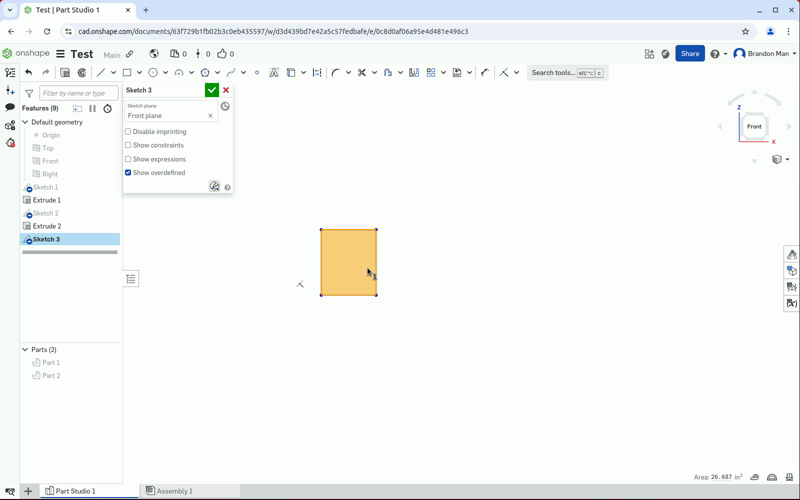
scroll(-6)
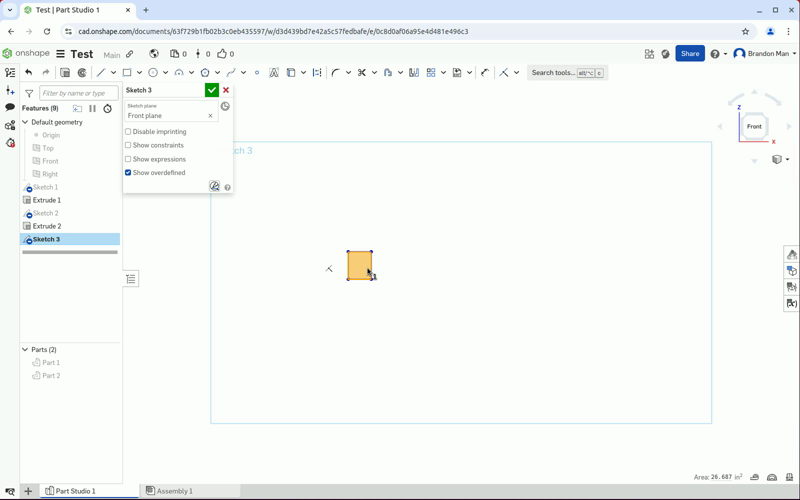
mouse_move(73, 352)
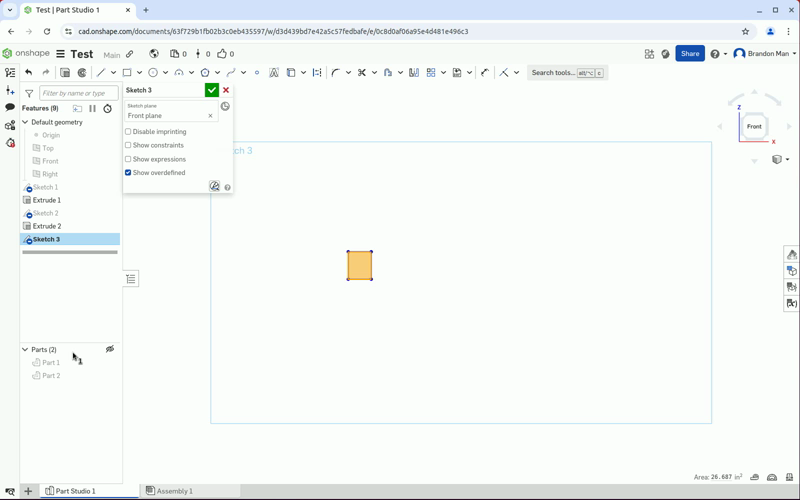
key(shift+y)
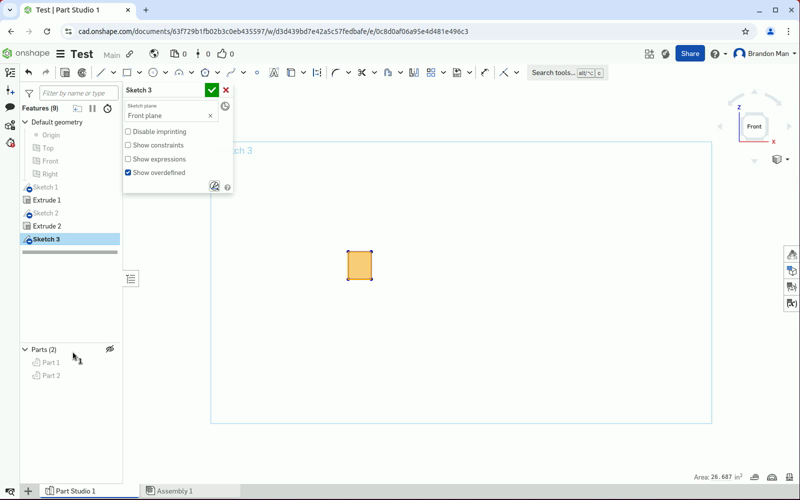
key(shift+e)
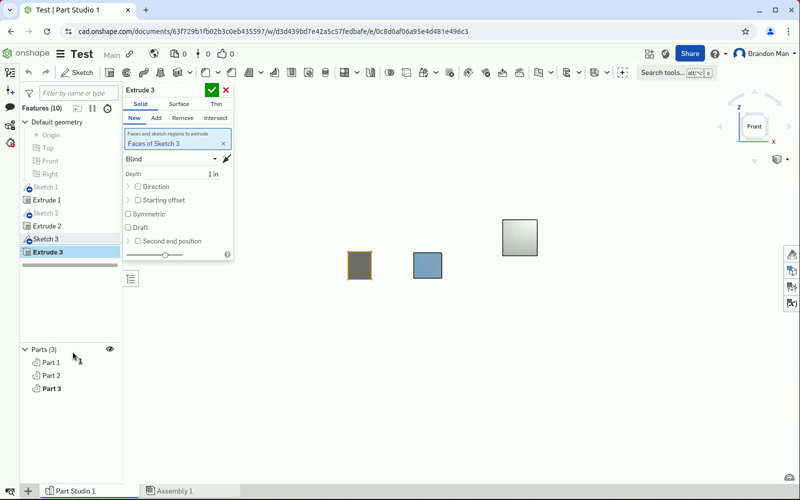
mouse_move(143, 106)
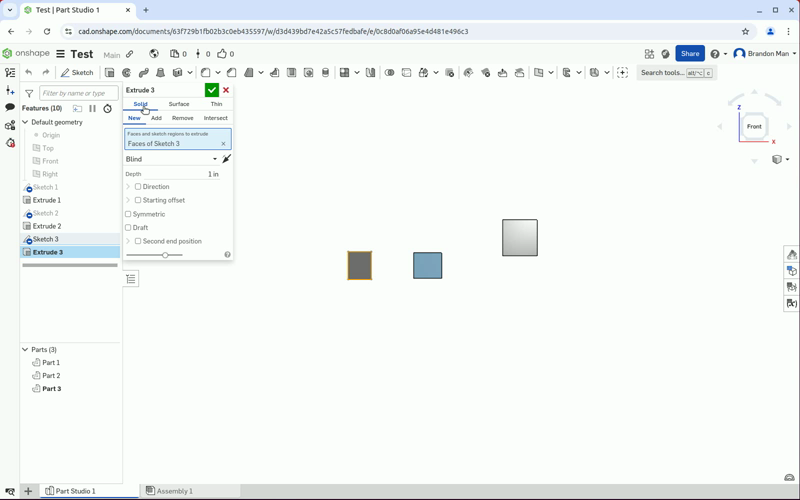
click(143, 106)
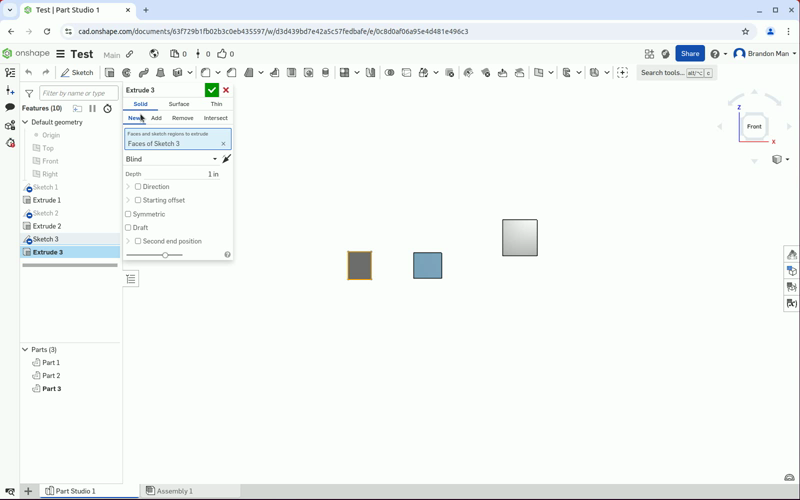
mouse_move(137, 120)
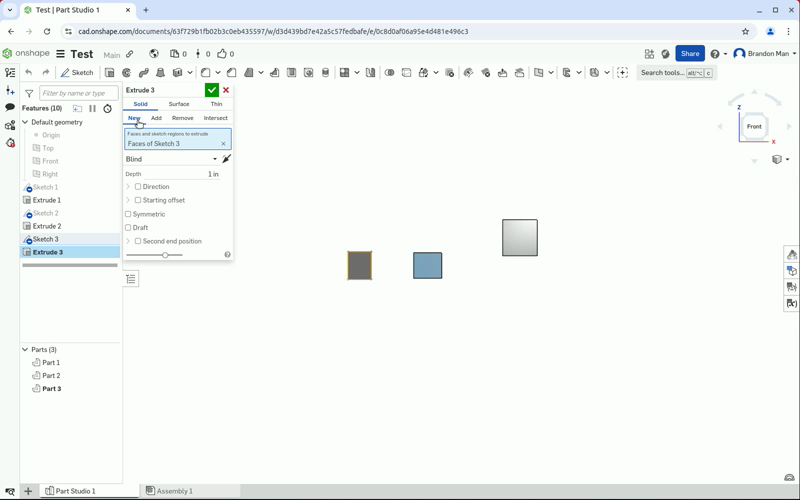
click(137, 120)
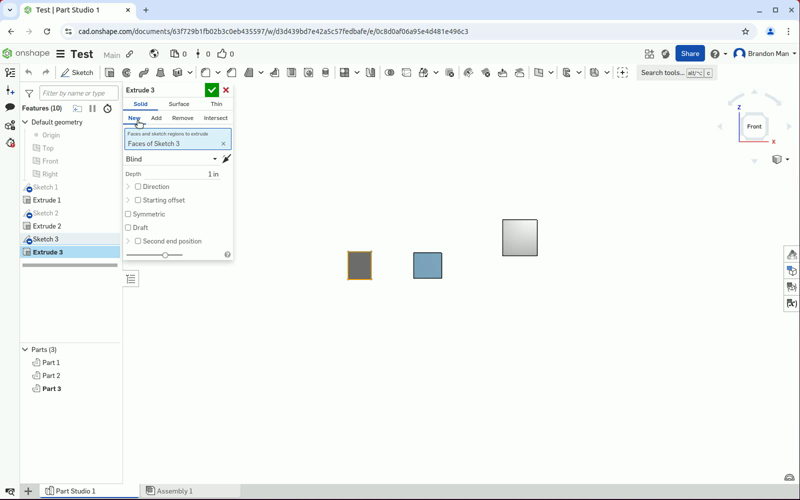
key(tab, 4)
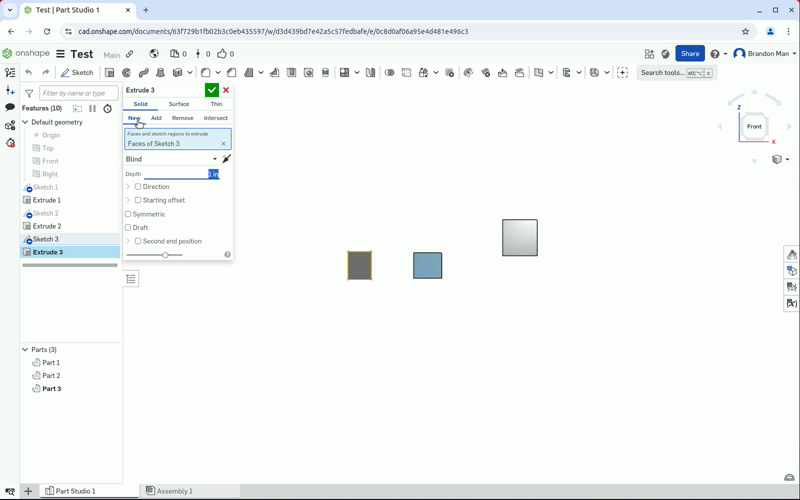
text(3.129)
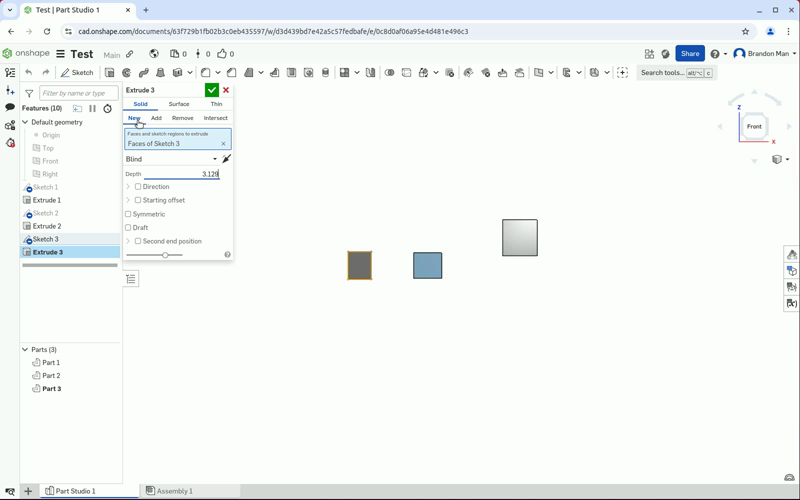
key(enter)
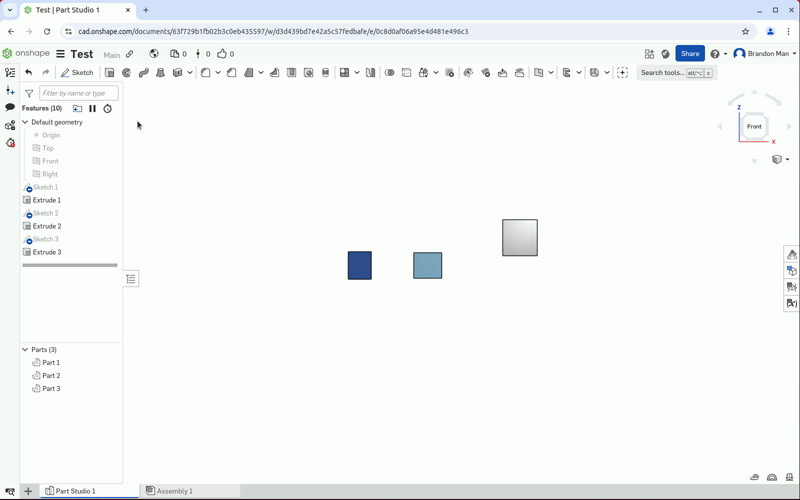
key(shift+h)
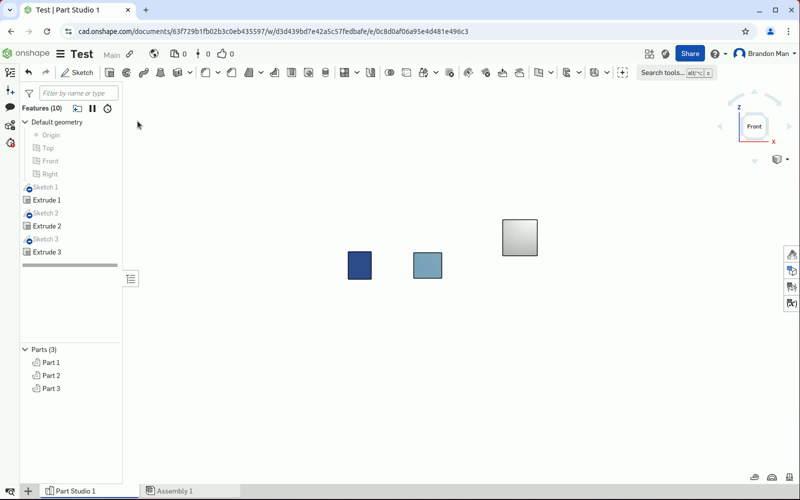
key(shift+h)
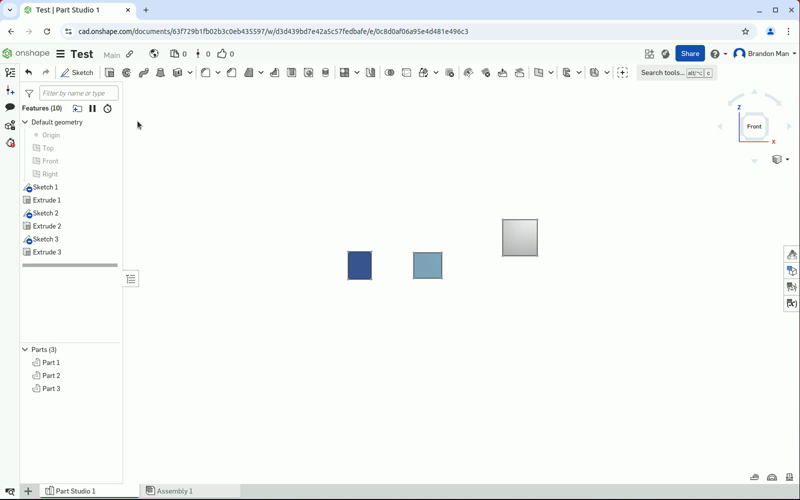
key(shift+7)
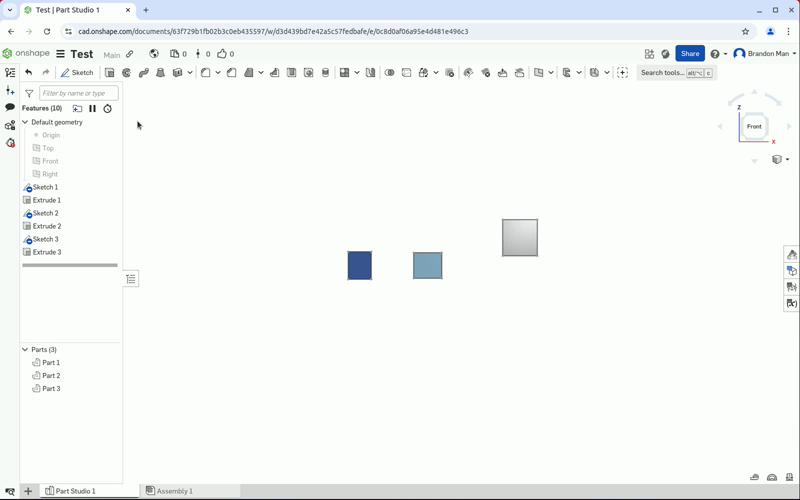
key(left, 2)
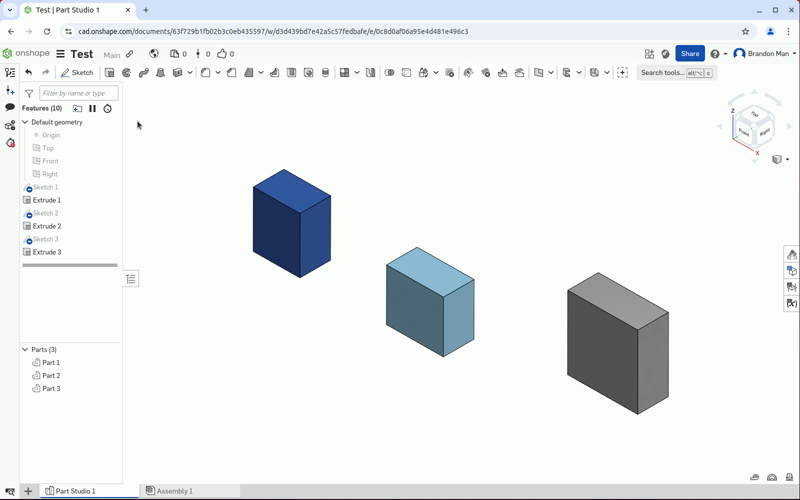
key(down, 2)
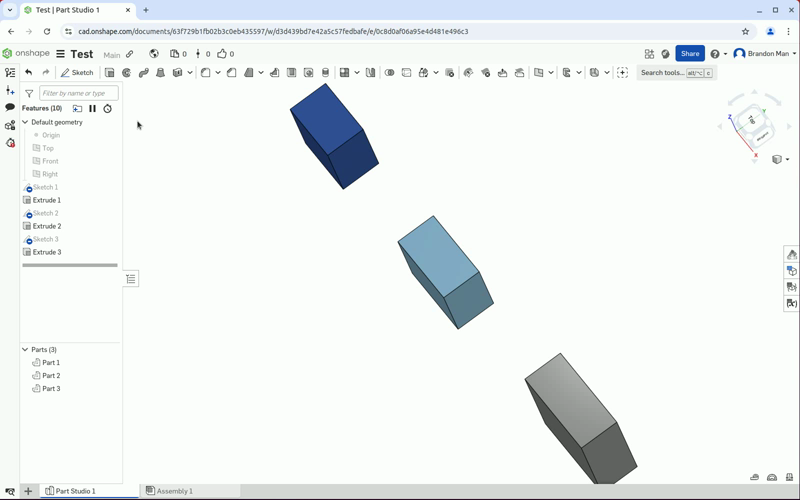
key(up, 2)
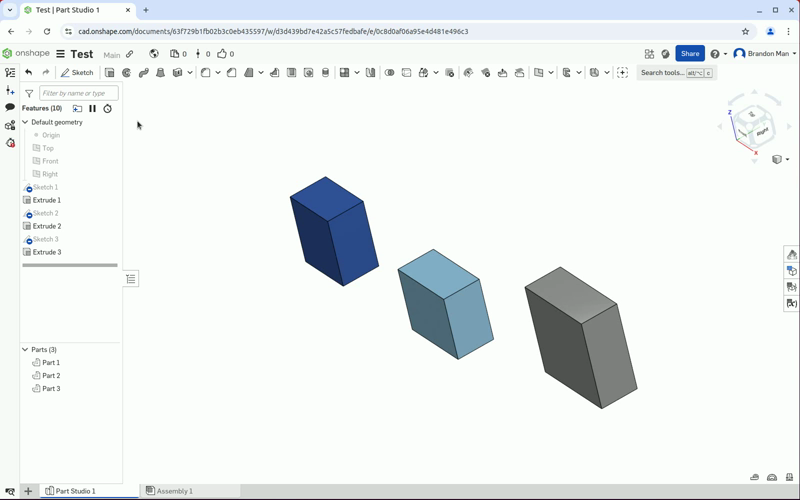
key(right, 2)
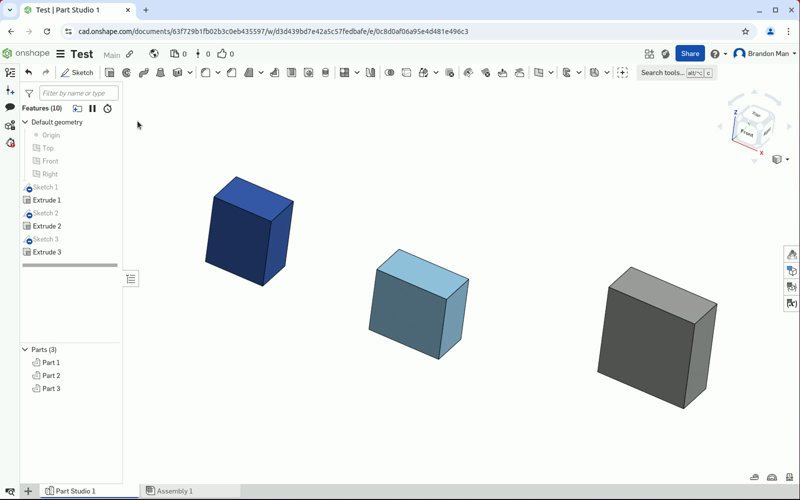
mouse_move(73, 189)
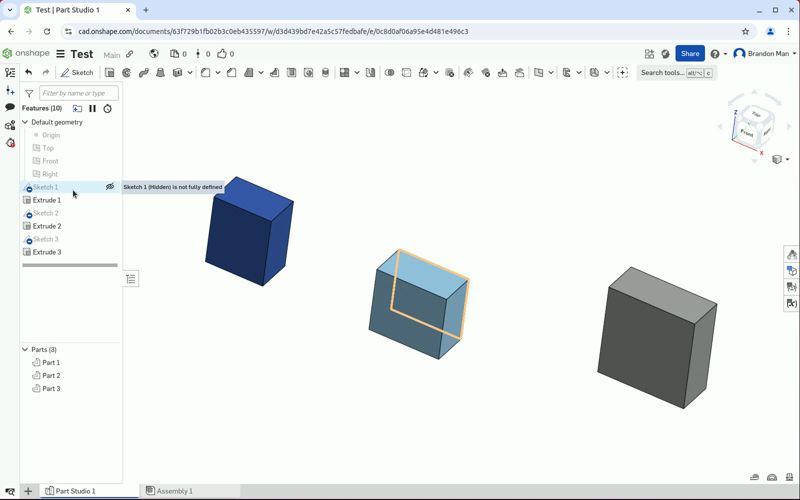
click(73, 189)